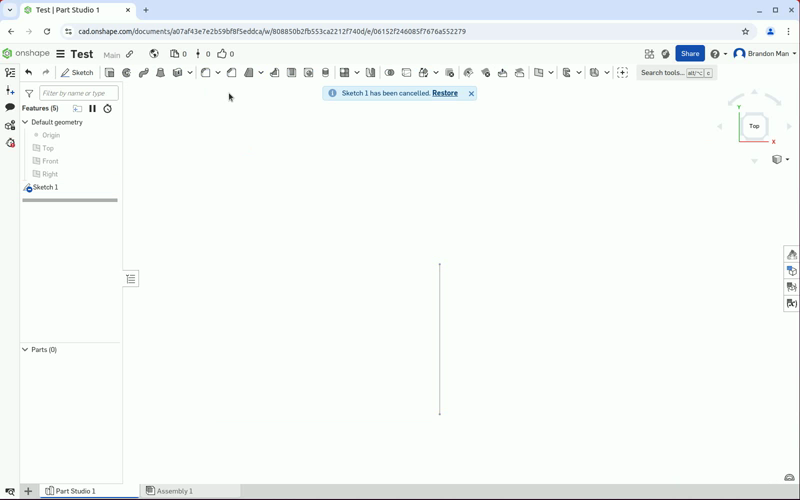
key(shift+h)
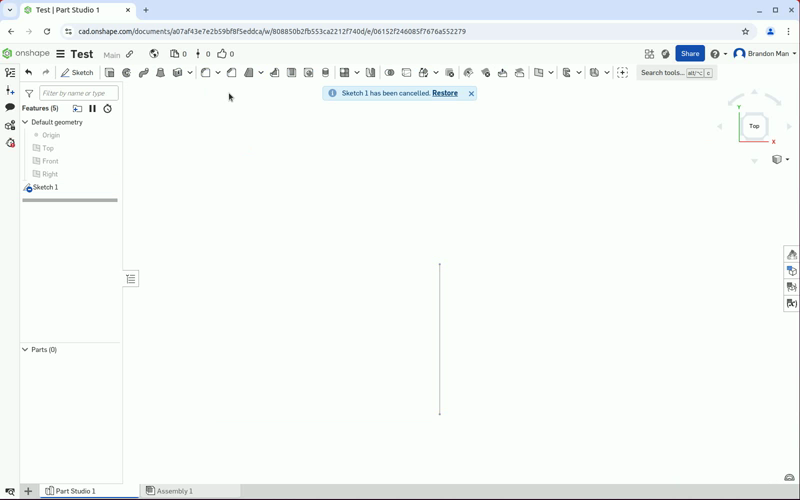
key(shift+s)
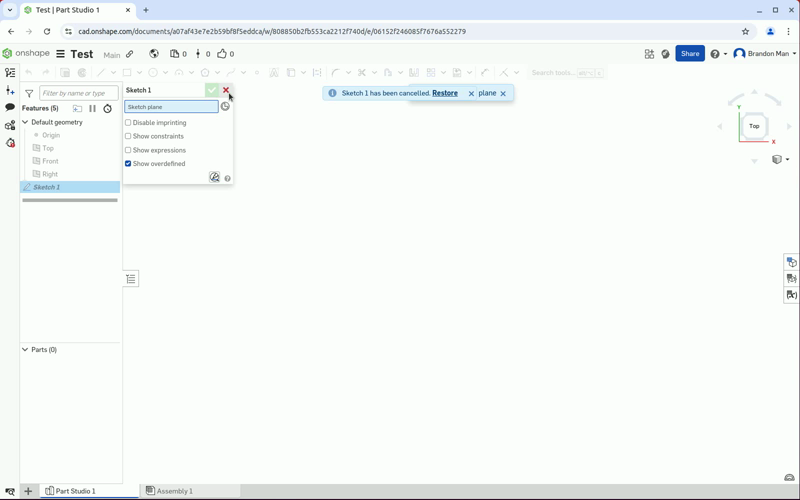
mouse_move(73, 150)
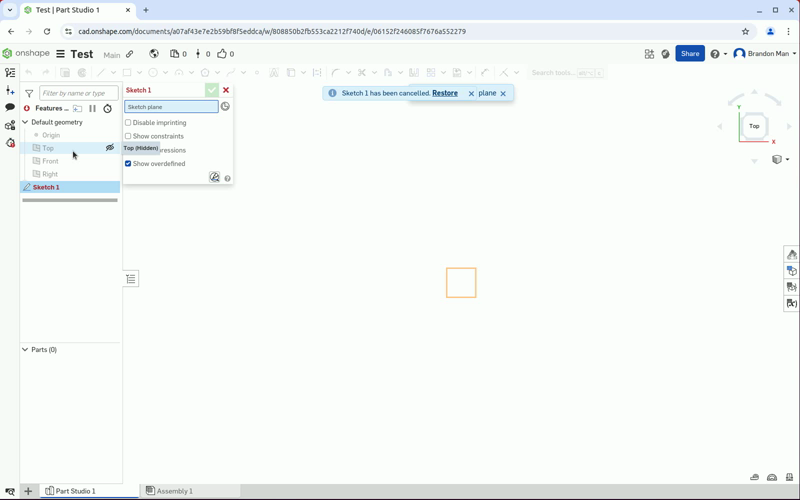
click(73, 150)
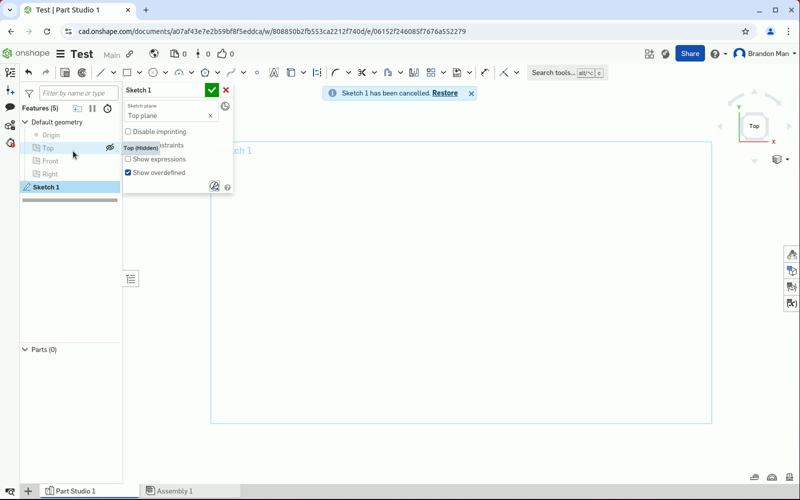
mouse_move(73, 352)
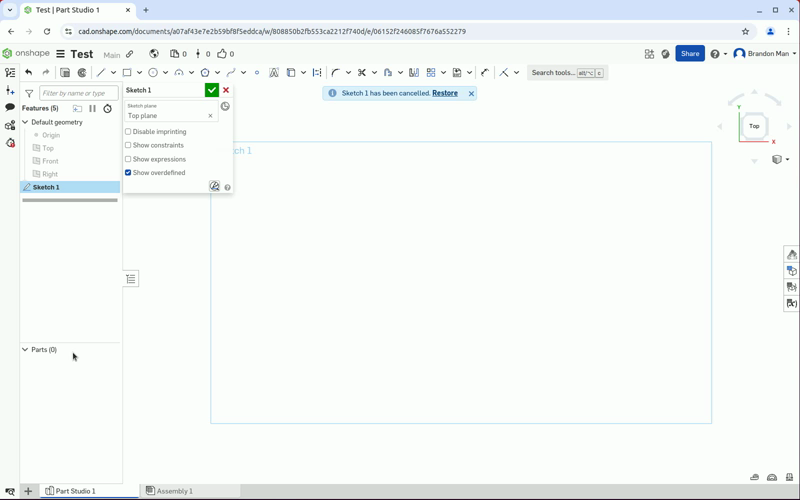
key(y)
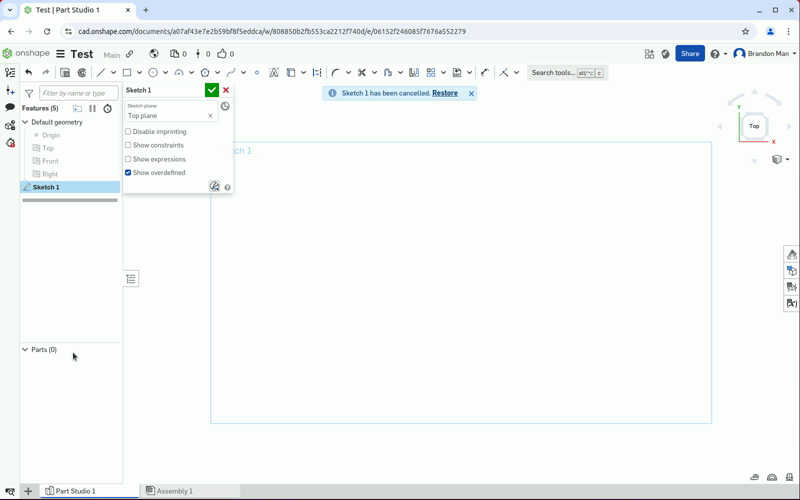
key(l)
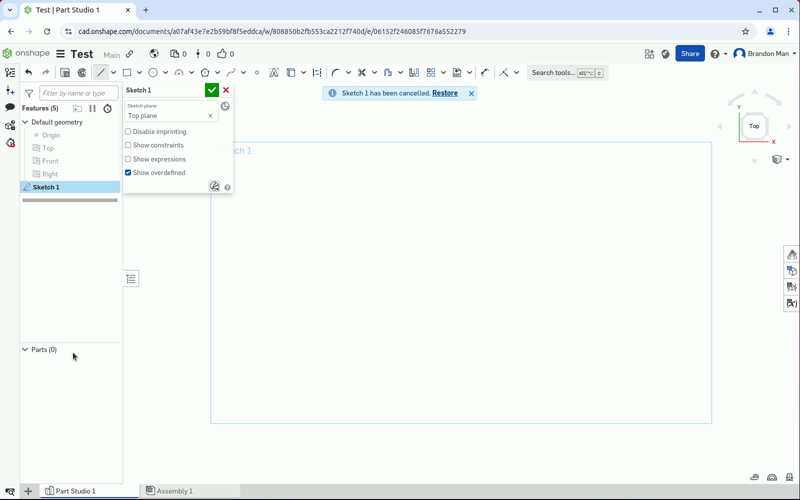
key_down(shift)
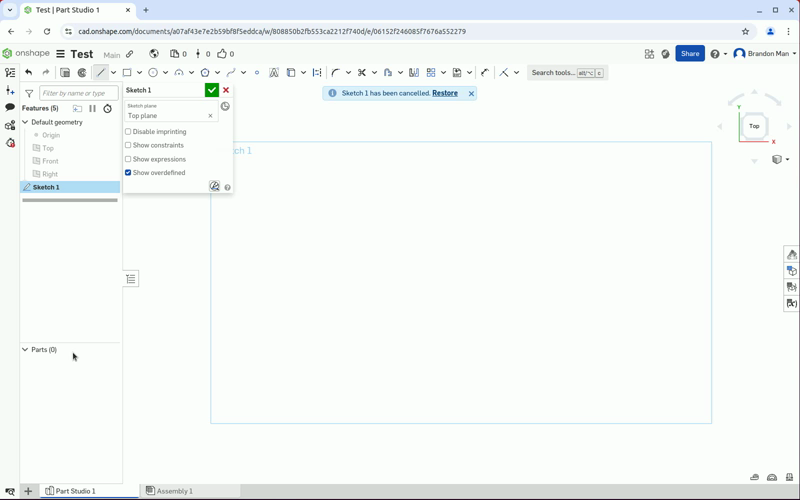
mouse_move(348, 334)
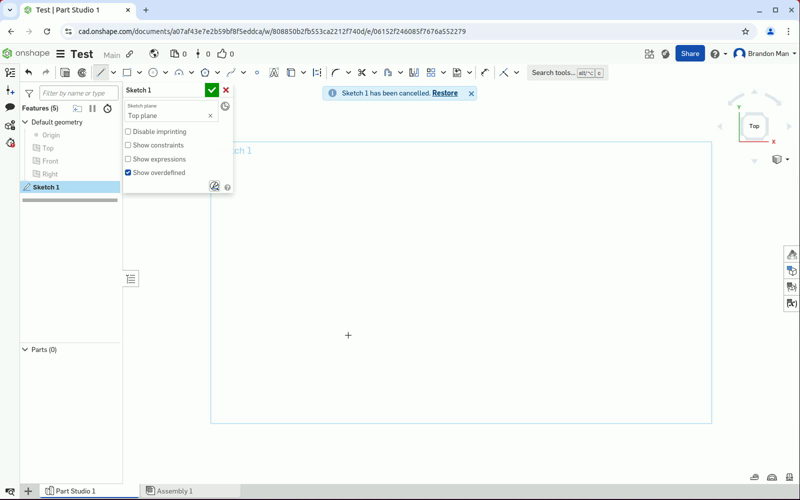
click(348, 334)
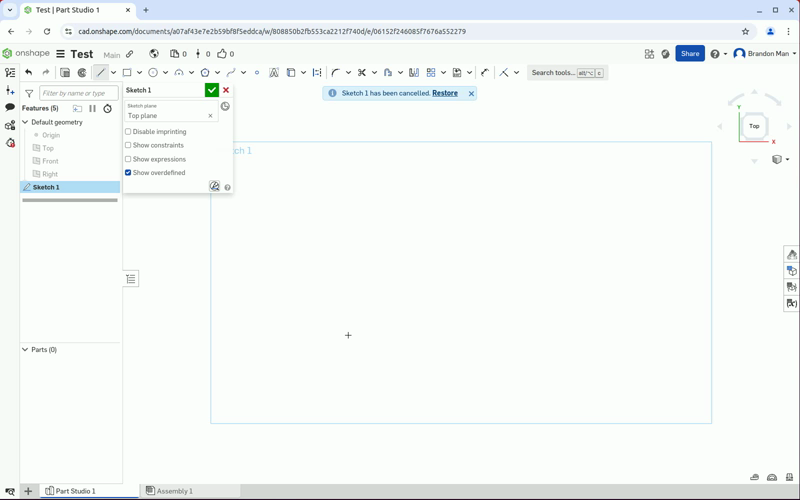
key_up(shift)
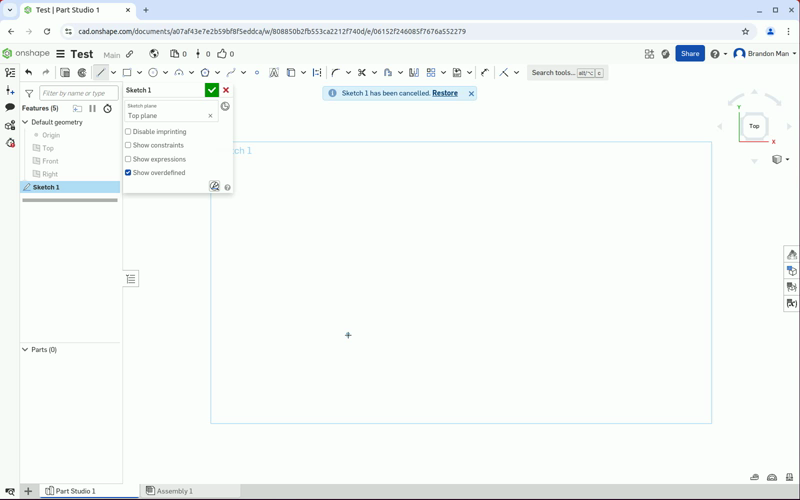
key_down(shift)
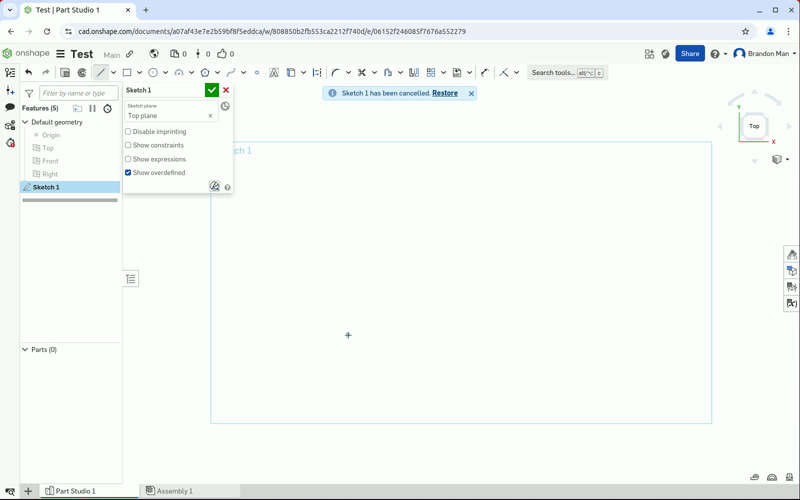
mouse_move(487, 334)
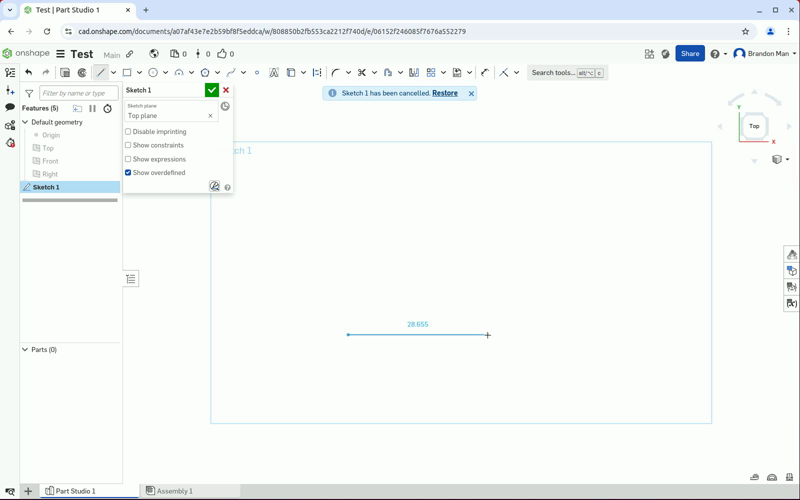
click(487, 334)
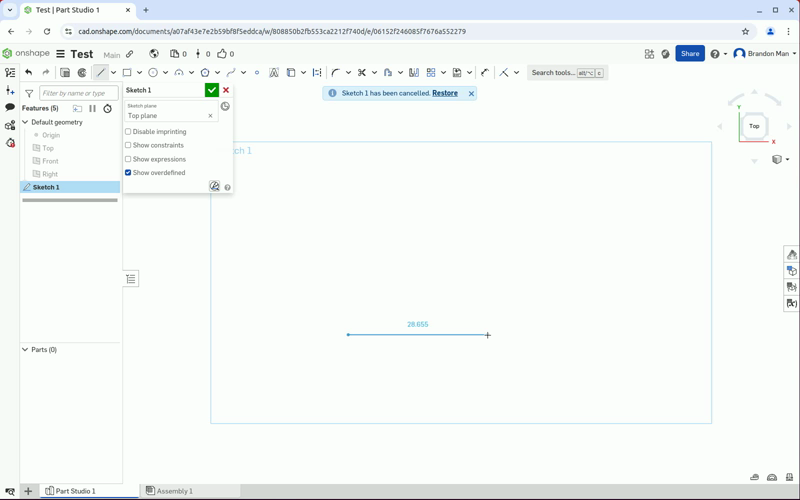
key_up(shift)
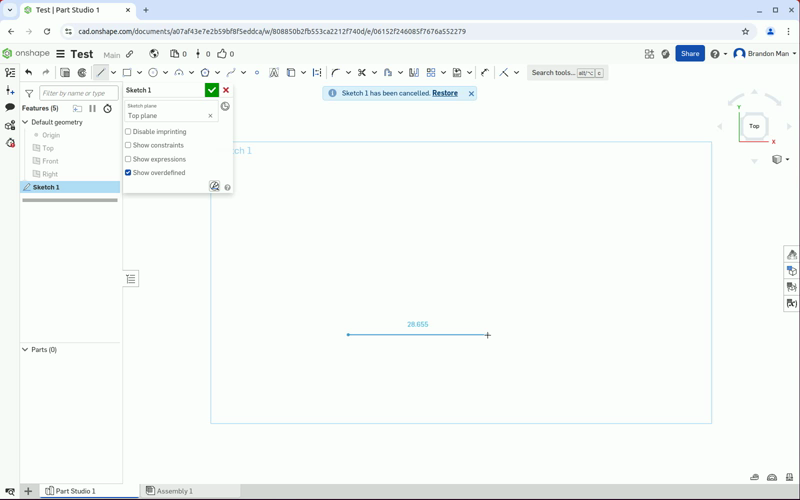
key_down(shift)
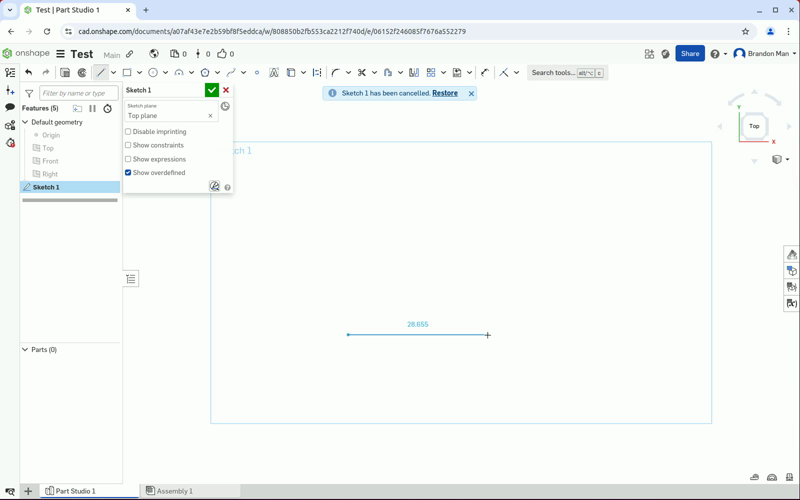
mouse_move(487, 230)
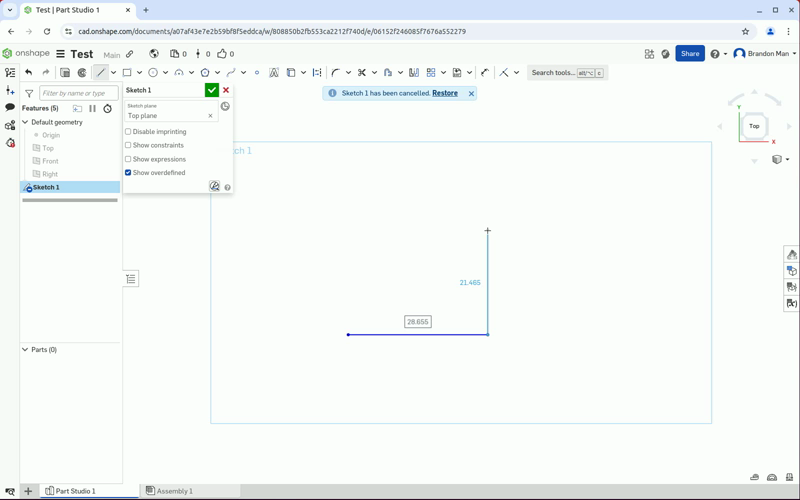
click(487, 230)
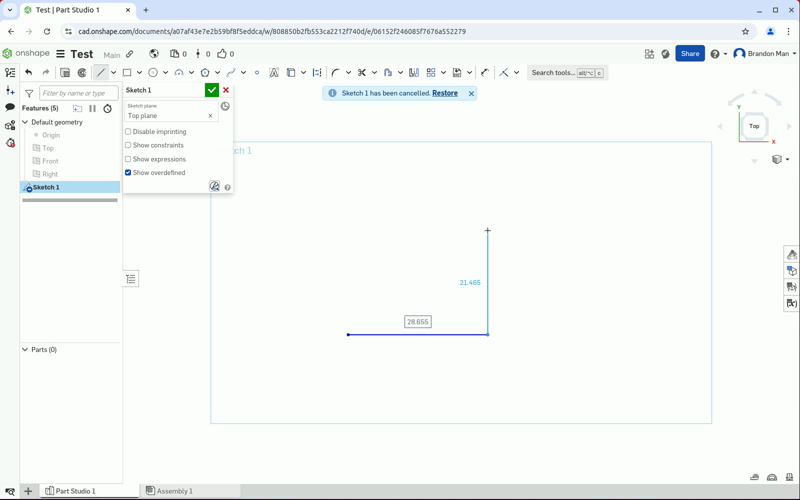
key_up(shift)
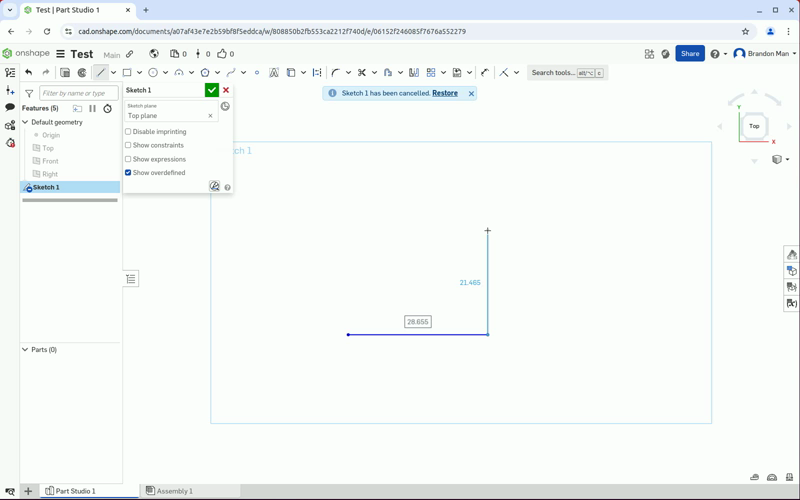
key_down(shift)
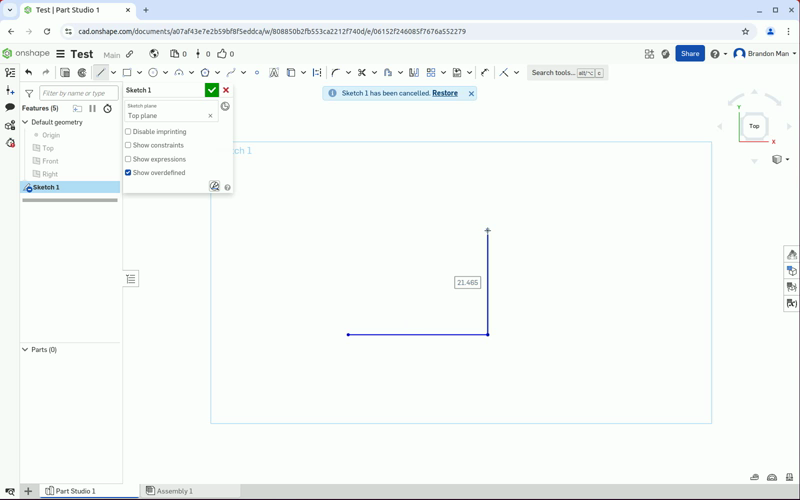
mouse_move(348, 230)
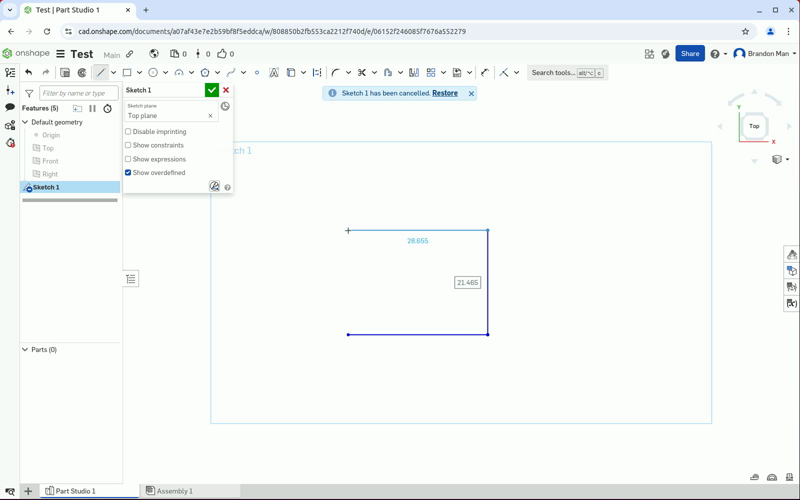
click(348, 230)
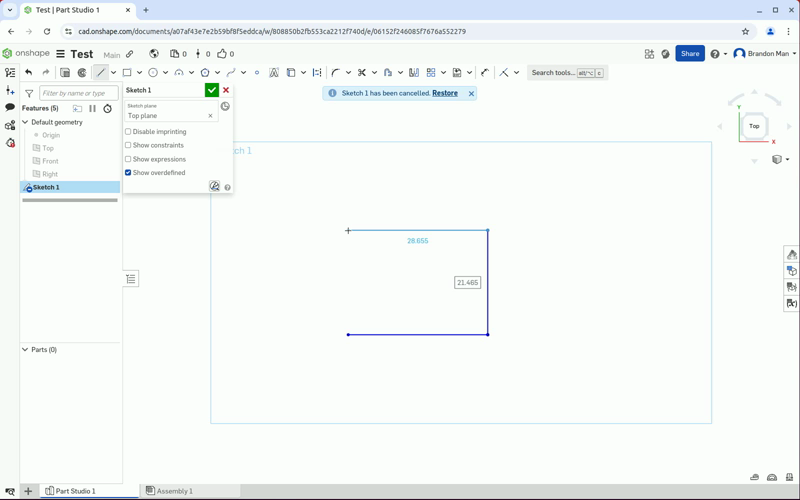
key_up(shift)
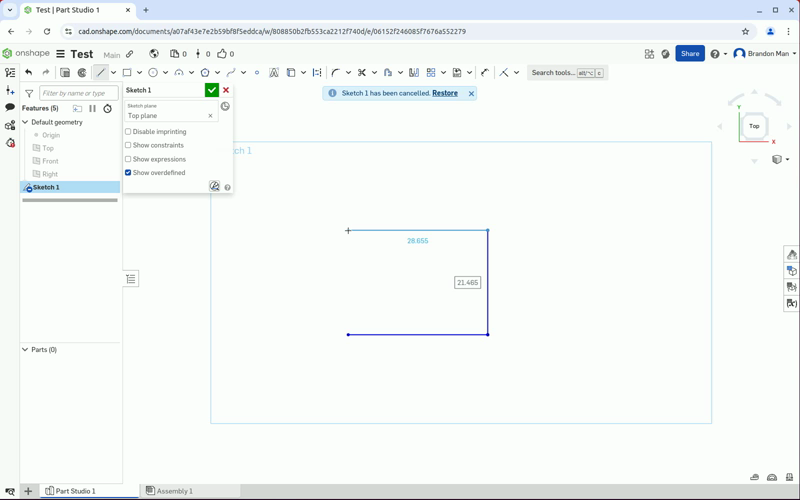
key_down(shift)
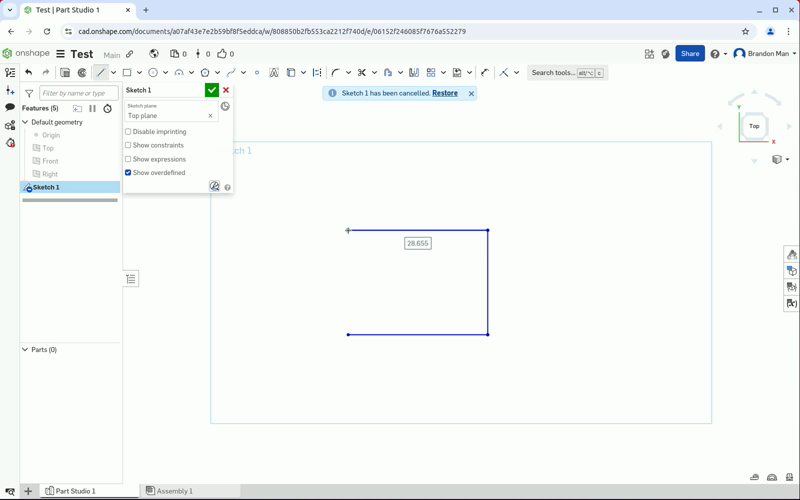
mouse_move(348, 334)
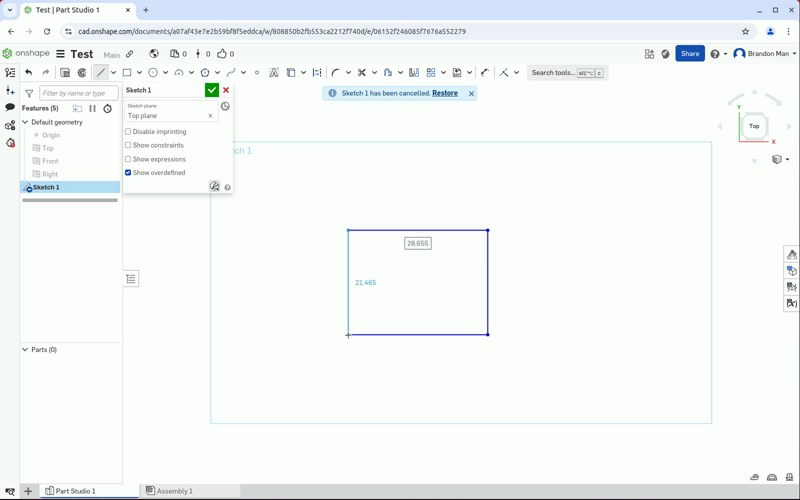
key_up(shift)
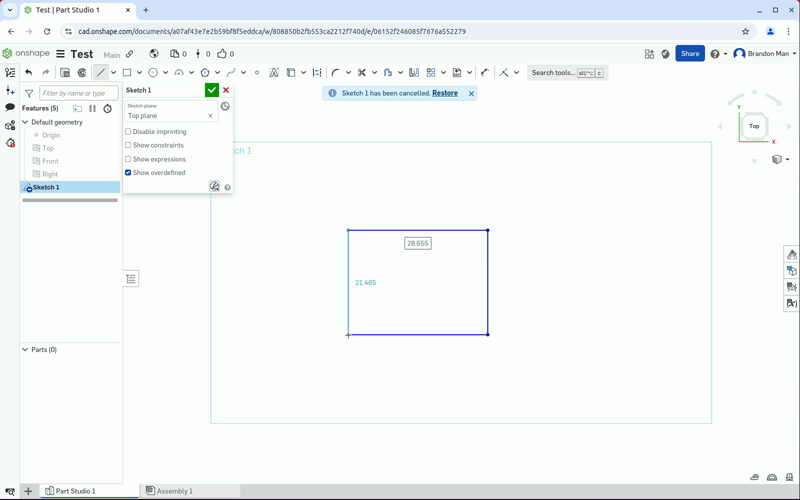
click(348, 334)
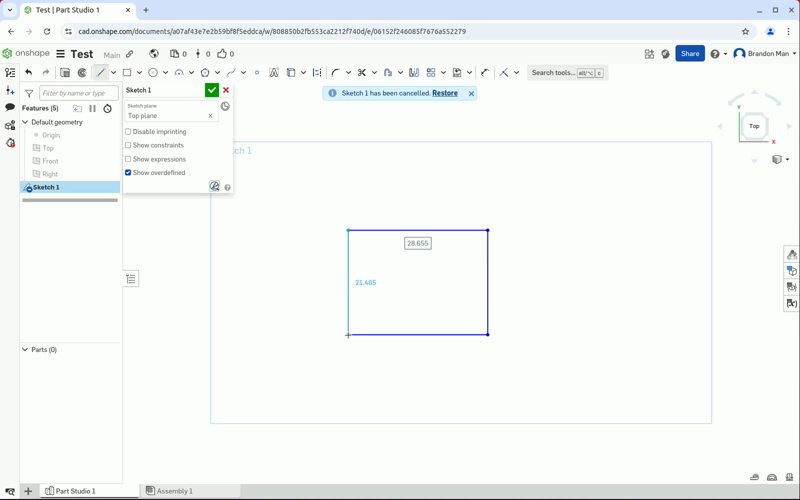
key(esc)
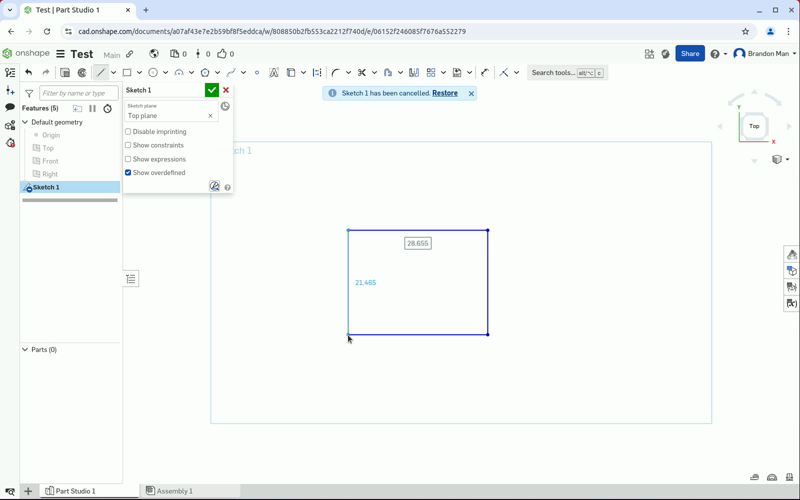
mouse_move(364, 246)
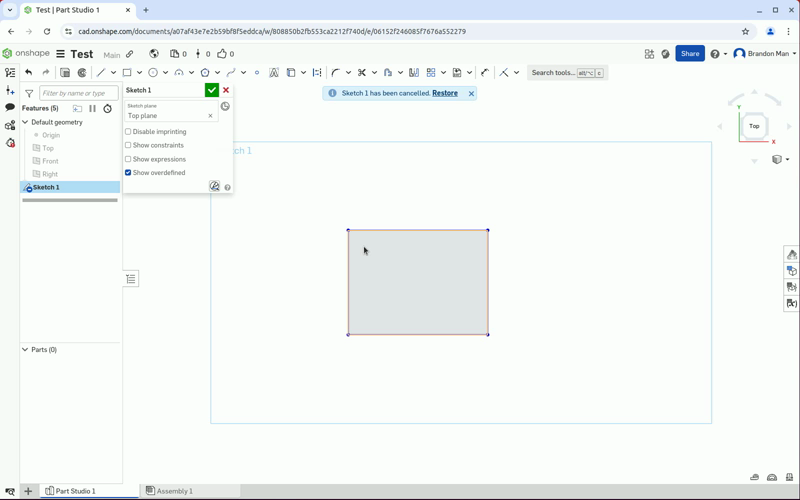
click(364, 246)
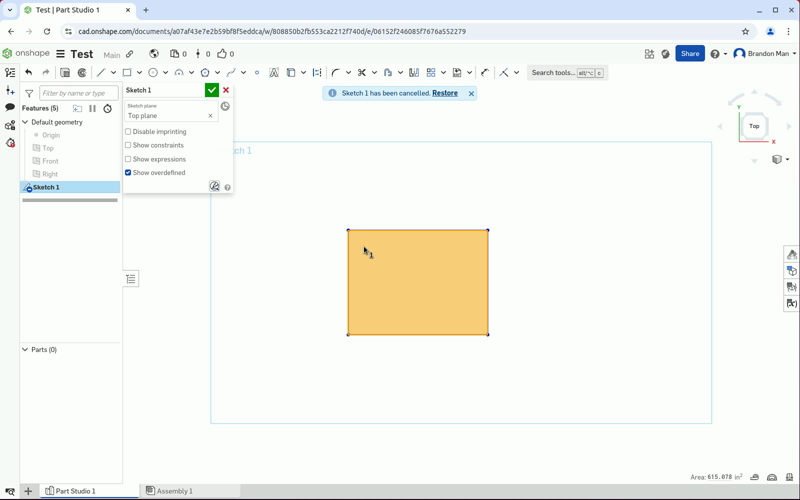
mouse_move(73, 352)
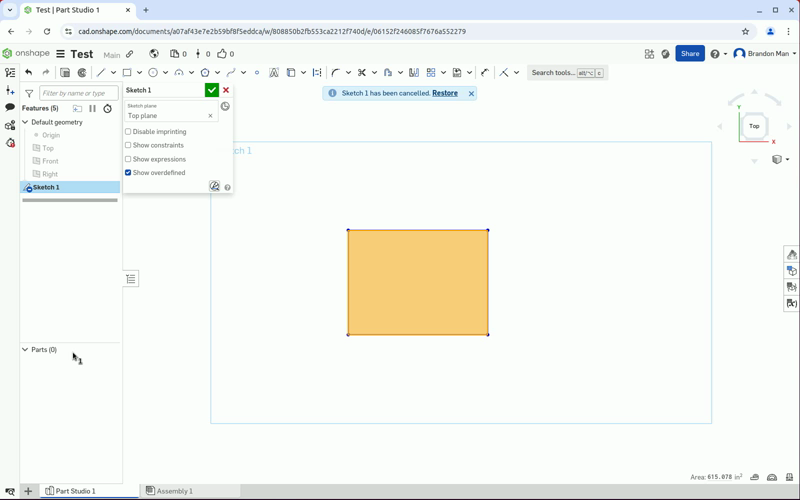
key(shift+y)
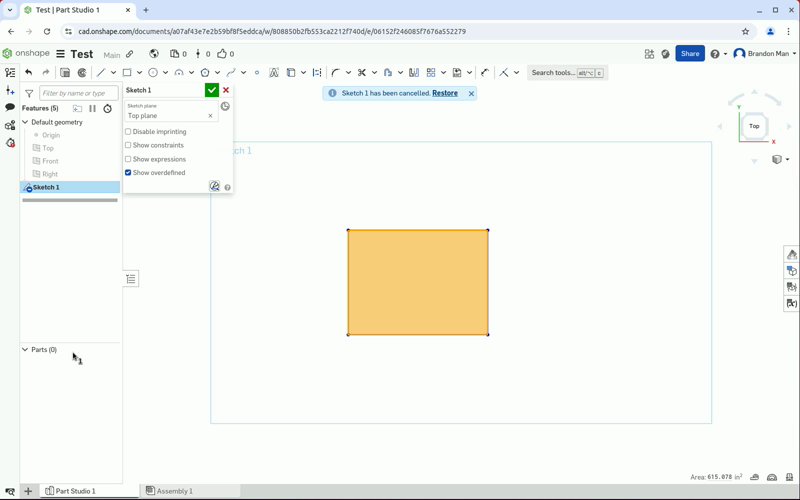
key(shift+e)
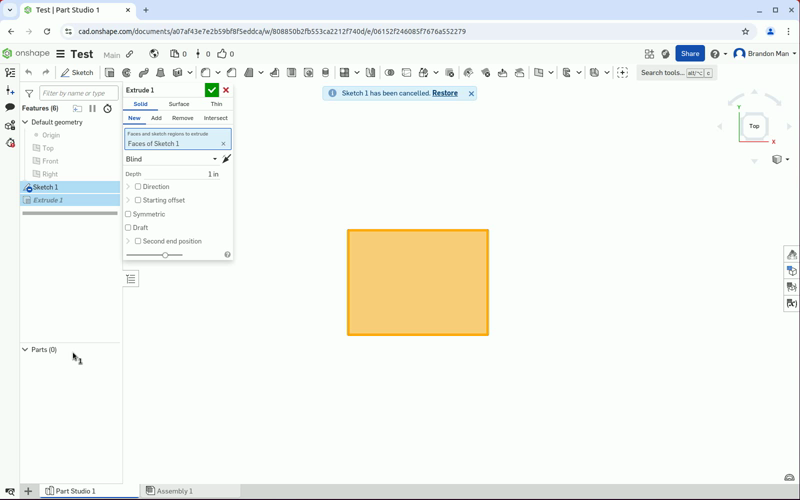
mouse_move(143, 106)
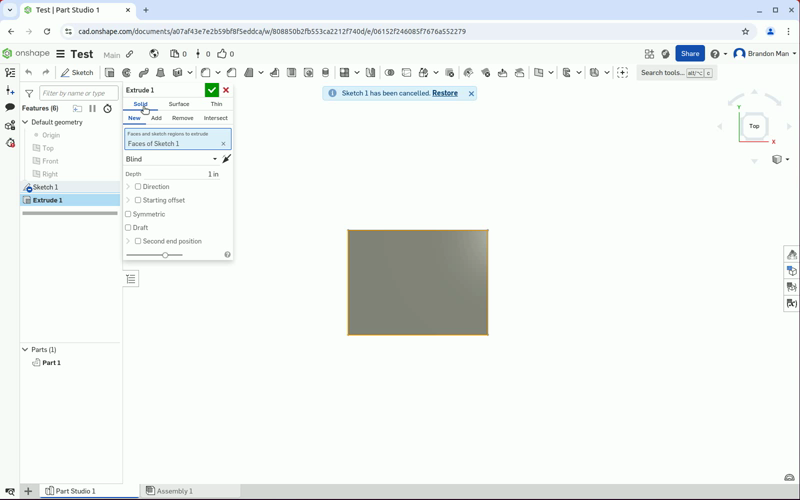
click(143, 106)
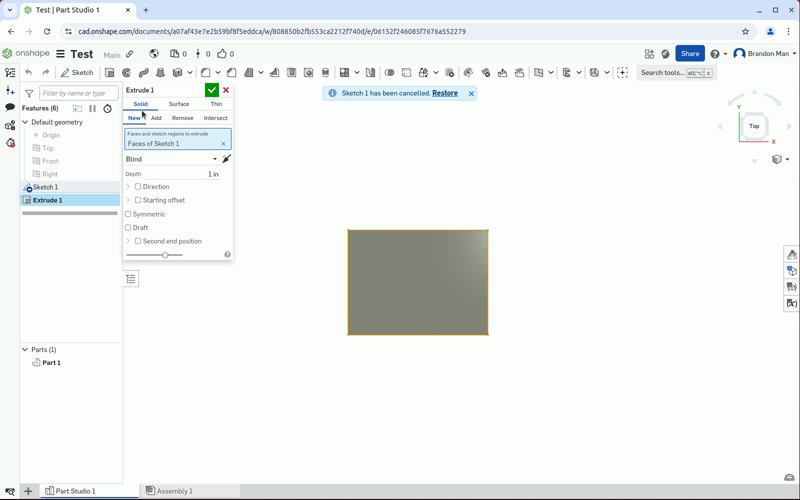
mouse_move(137, 120)
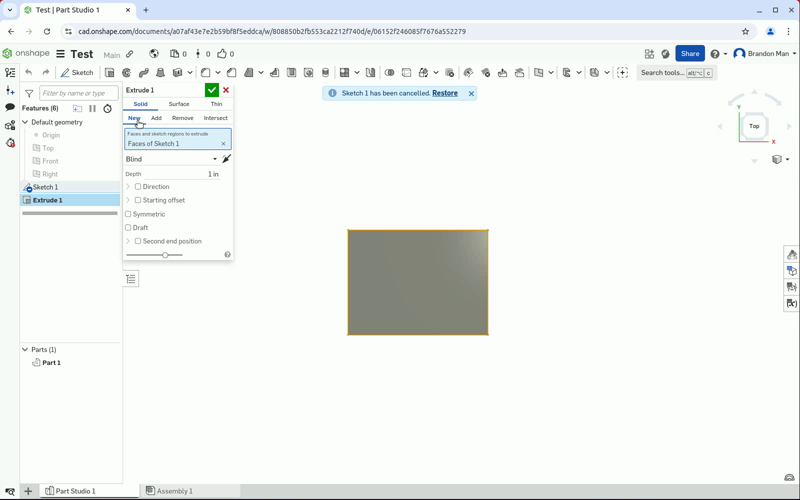
click(137, 120)
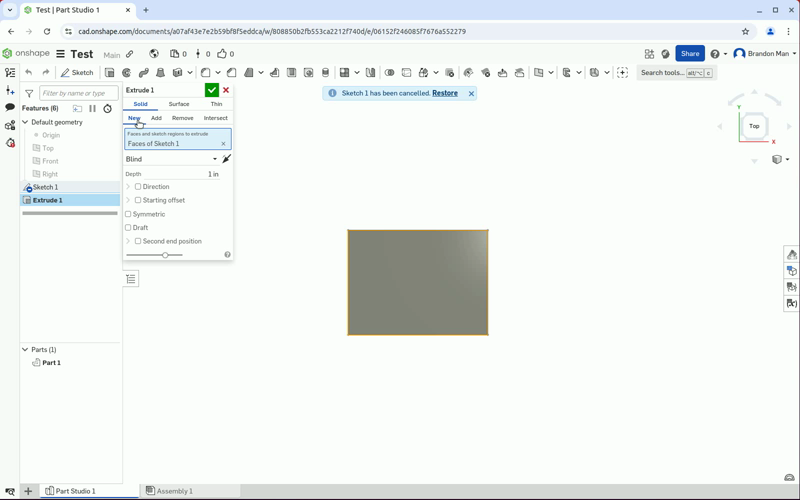
key(tab, 4)
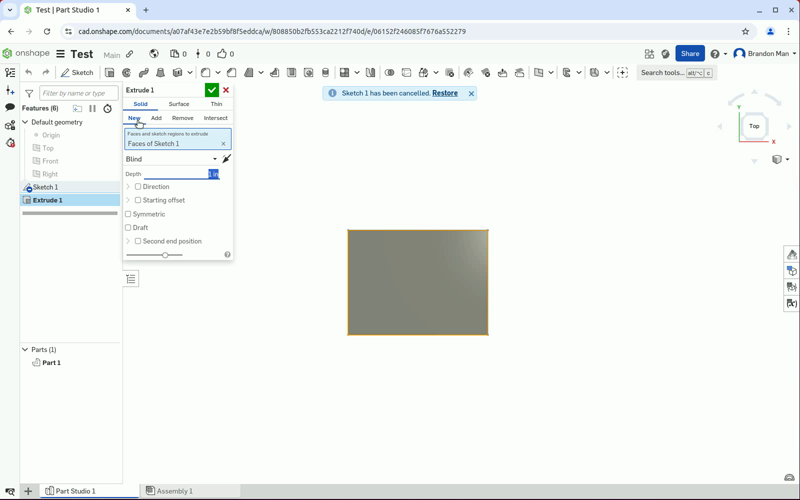
text(7.221)
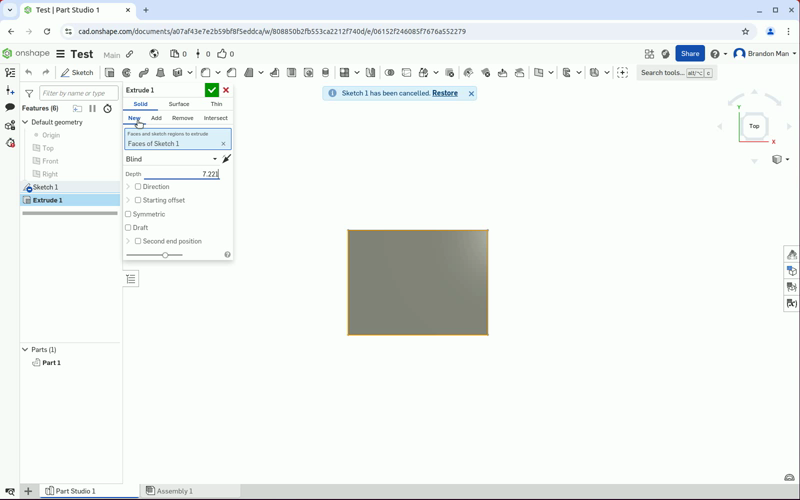
key(enter)
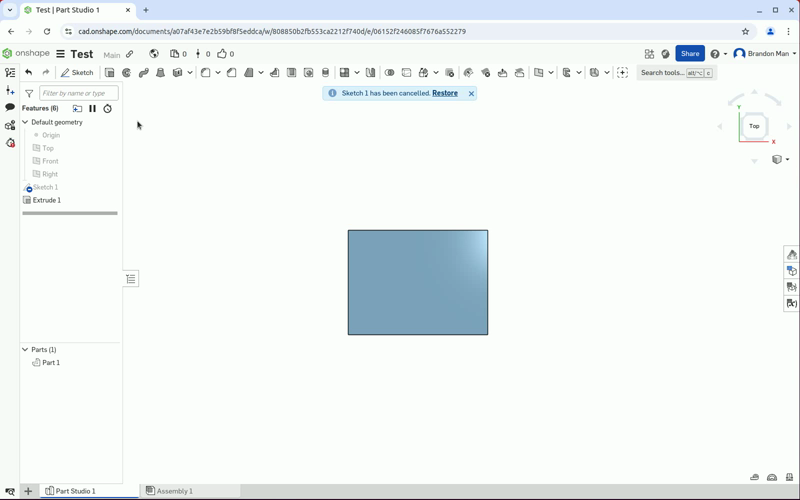
key(shift+h)
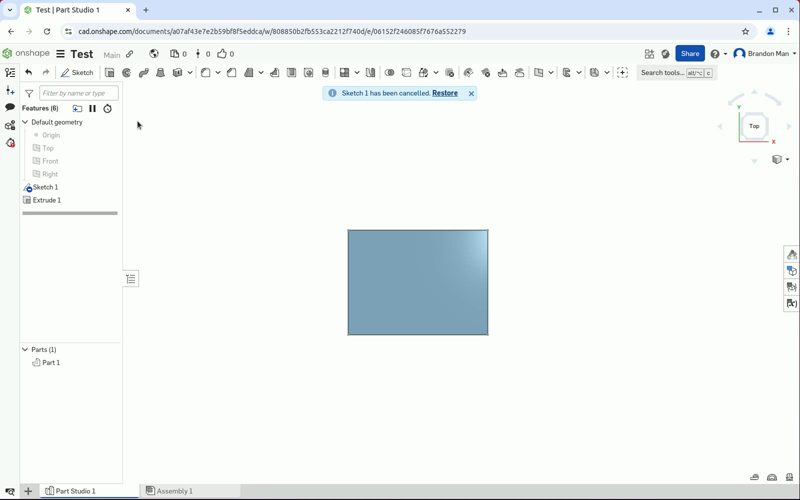
key(shift+h)
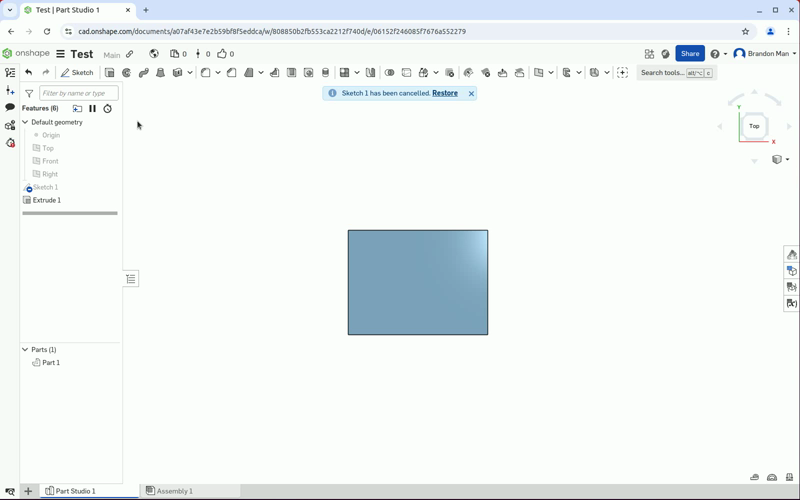
mouse_move(73, 189)
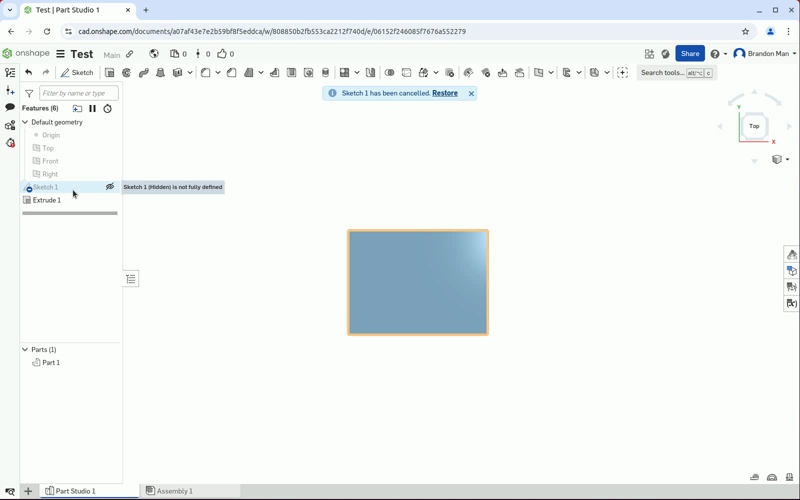
click(73, 189)
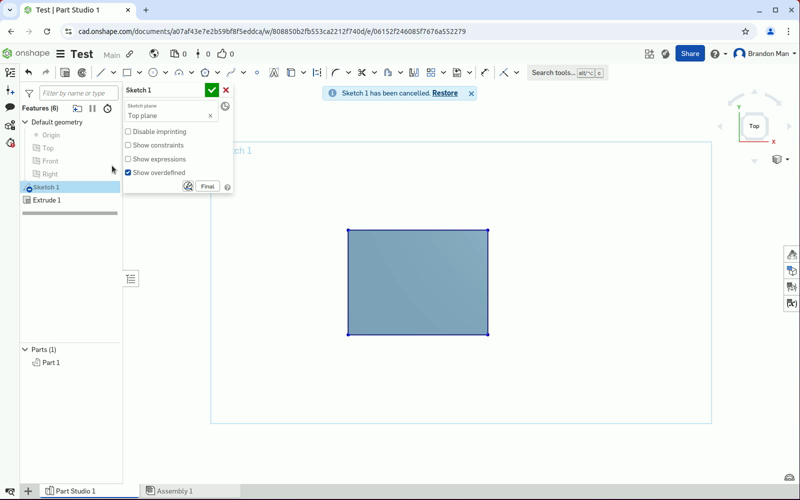
mouse_move(229, 92)
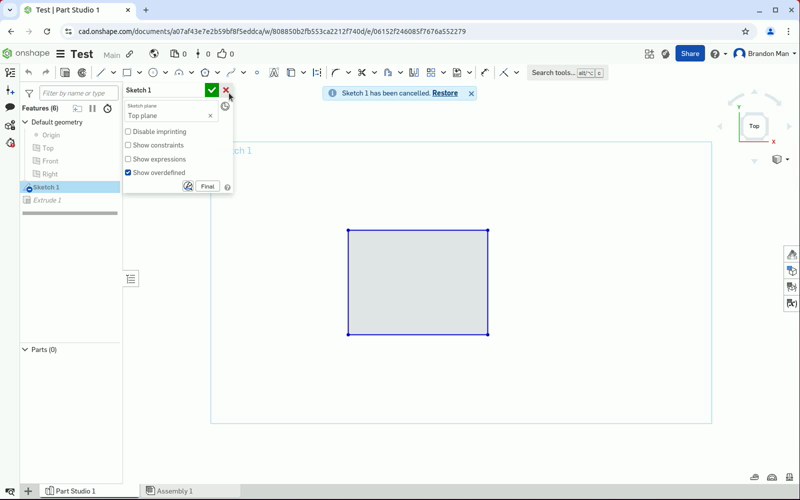
click(229, 92)
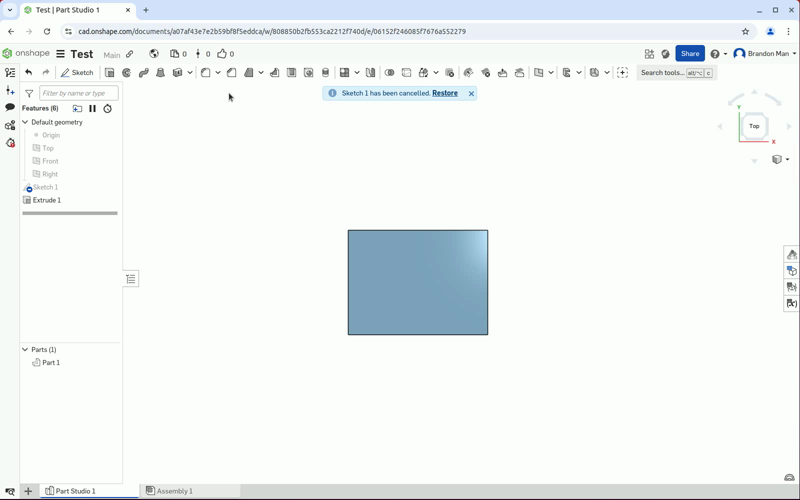
mouse_move(541, 75)
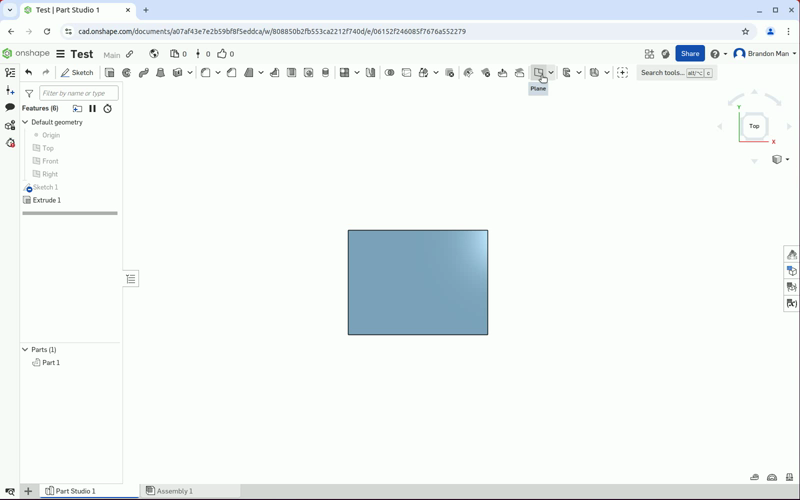
click(541, 75)
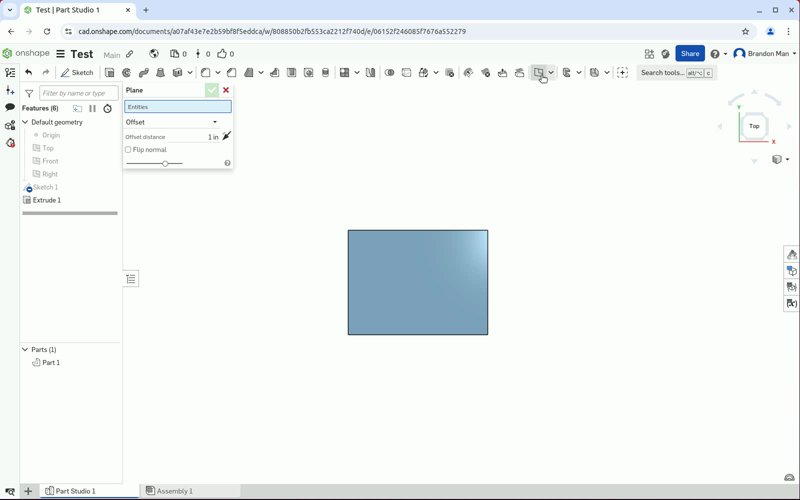
mouse_move(73, 150)
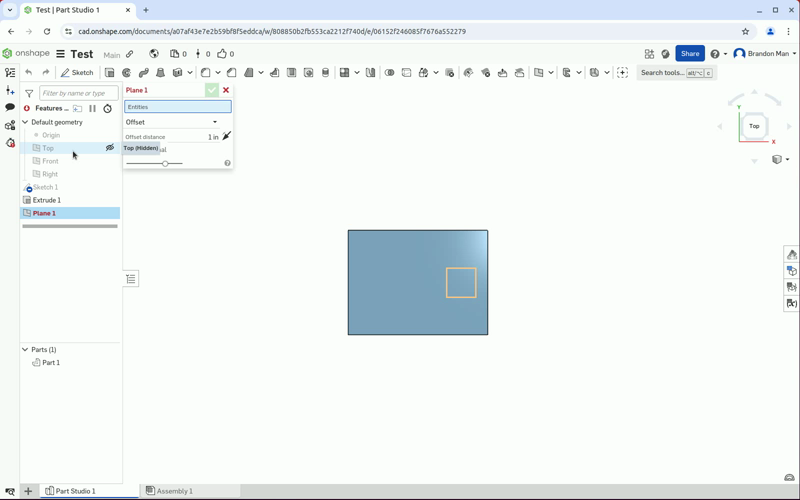
click(73, 150)
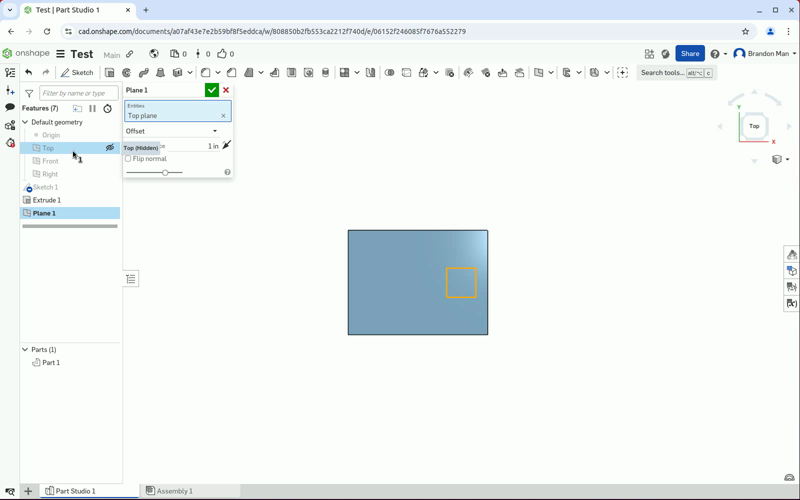
key(tab, 2)
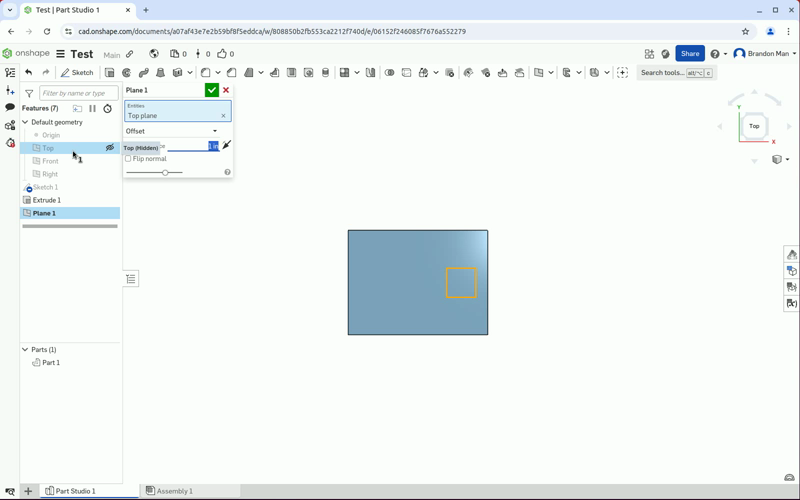
text(7.21)
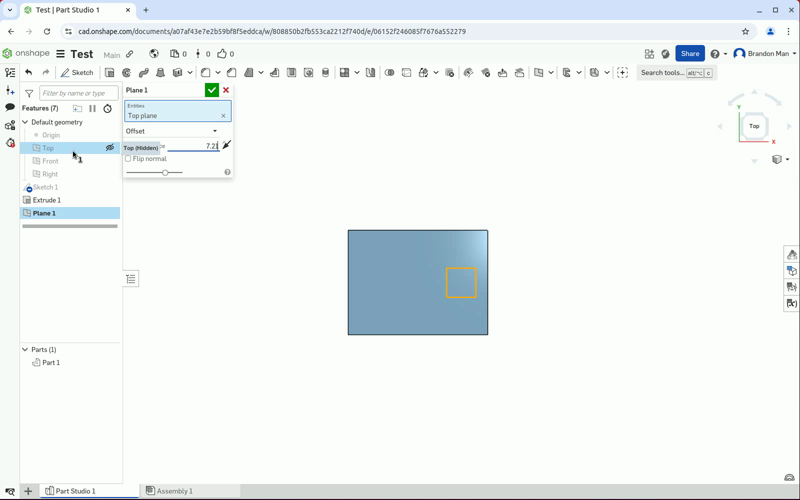
key(enter, 2)
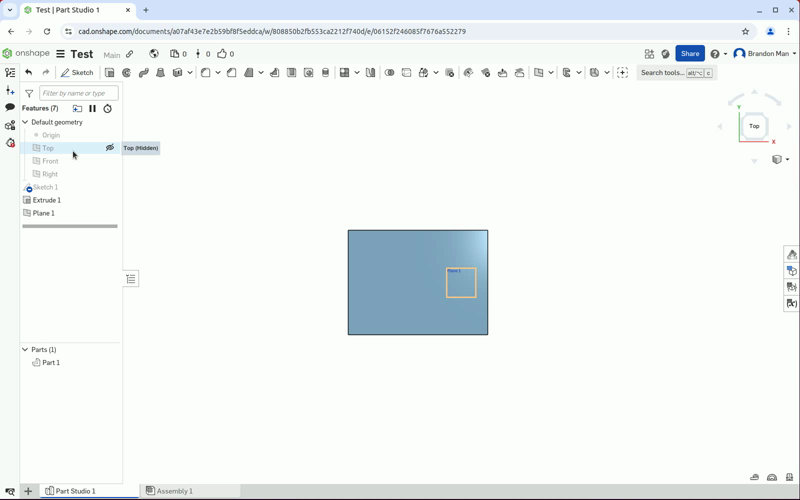
key(shift+s)
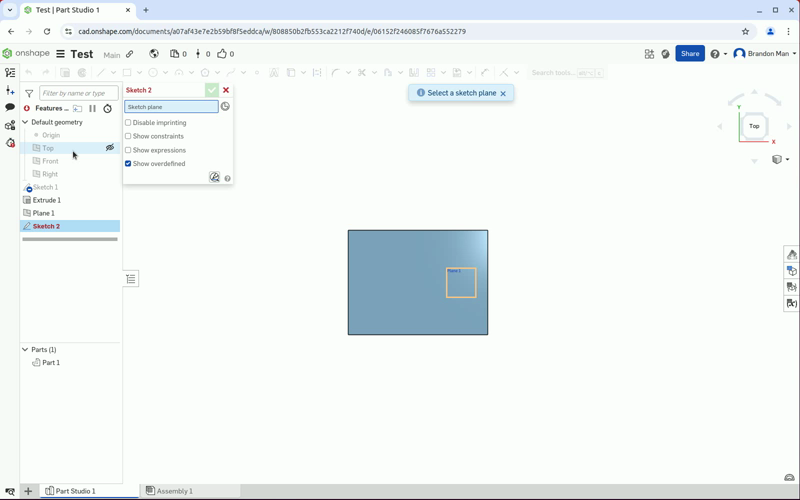
mouse_move(73, 215)
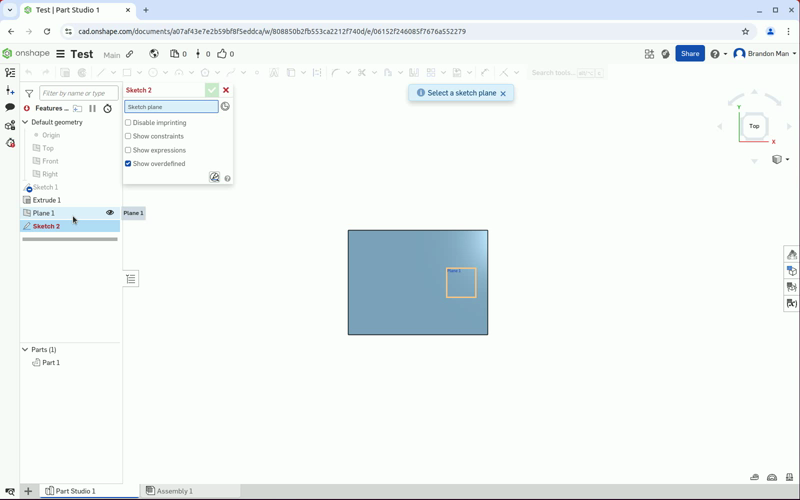
click(73, 215)
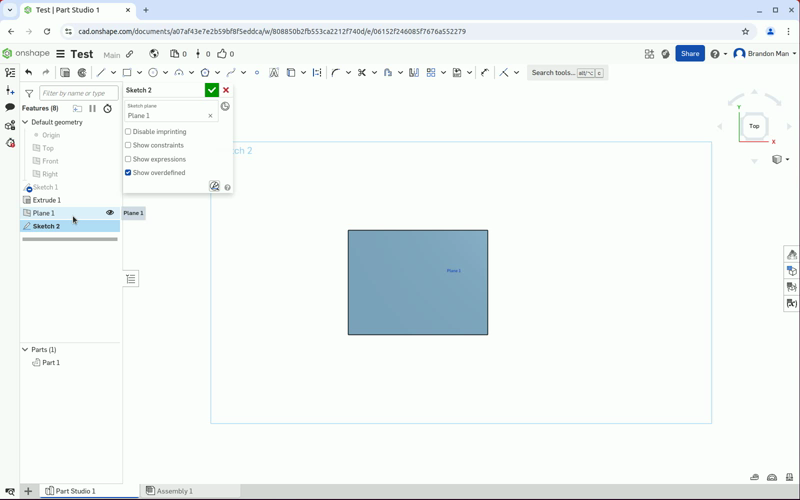
mouse_move(73, 352)
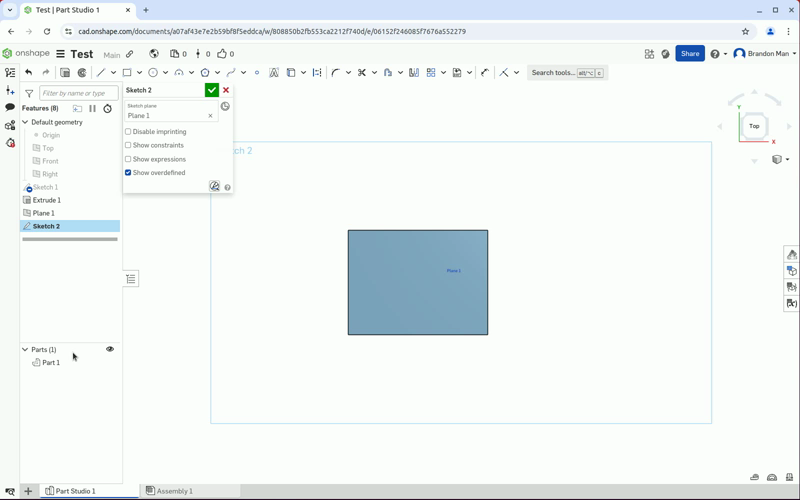
key(y)
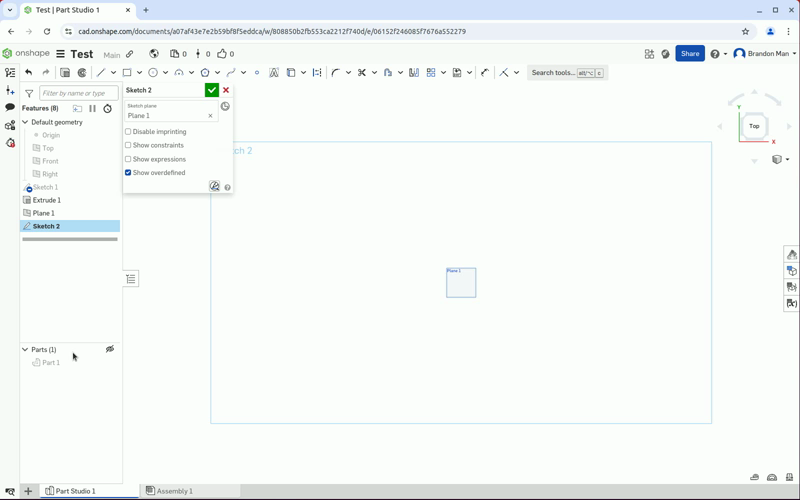
key(c)
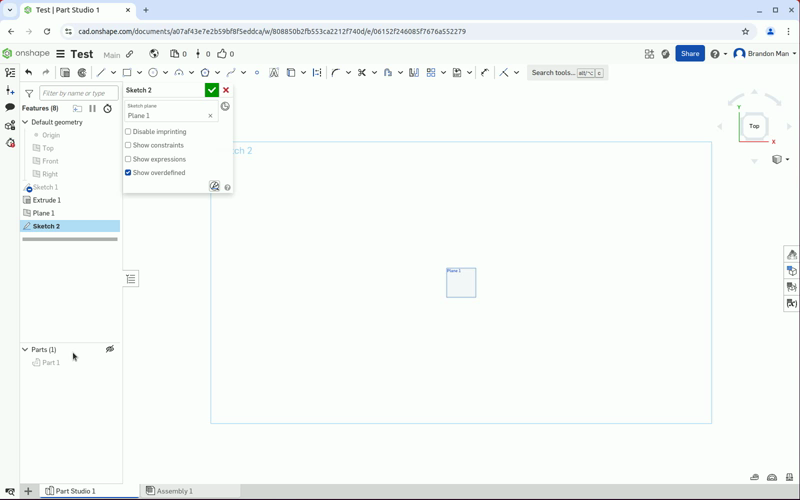
key_down(shift)
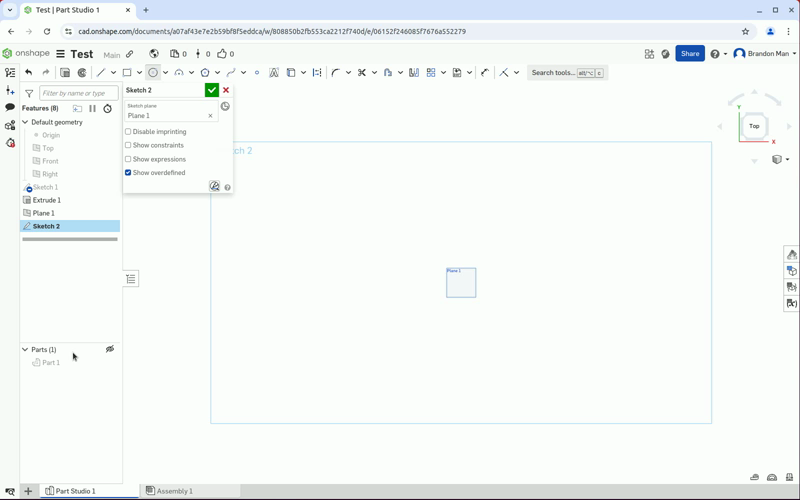
mouse_move(375, 247)
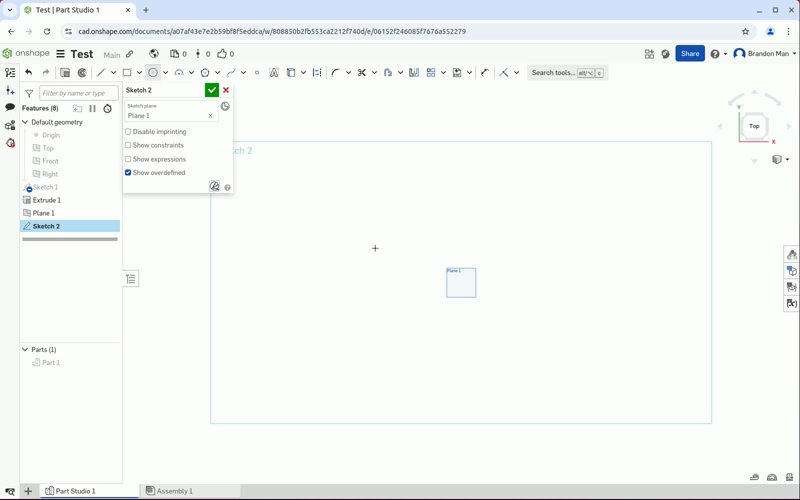
click(375, 247)
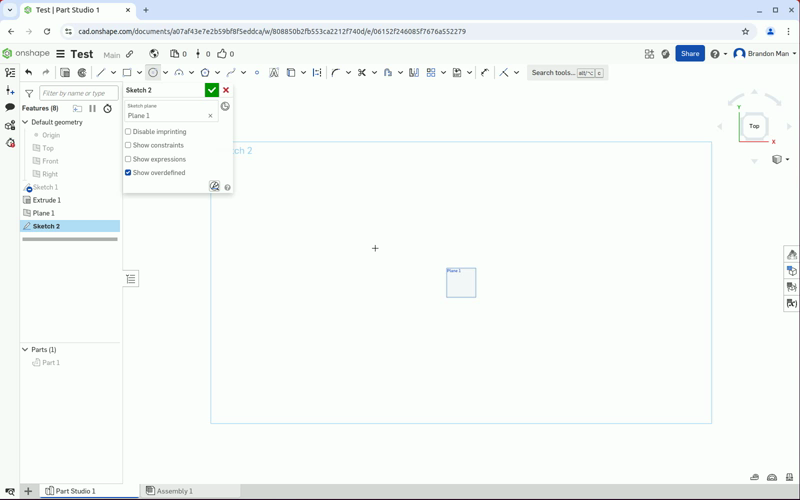
key_up(shift)
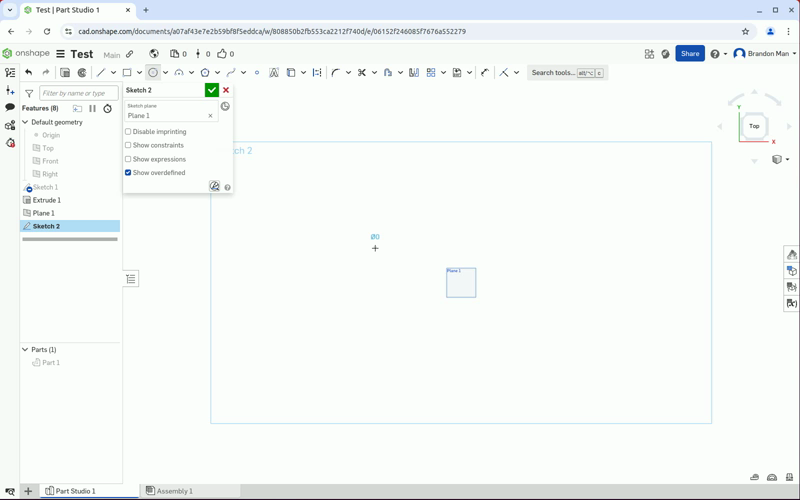
mouse_move(384, 247)
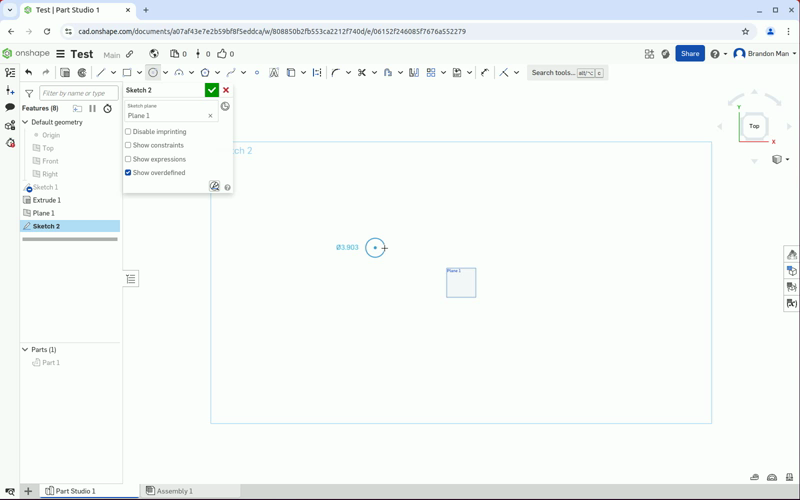
click(384, 247)
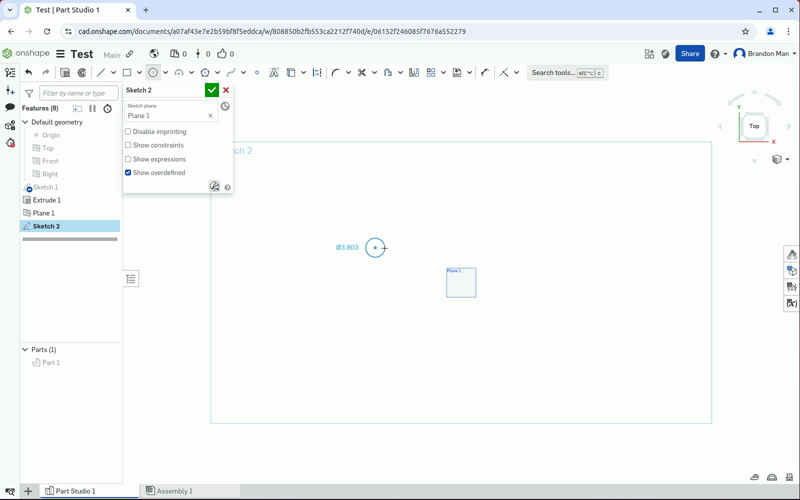
key(esc)
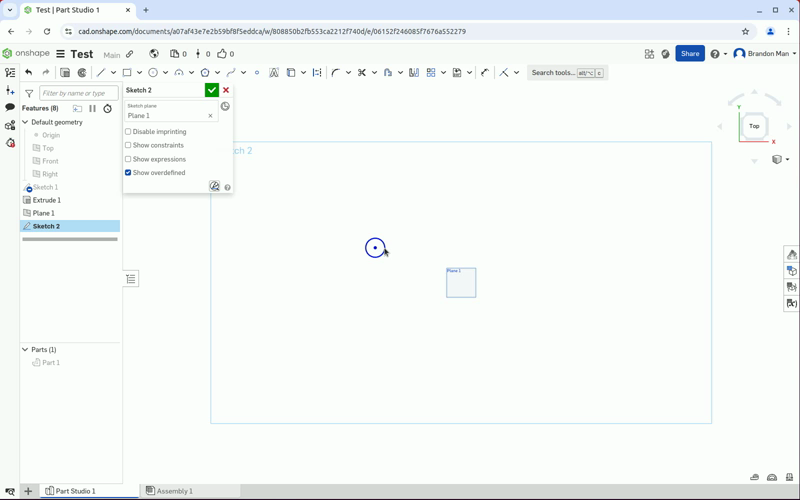
mouse_move(381, 245)
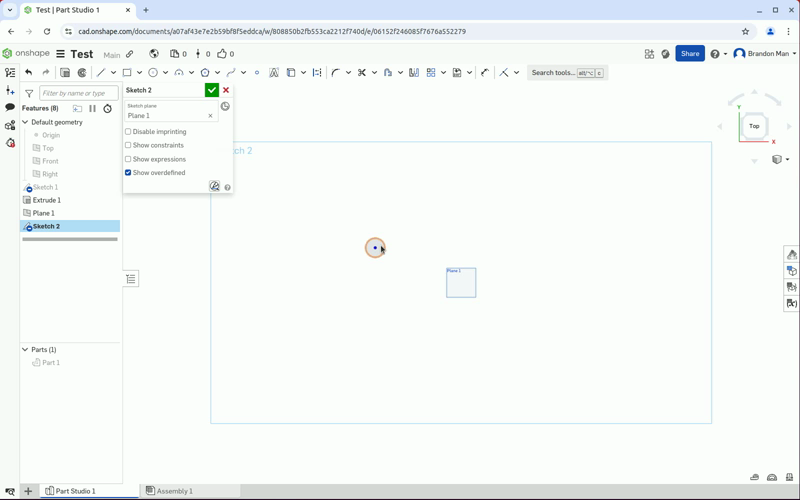
scroll(6)
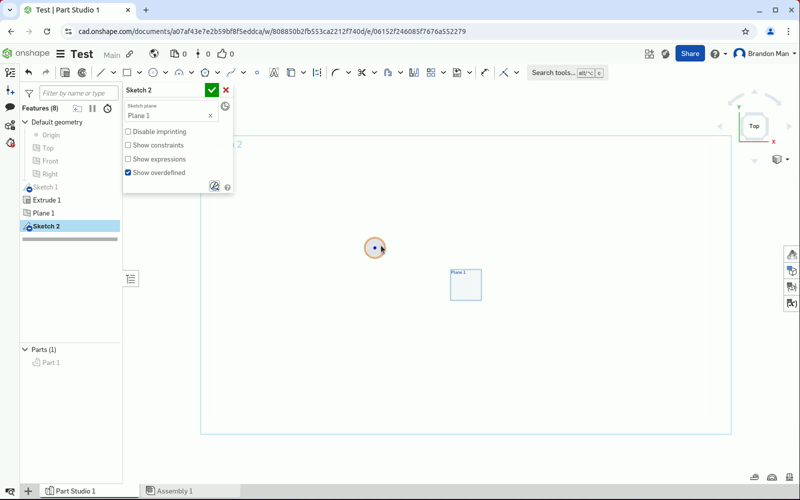
scroll(6)
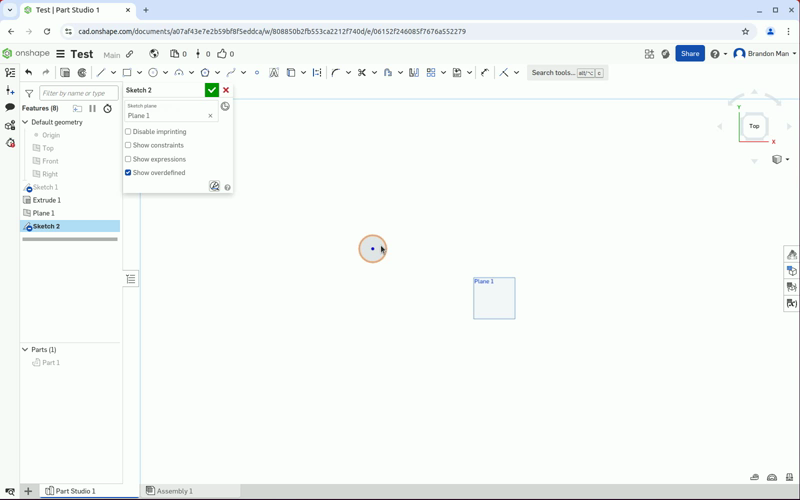
scroll(6)
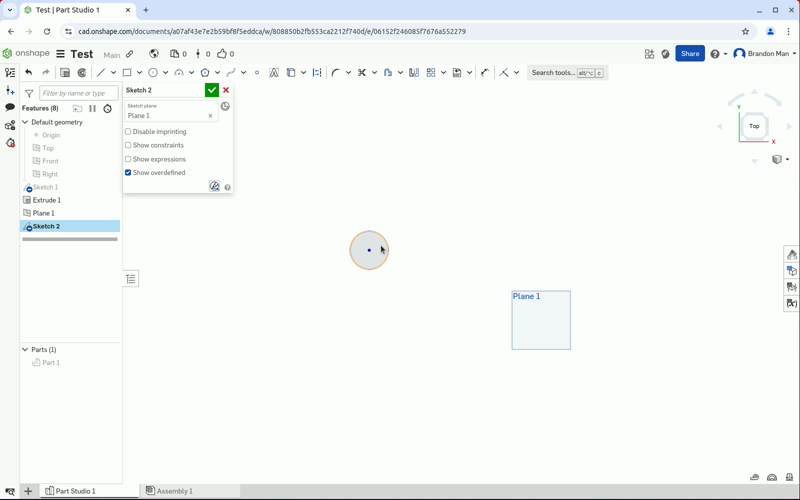
scroll(6)
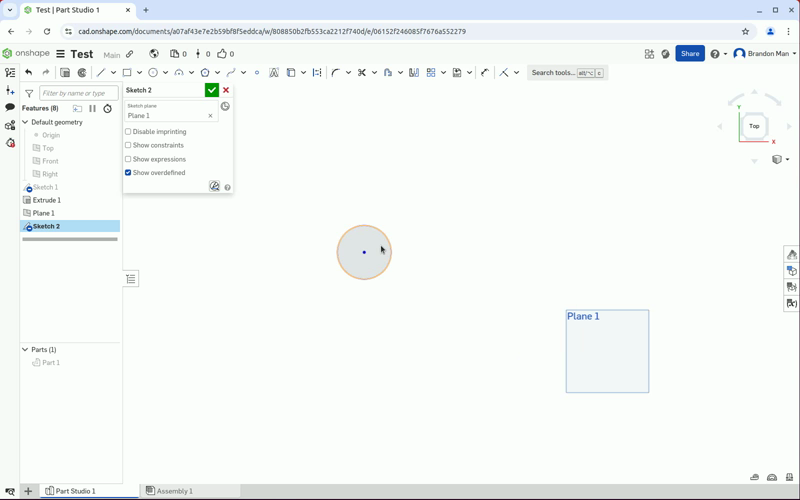
scroll(6)
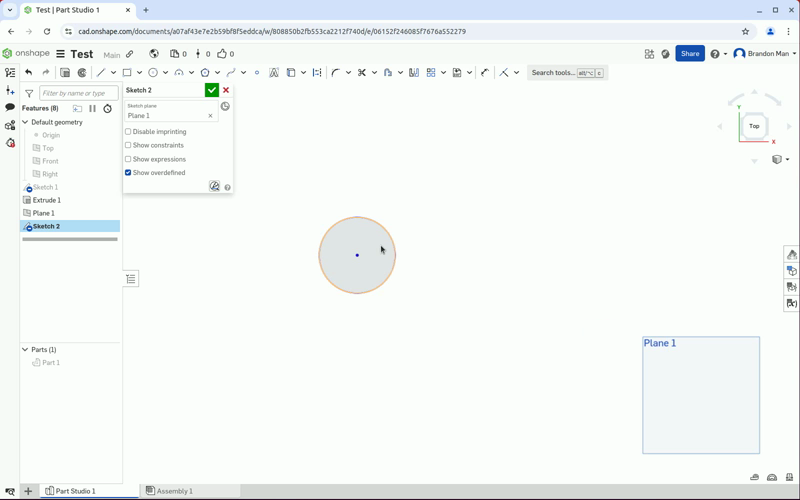
scroll(6)
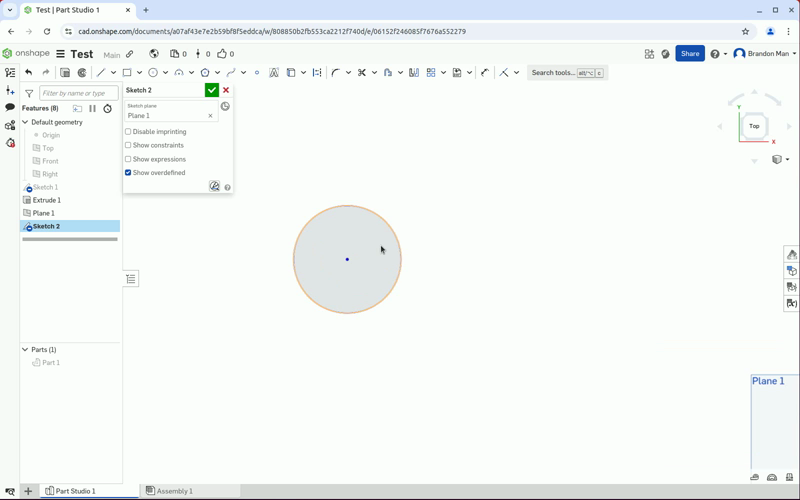
scroll(6)
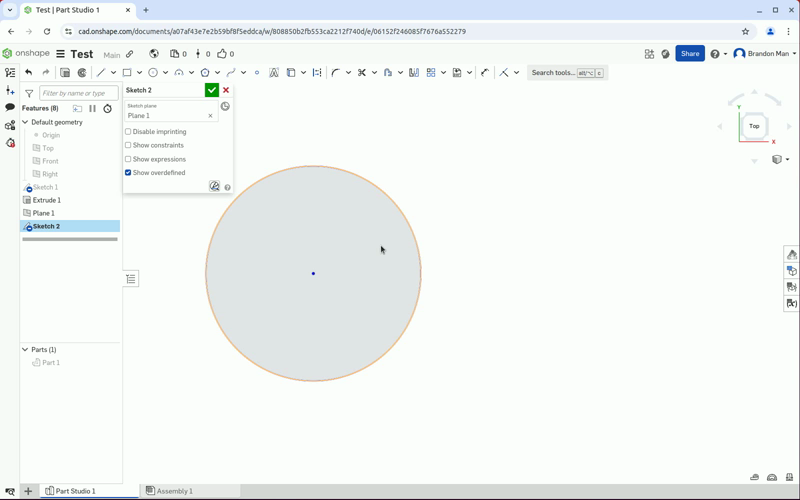
click(381, 245)
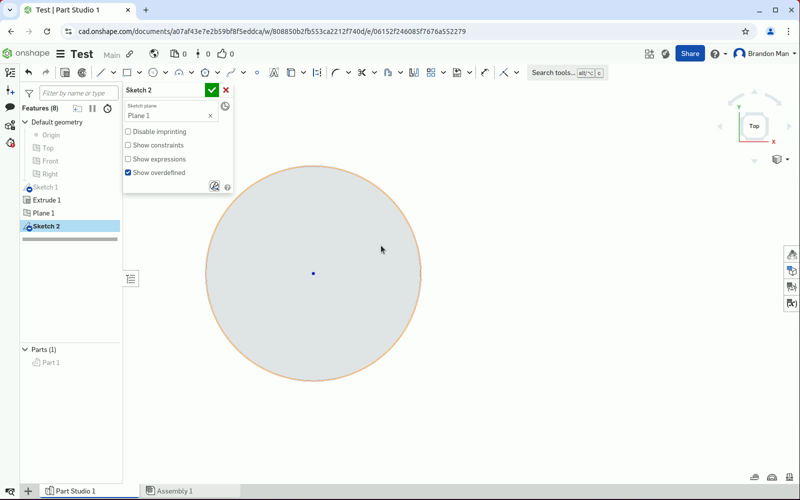
scroll(-6)
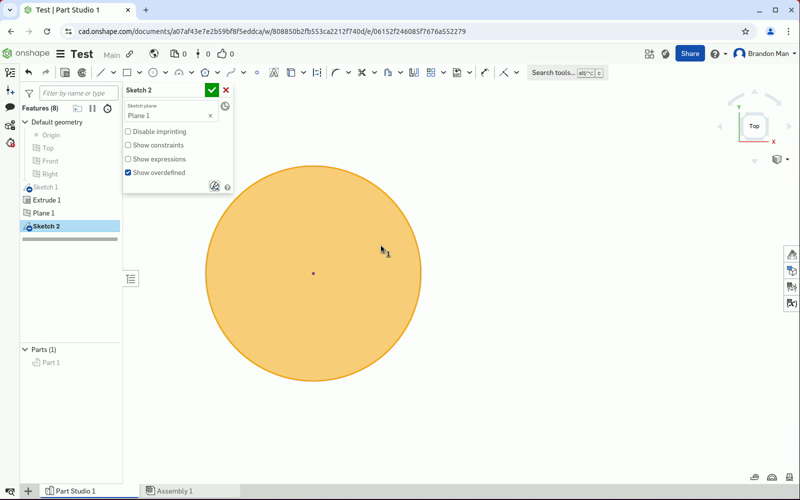
scroll(-6)
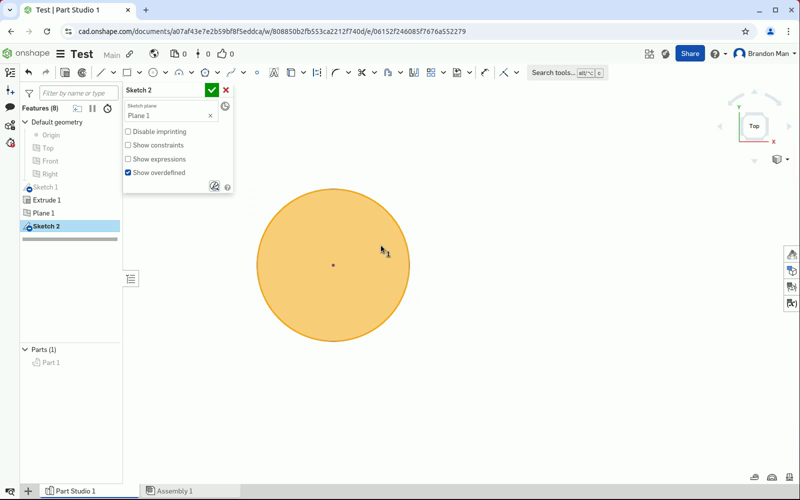
scroll(-6)
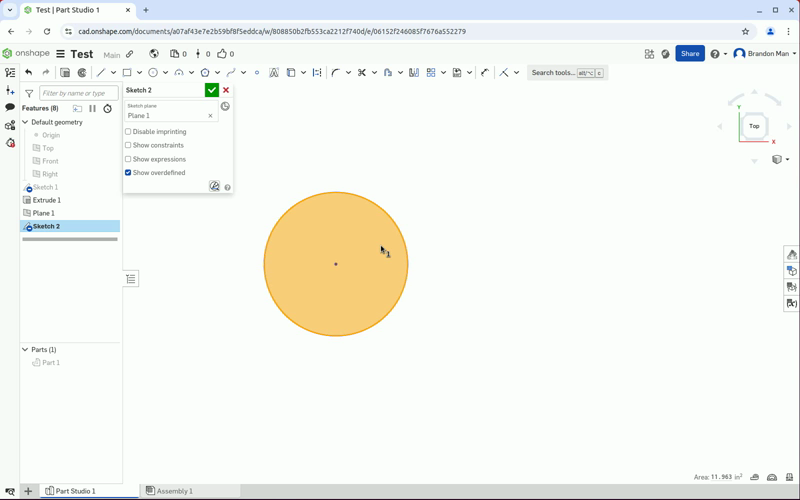
scroll(-6)
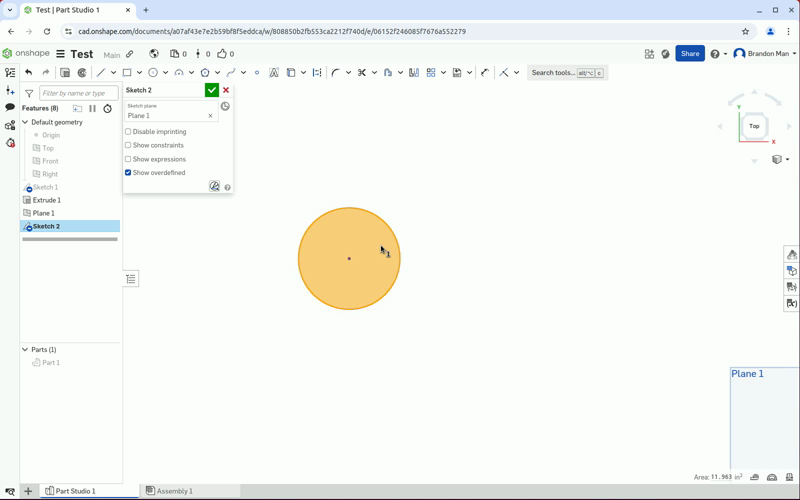
scroll(-6)
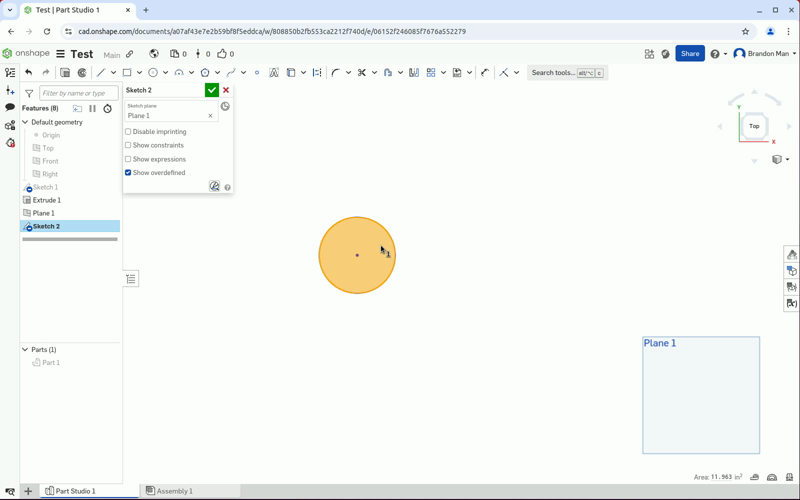
scroll(-6)
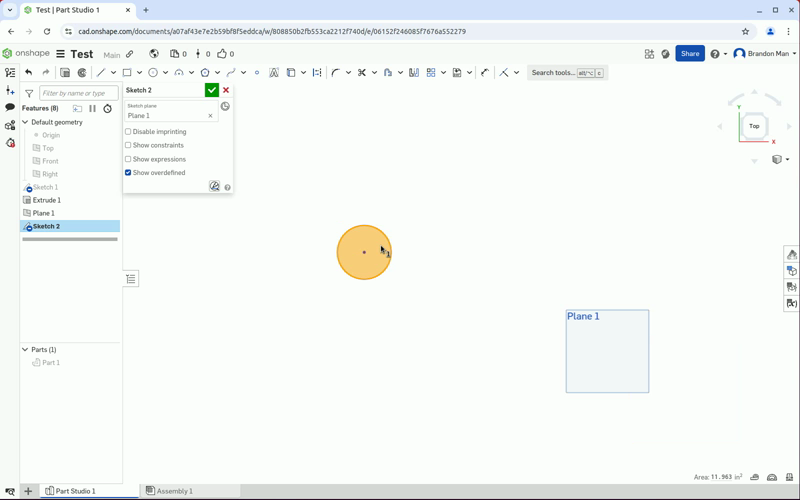
scroll(-6)
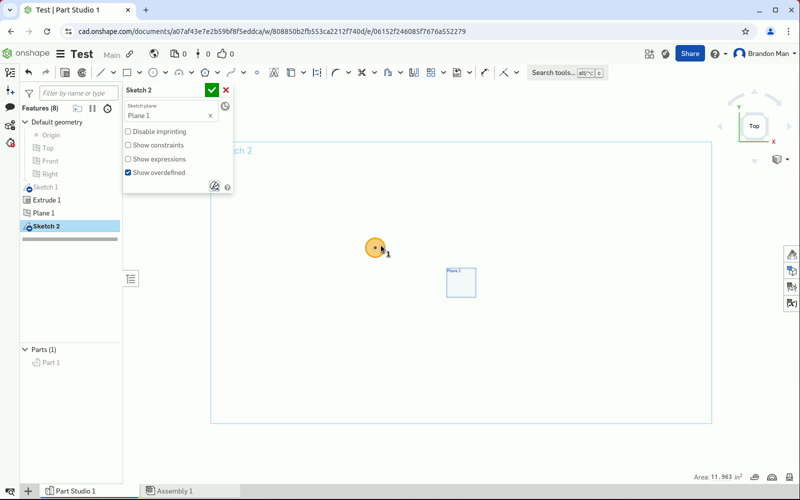
mouse_move(73, 352)
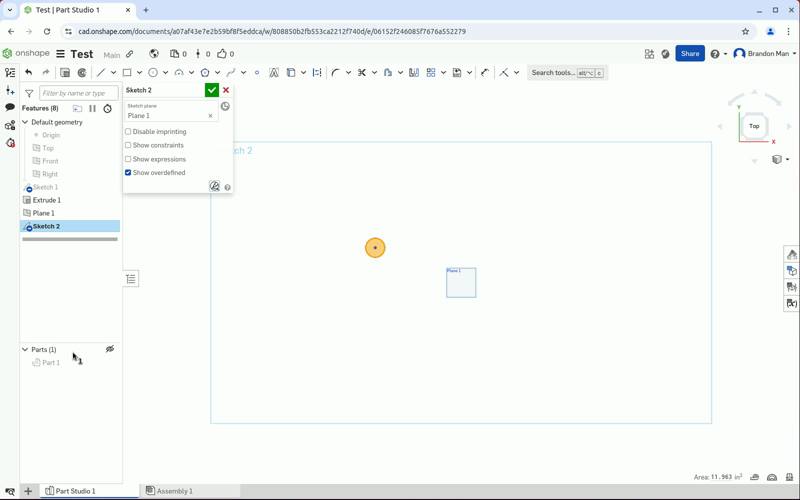
key(shift+y)
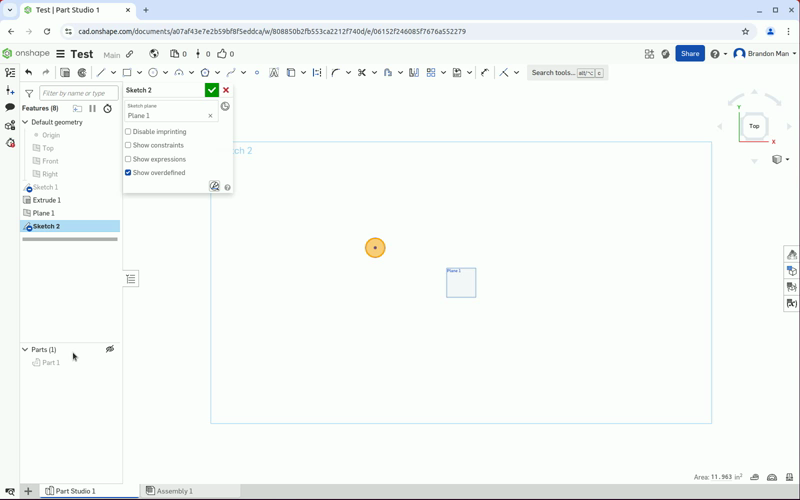
key(shift+e)
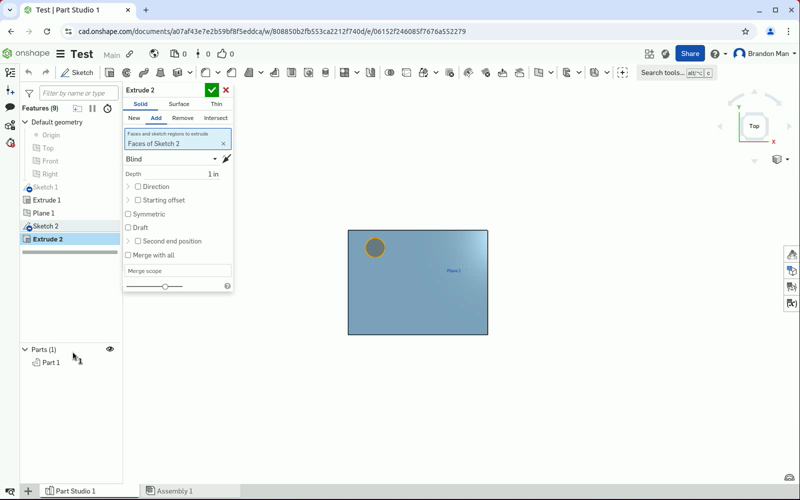
mouse_move(143, 106)
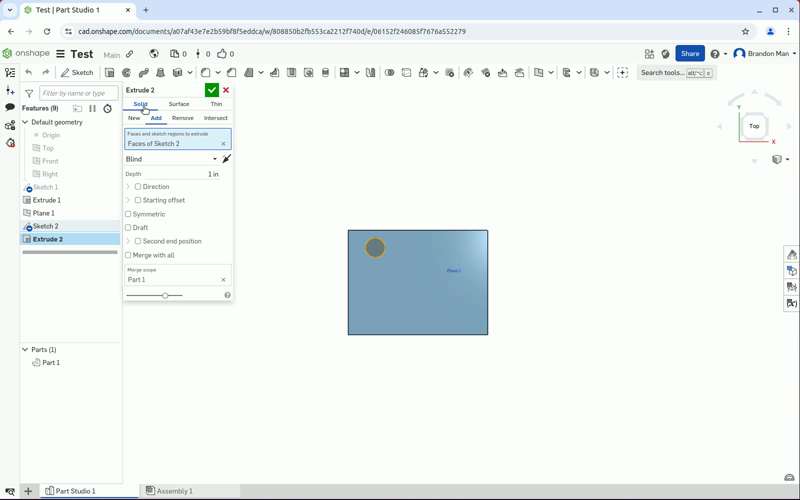
click(143, 106)
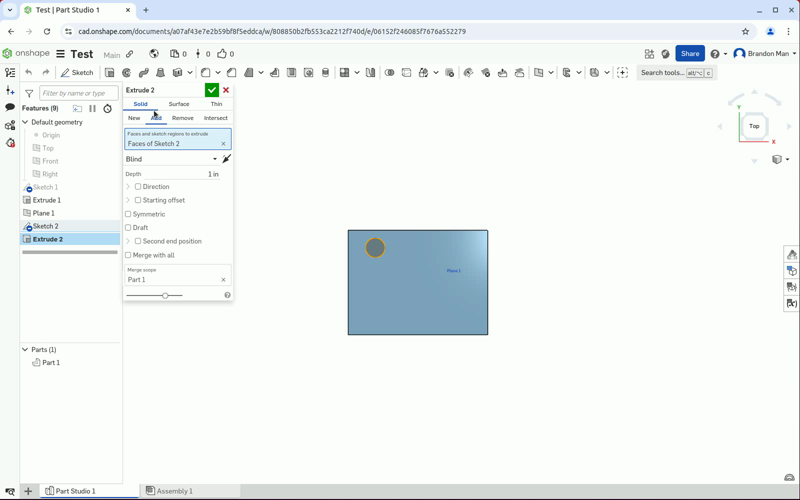
mouse_move(186, 120)
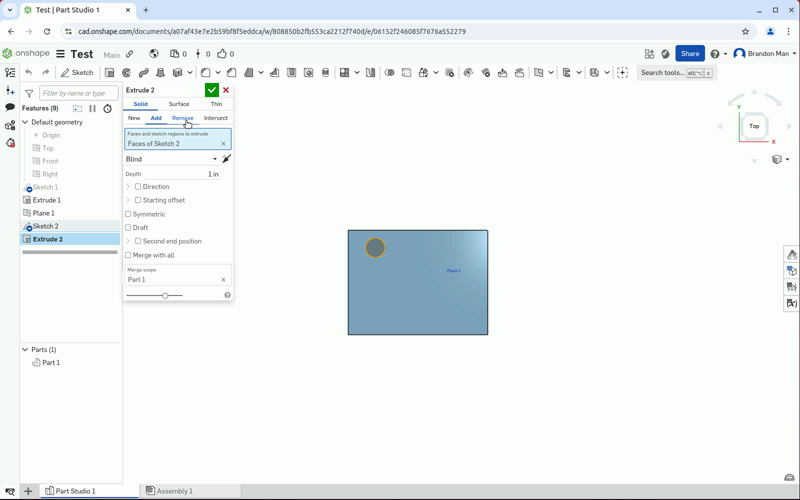
click(186, 120)
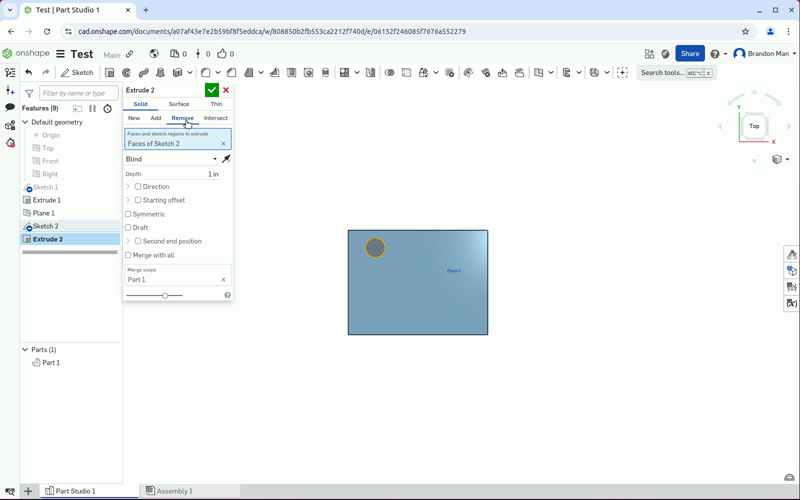
key(tab, 4)
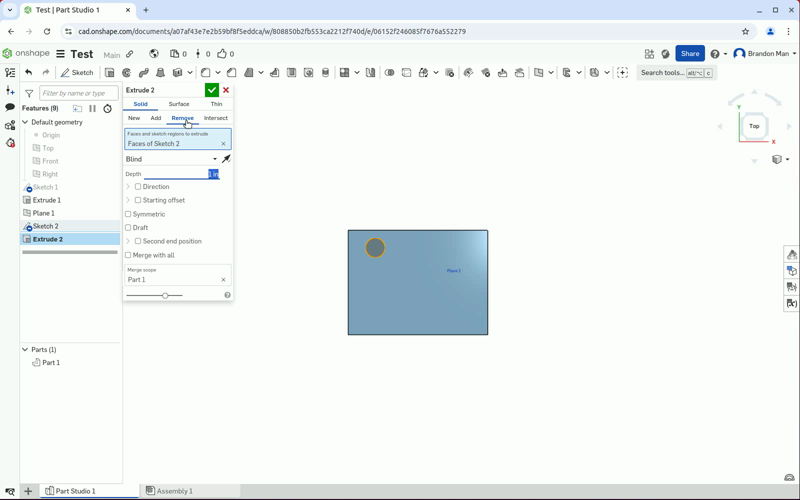
text(7.221)
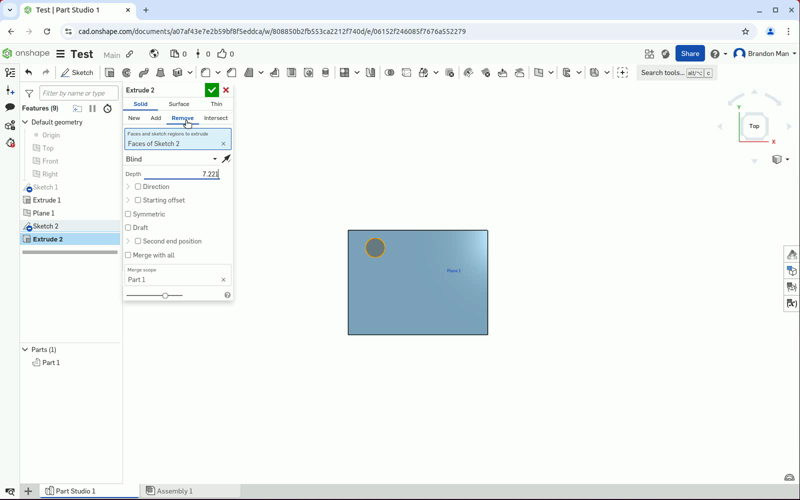
key(tab, 6)
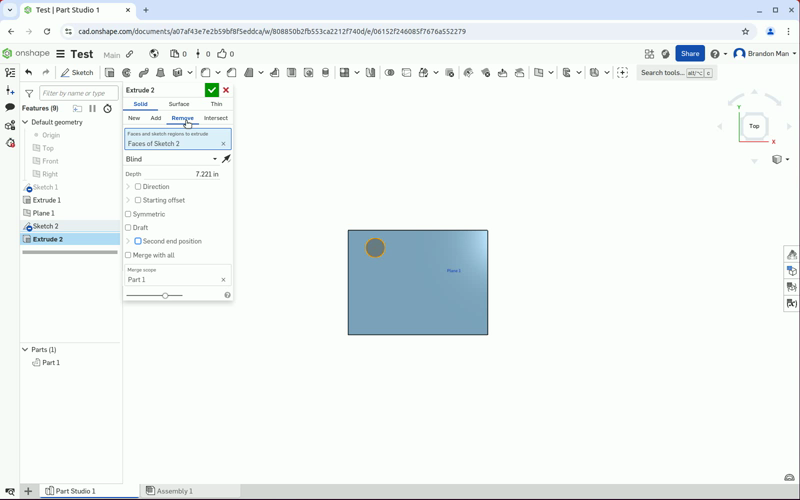
key(space)
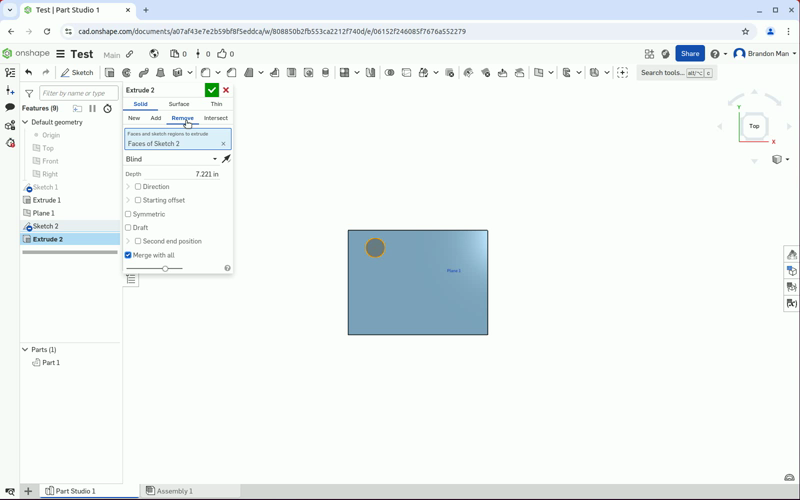
key(enter)
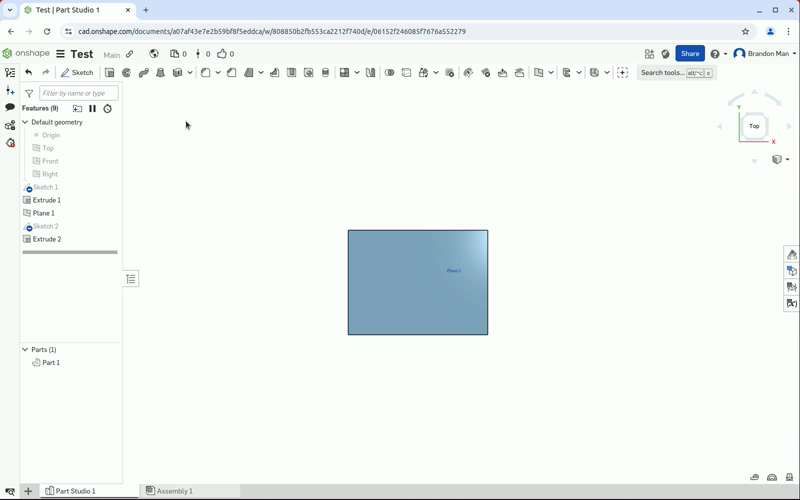
key(shift+h)
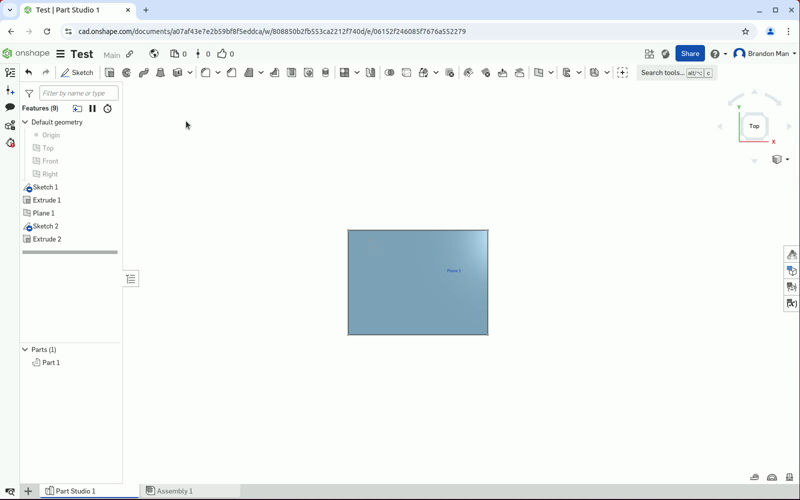
key(shift+h)
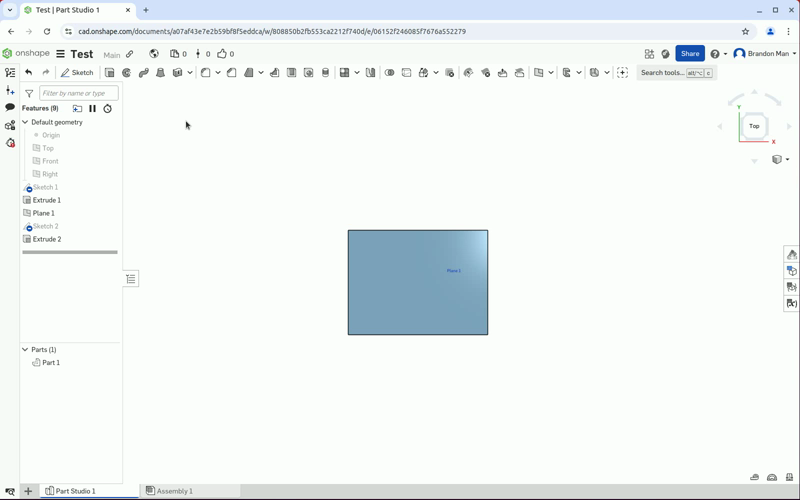
mouse_move(73, 189)
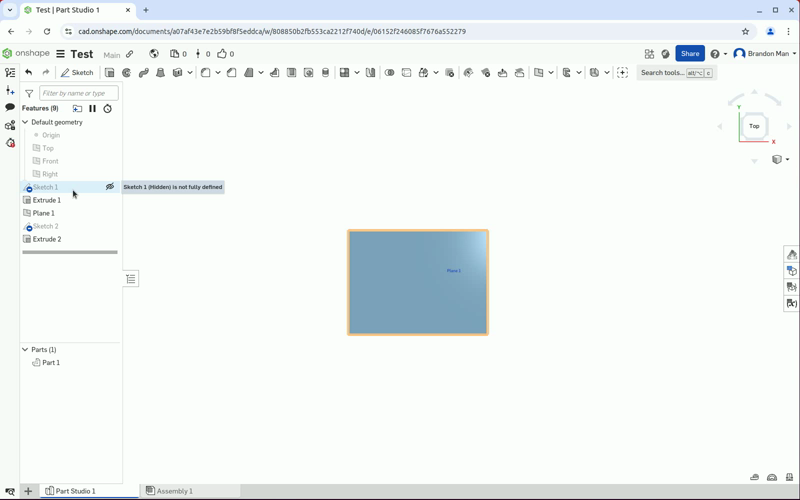
click(73, 189)
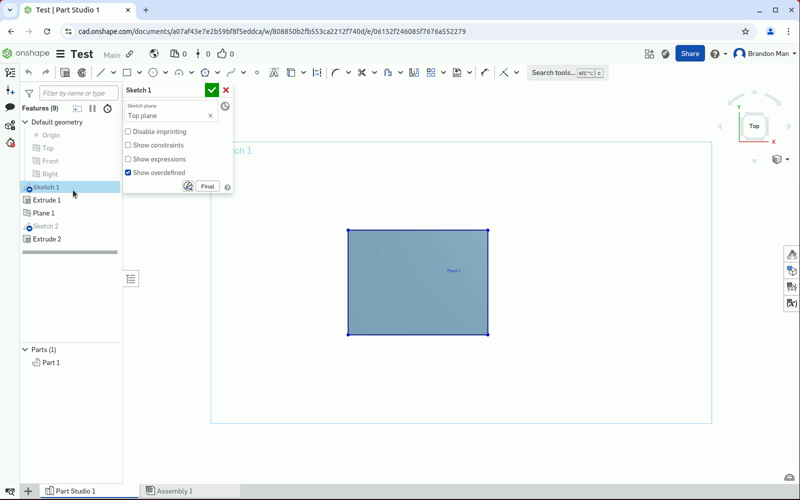
mouse_move(229, 92)
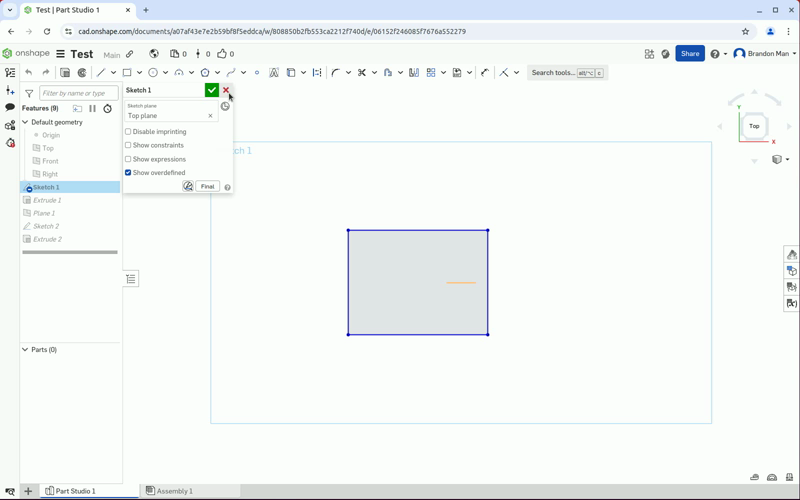
click(229, 92)
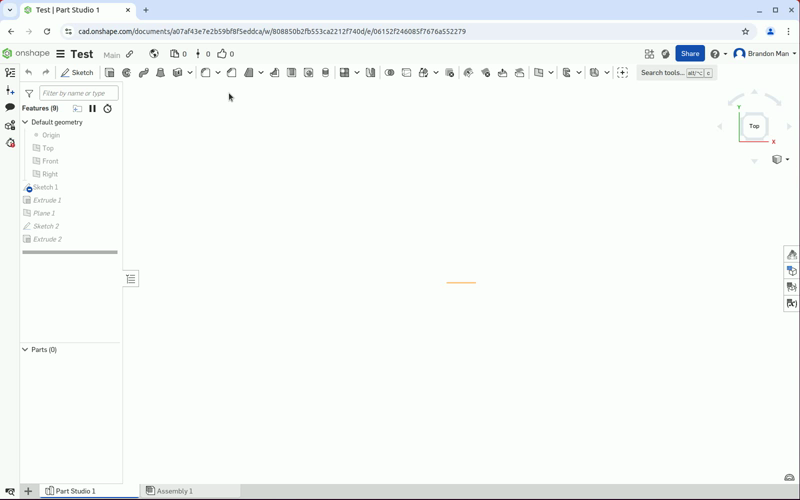
key(shift+s)
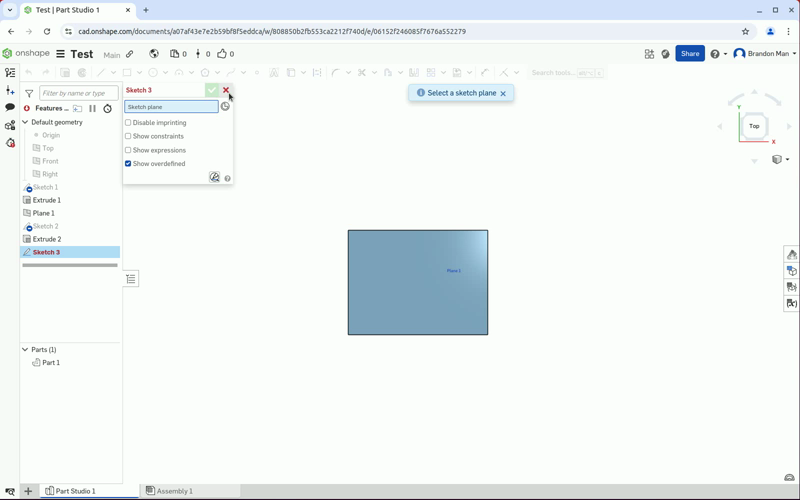
mouse_move(73, 215)
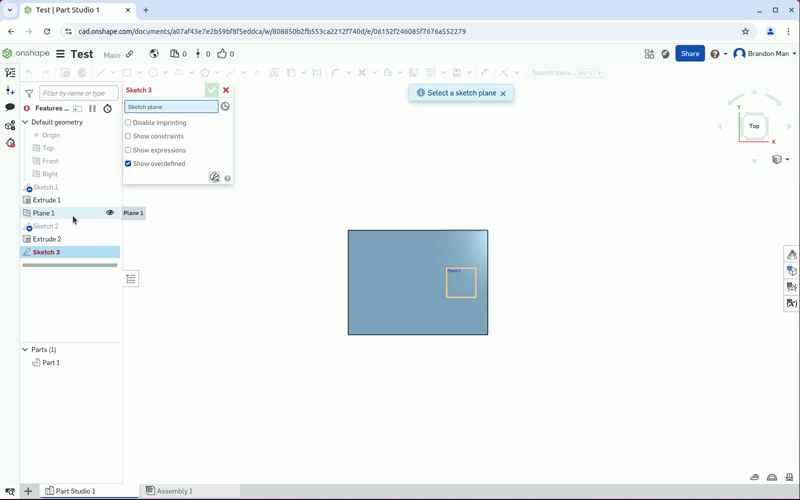
click(73, 215)
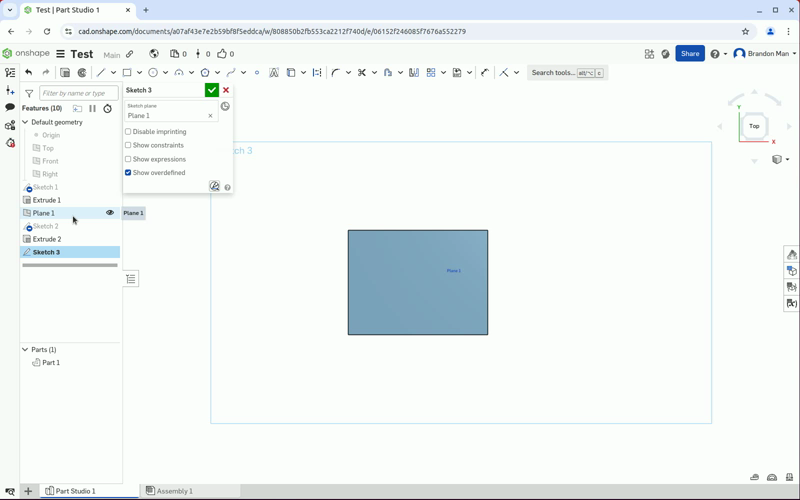
mouse_move(73, 352)
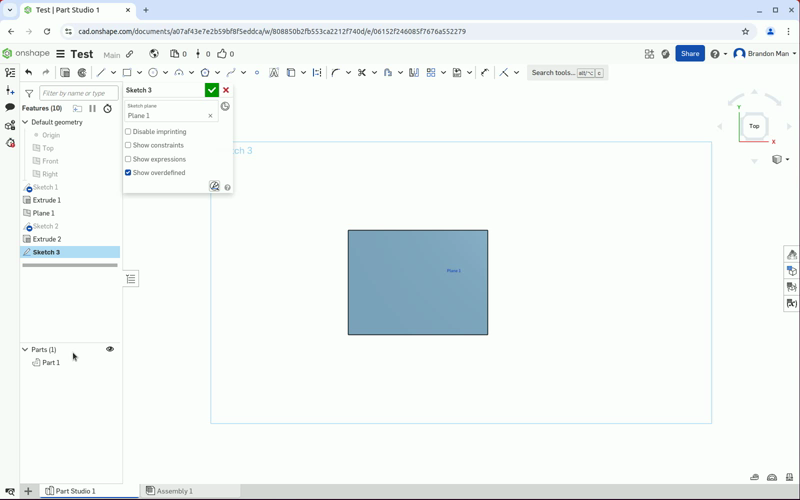
key(y)
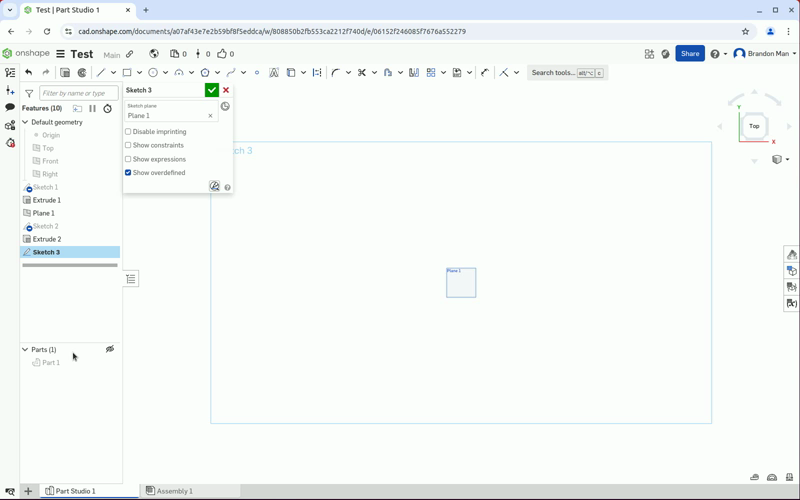
key(c)
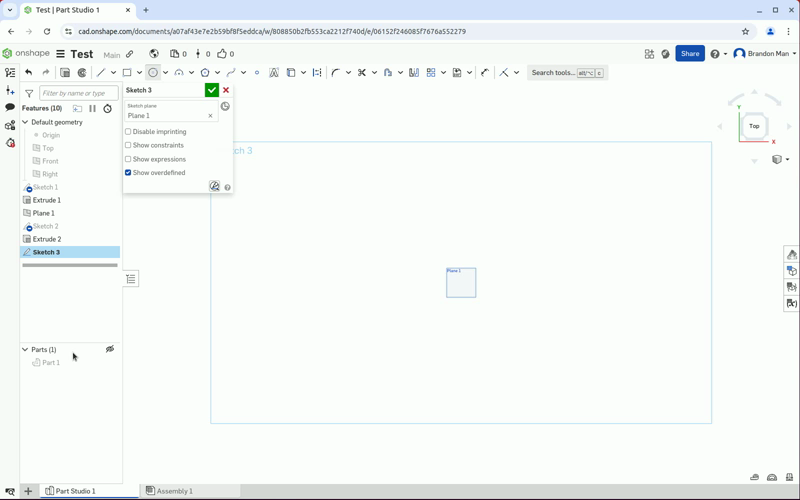
key_down(shift)
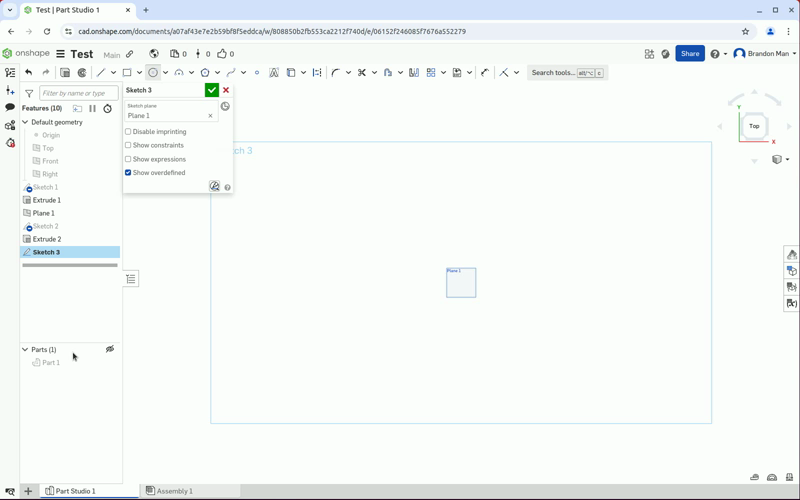
mouse_move(365, 316)
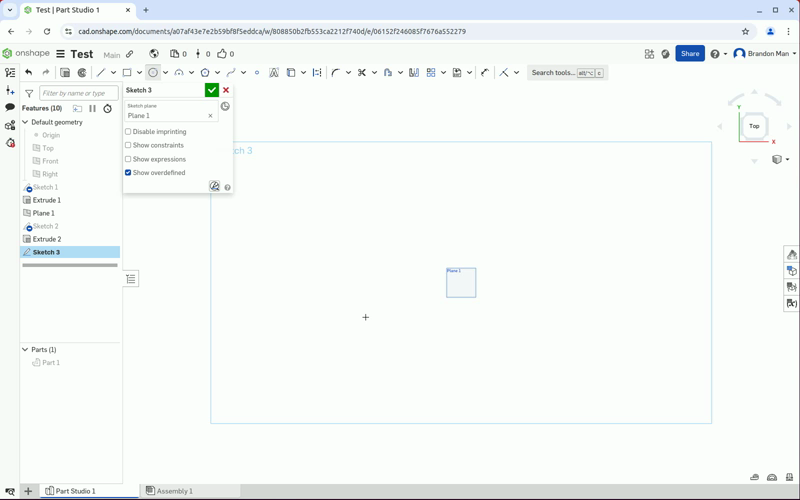
click(365, 316)
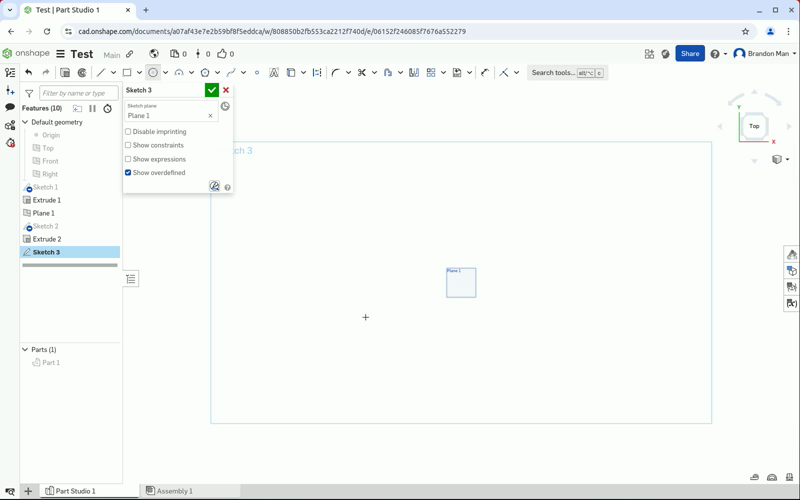
key_up(shift)
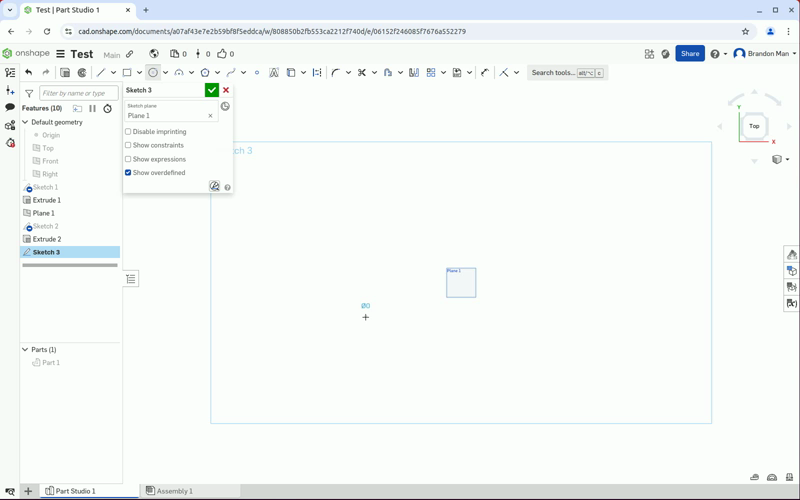
mouse_move(375, 316)
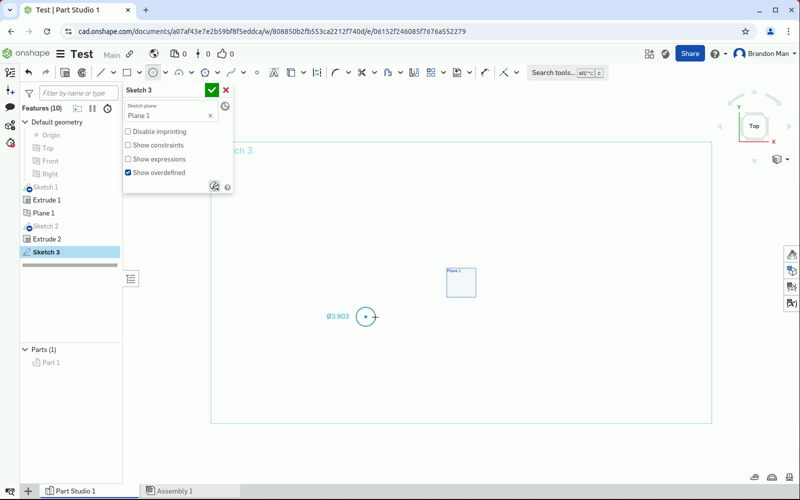
click(375, 316)
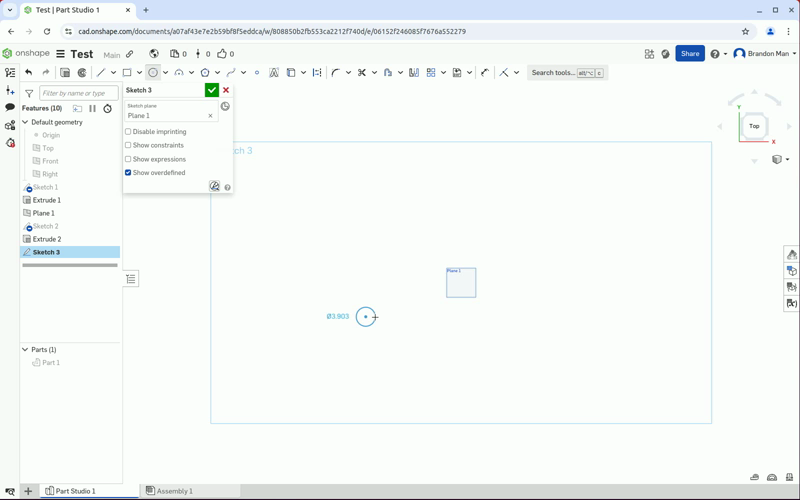
key(esc)
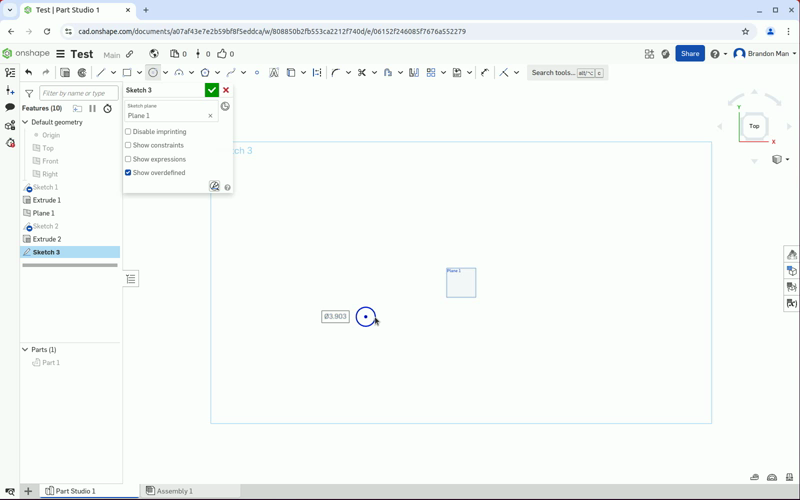
mouse_move(371, 315)
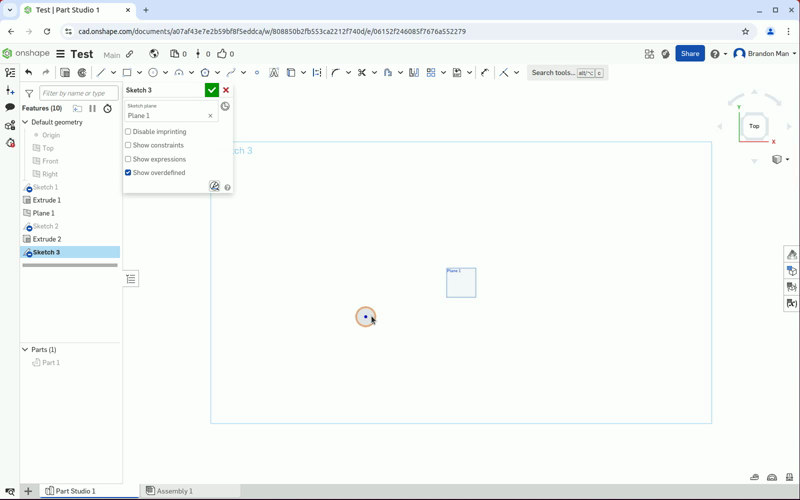
scroll(6)
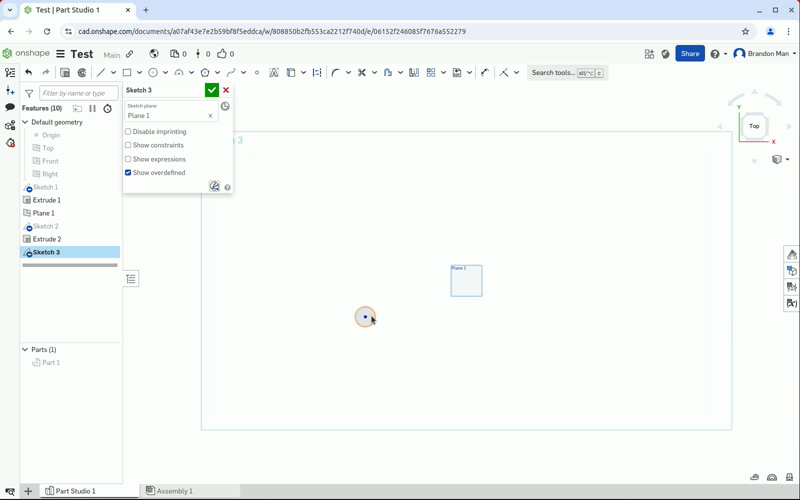
scroll(6)
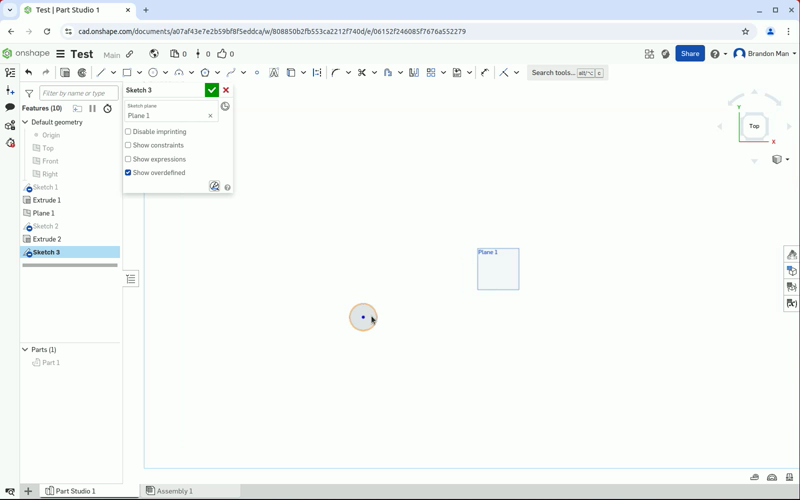
scroll(6)
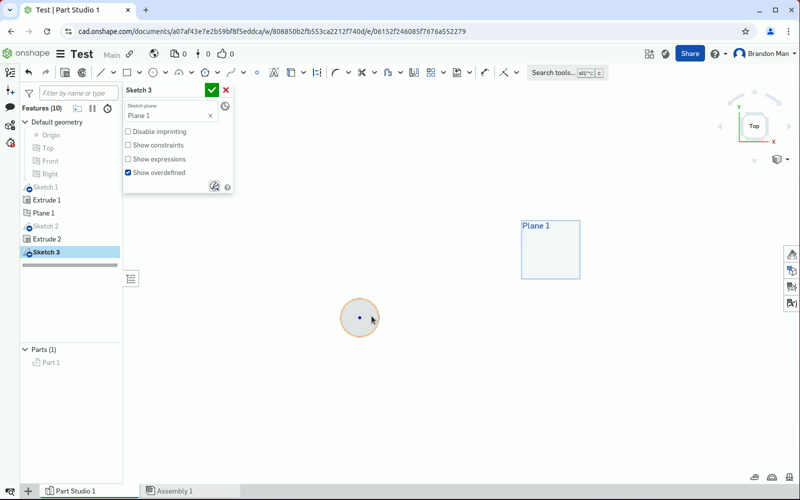
scroll(6)
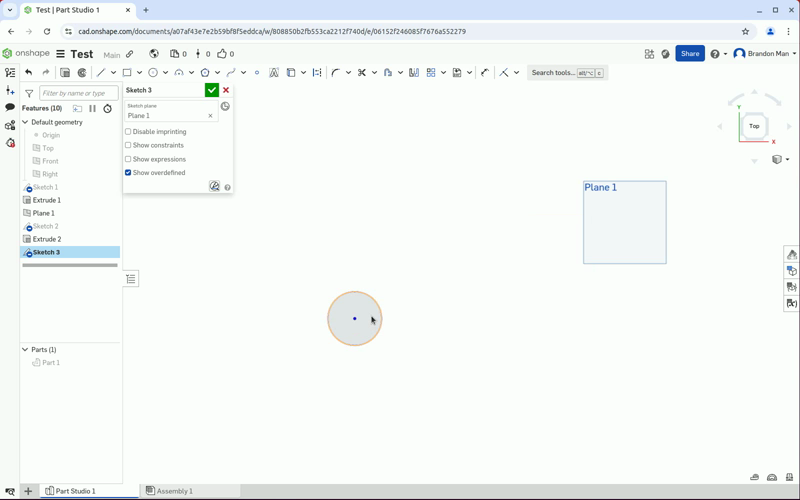
scroll(6)
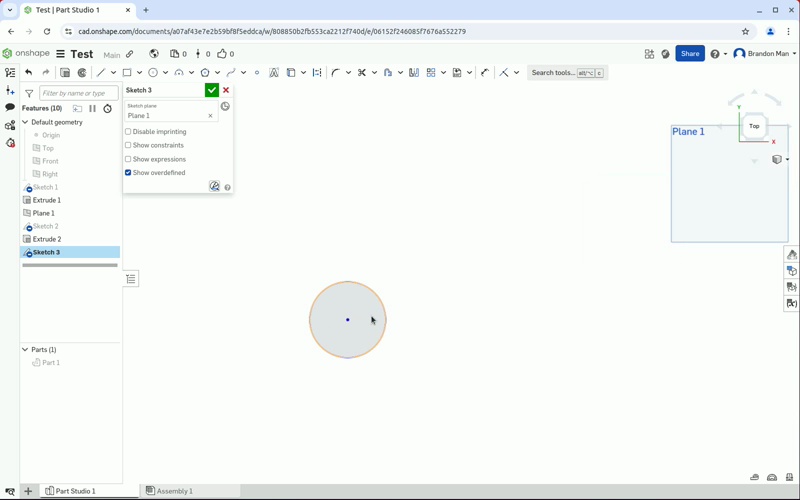
scroll(6)
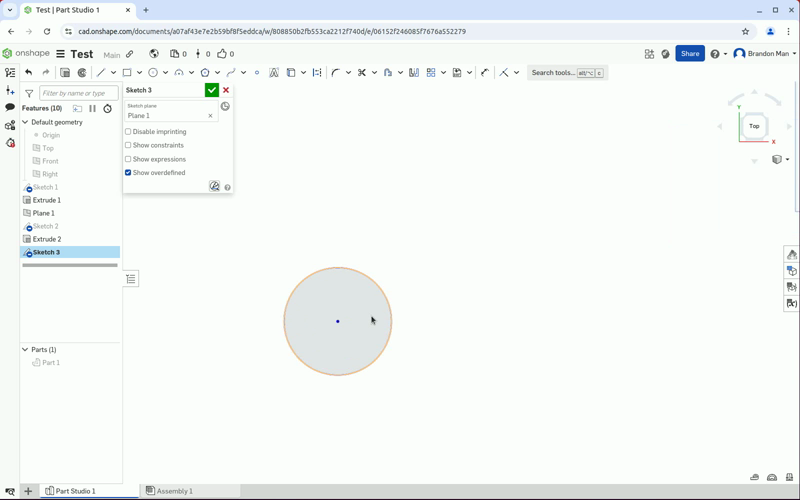
scroll(6)
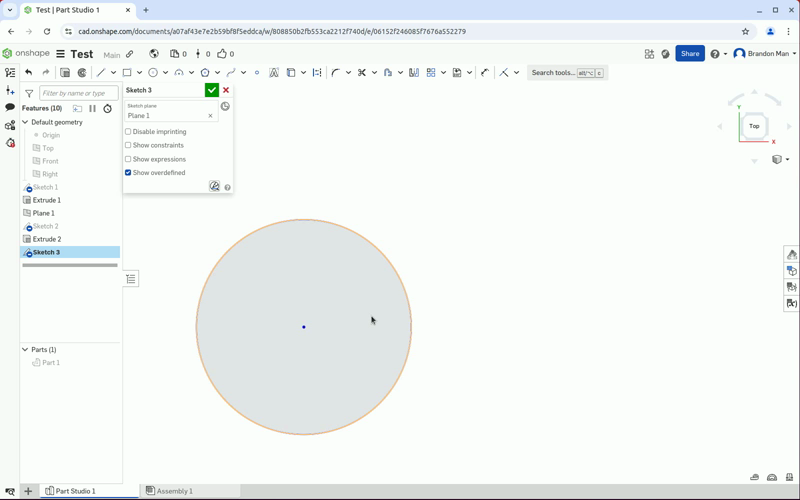
click(371, 315)
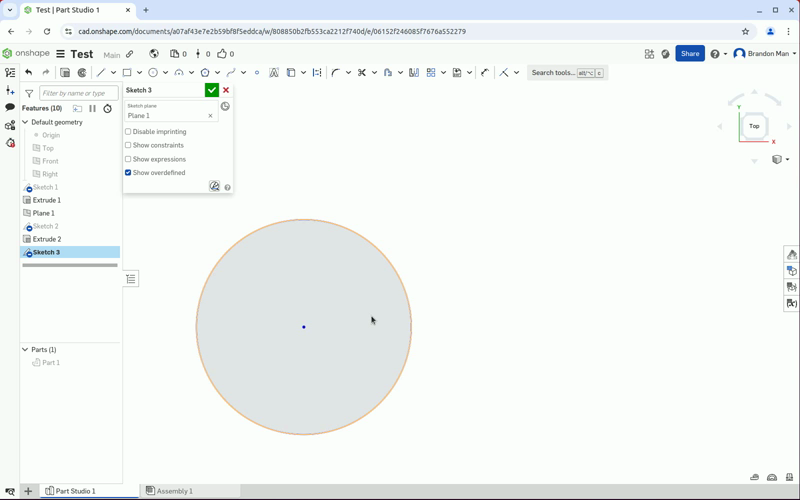
scroll(-6)
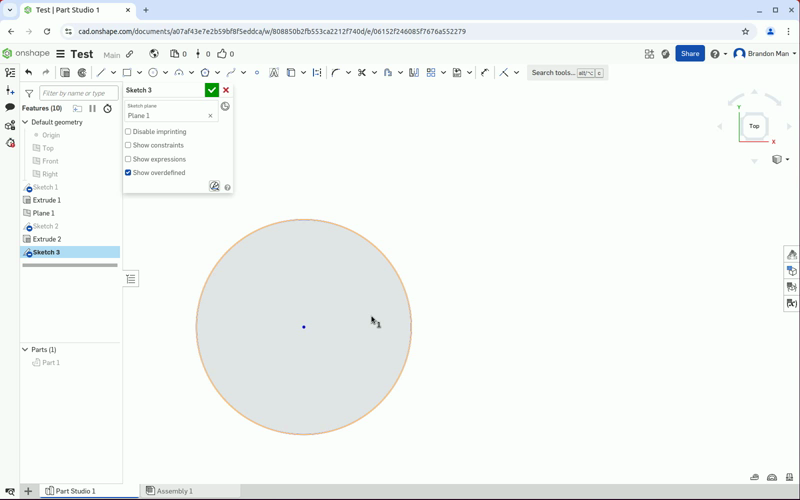
scroll(-6)
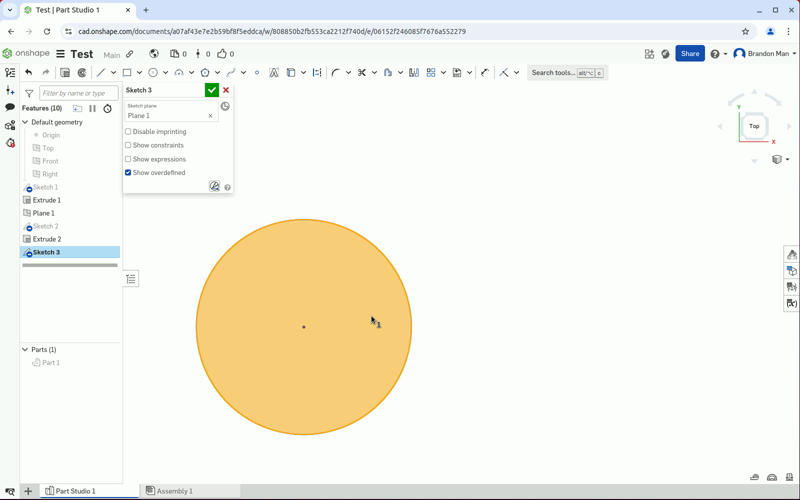
scroll(-6)
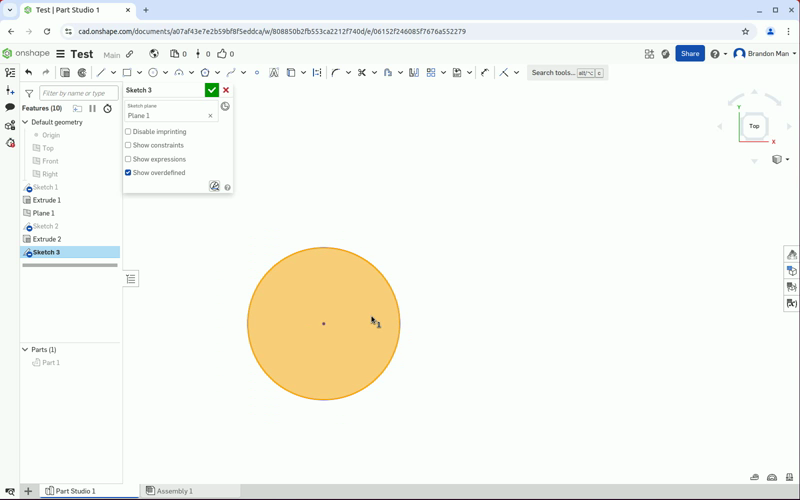
scroll(-6)
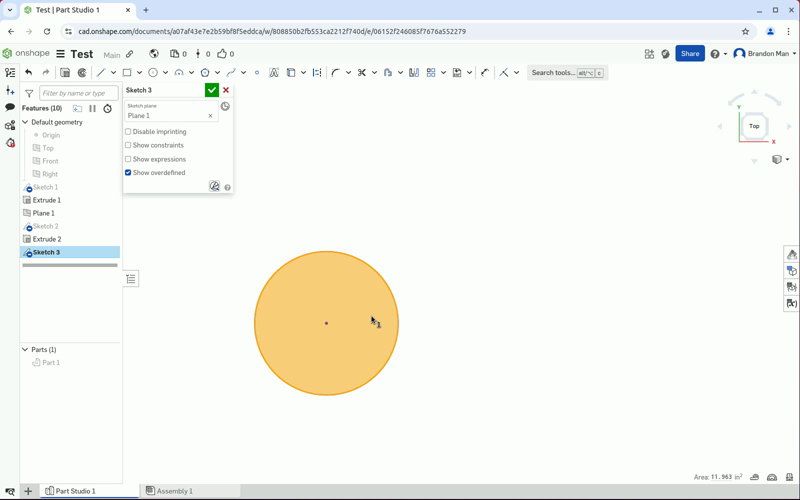
scroll(-6)
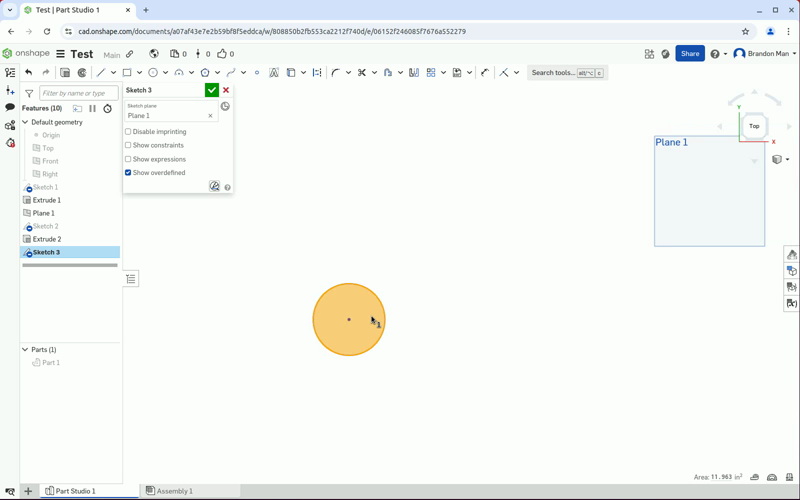
scroll(-6)
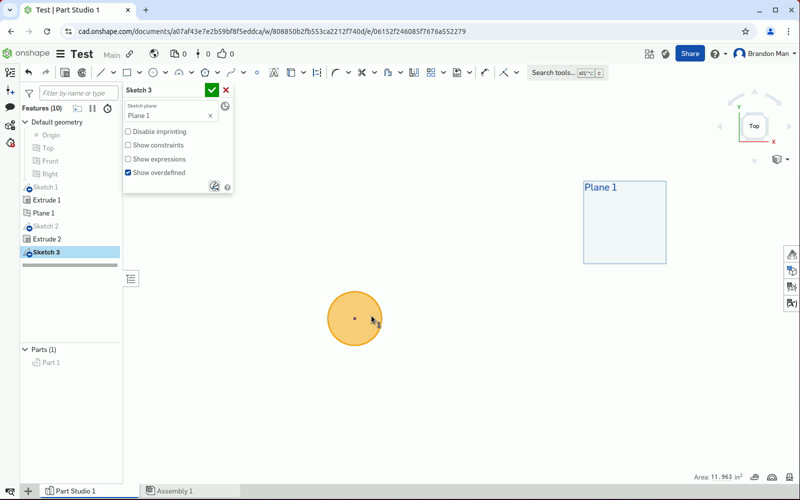
scroll(-6)
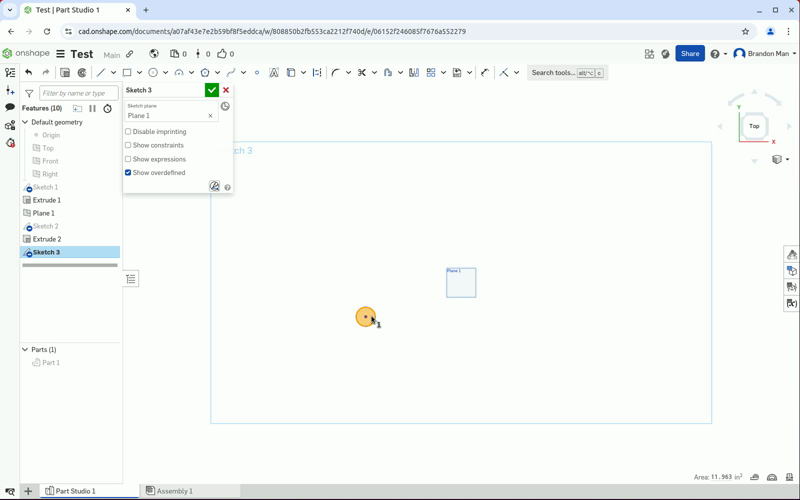
mouse_move(73, 352)
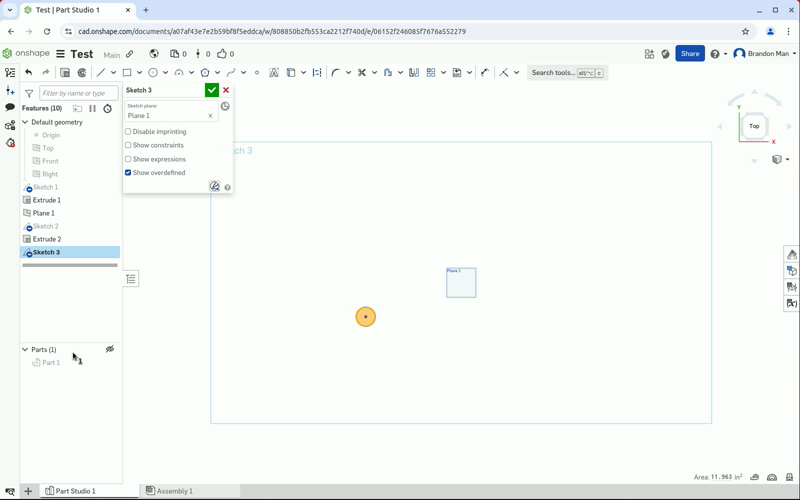
key(shift+y)
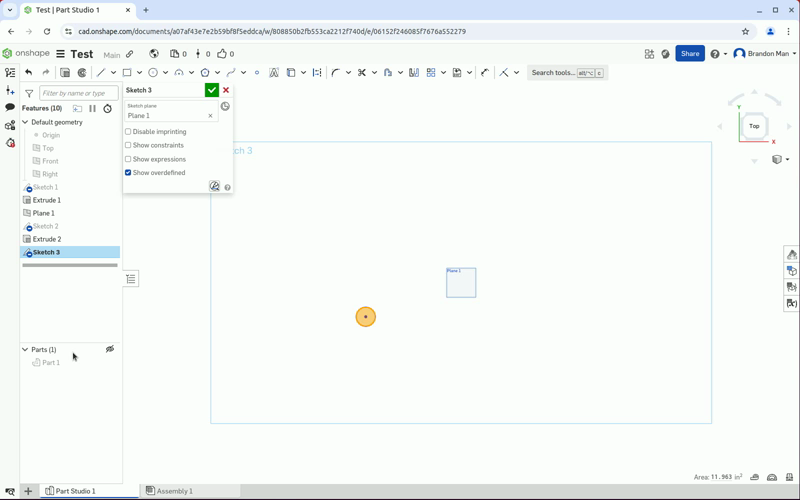
key(shift+e)
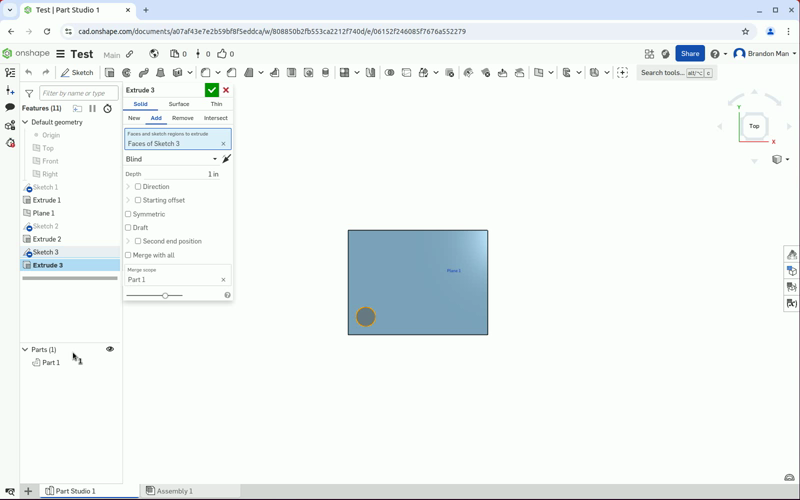
mouse_move(143, 106)
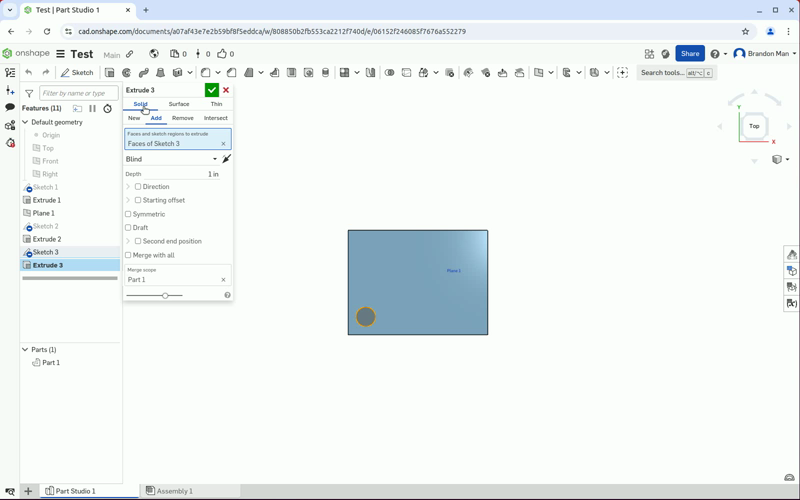
click(143, 106)
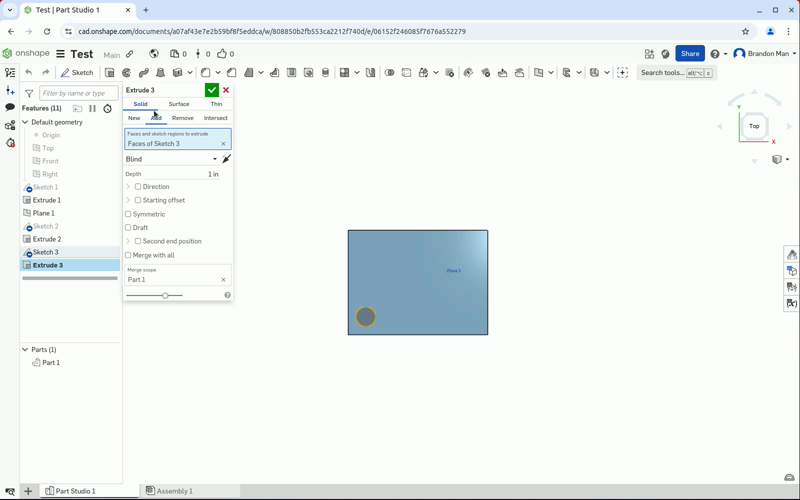
mouse_move(186, 120)
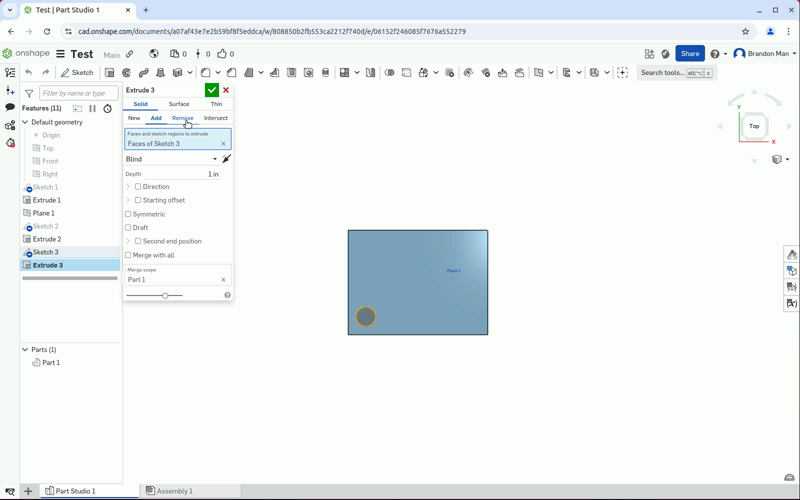
click(186, 120)
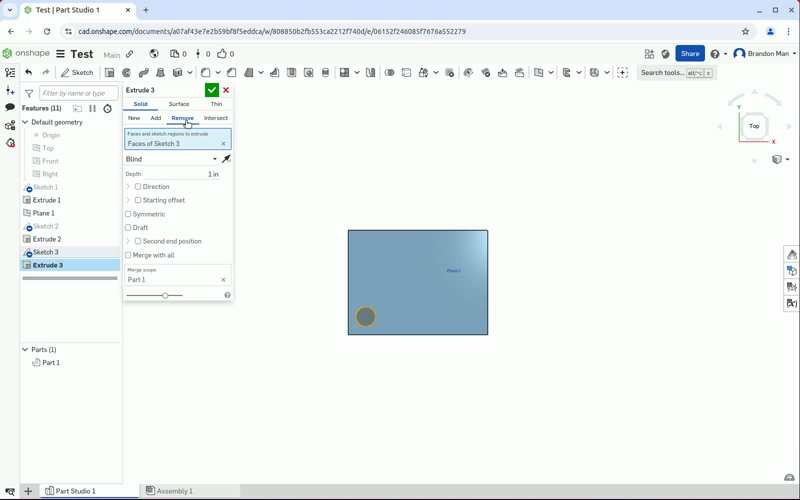
key(tab, 4)
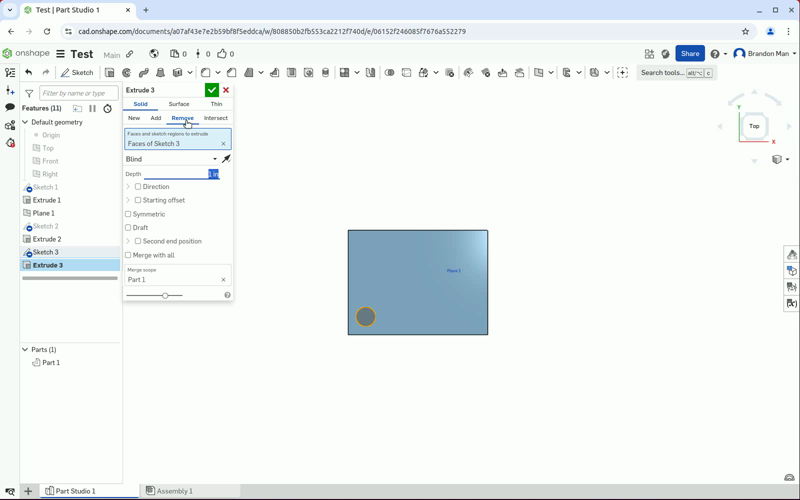
text(7.221)
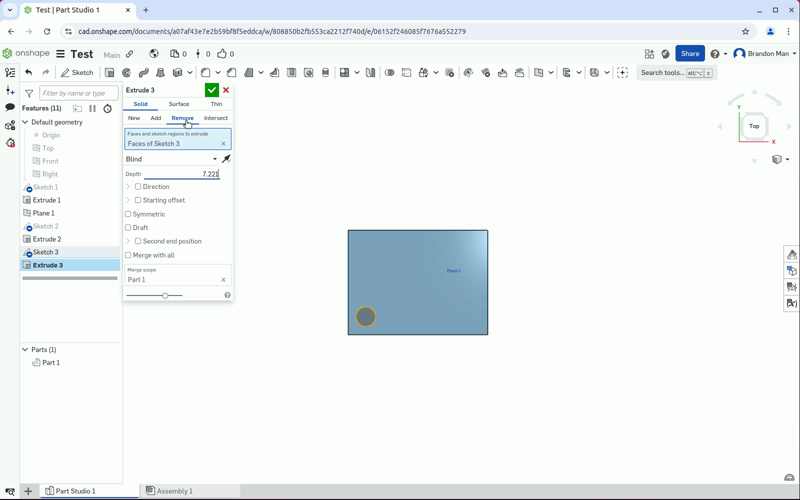
key(tab, 6)
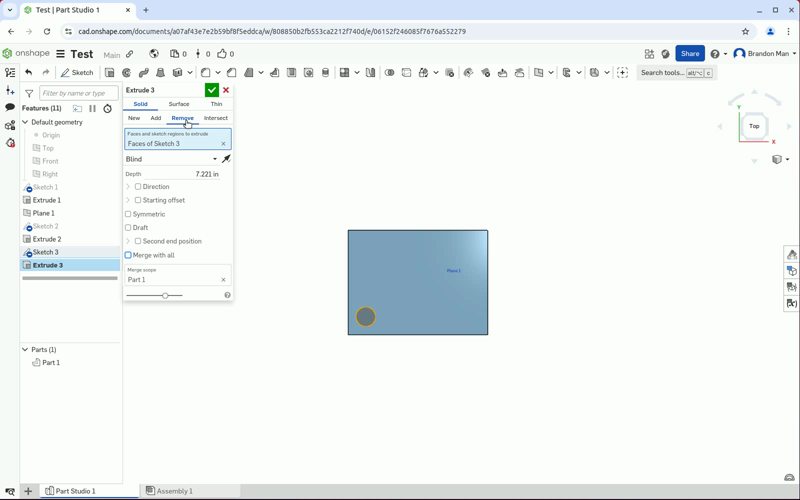
key(space)
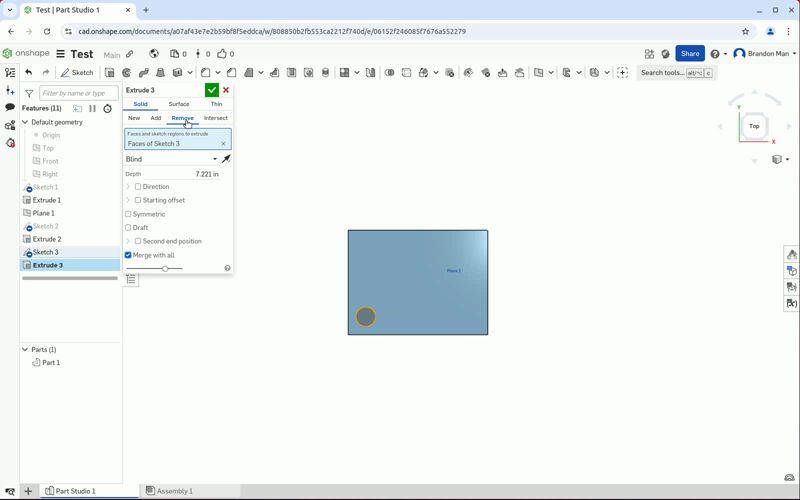
key(enter)
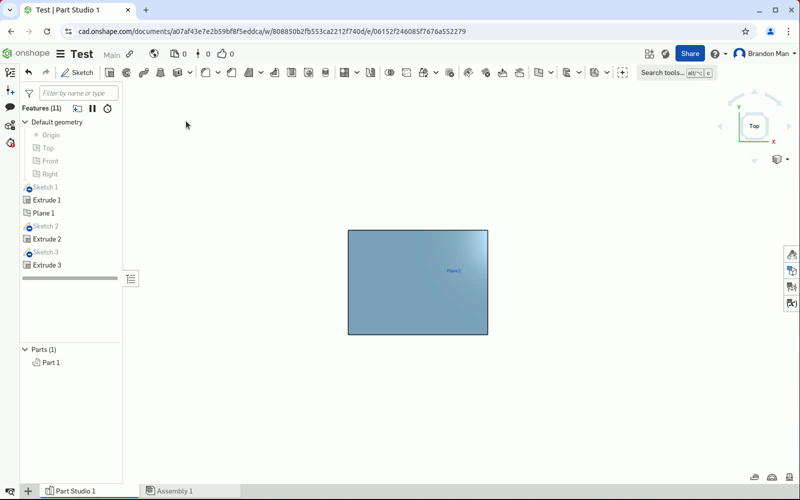
key(shift+h)
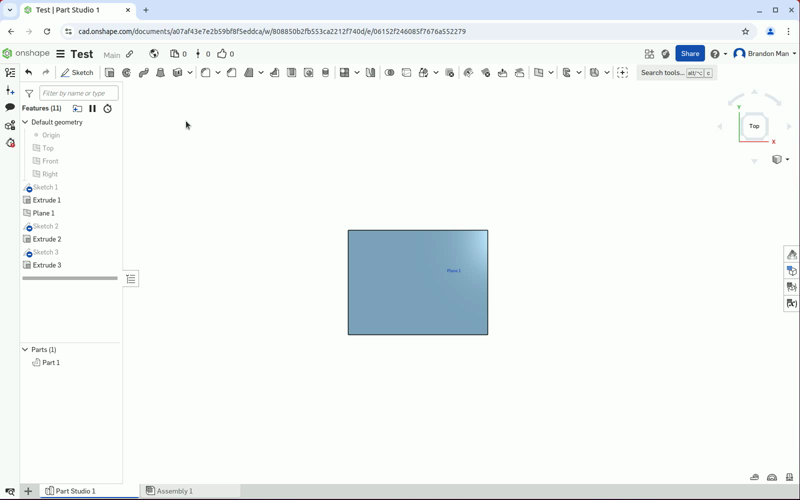
key(shift+h)
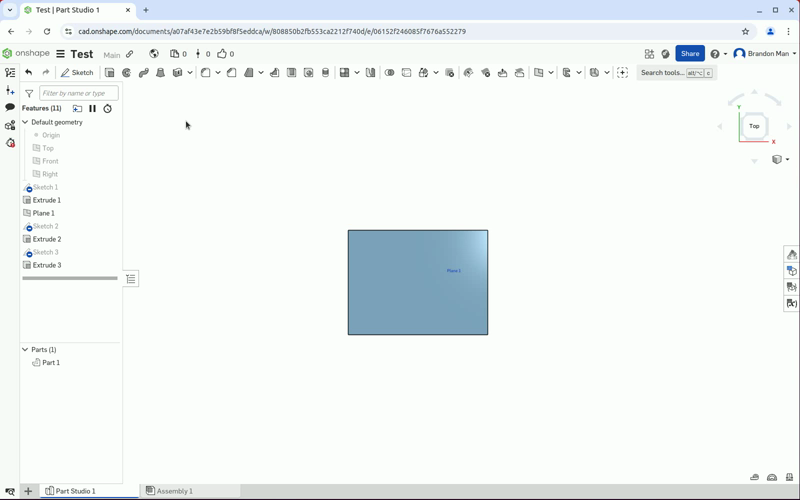
mouse_move(73, 189)
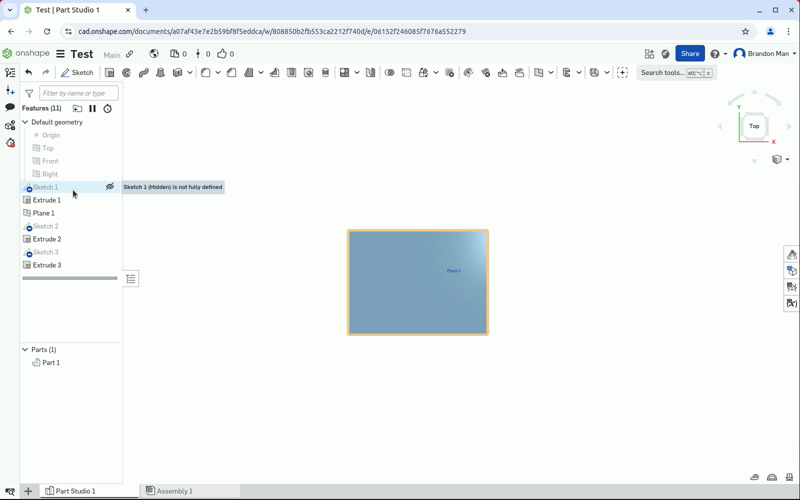
click(73, 189)
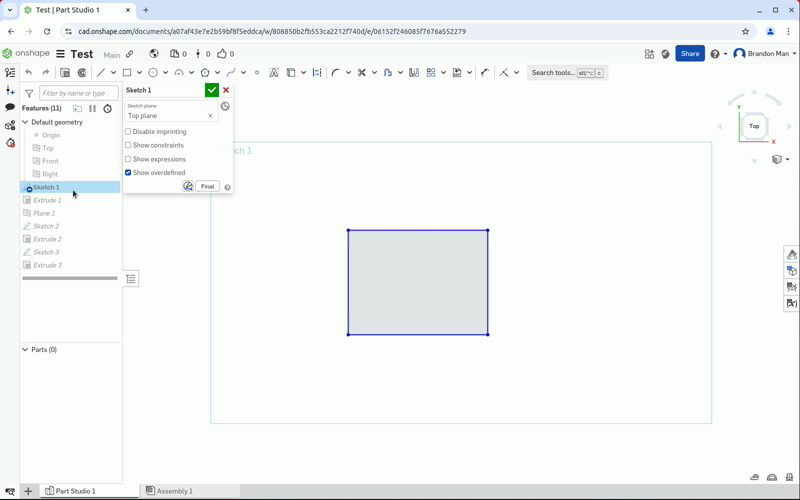
mouse_move(229, 92)
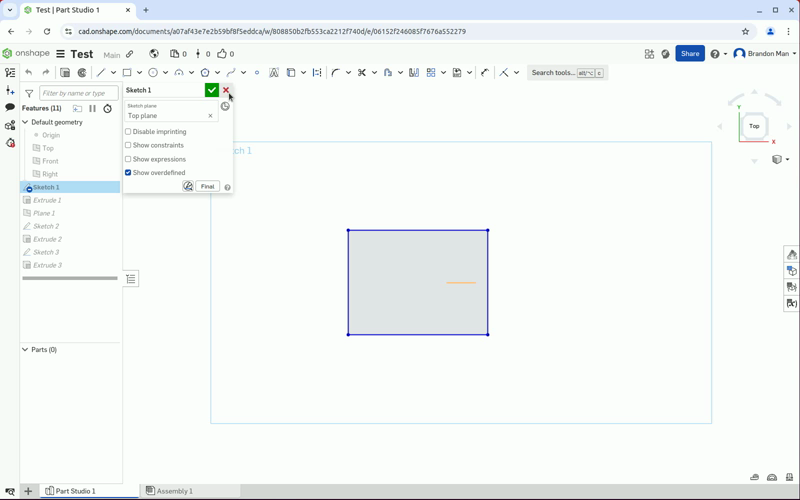
click(229, 92)
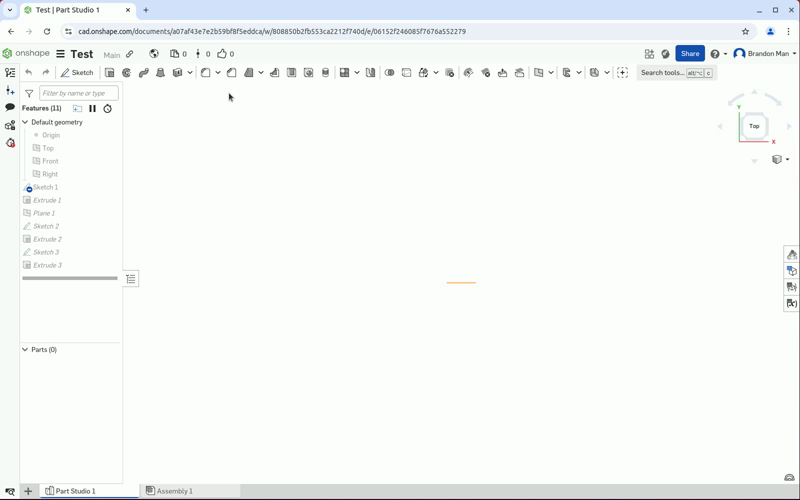
key(shift+s)
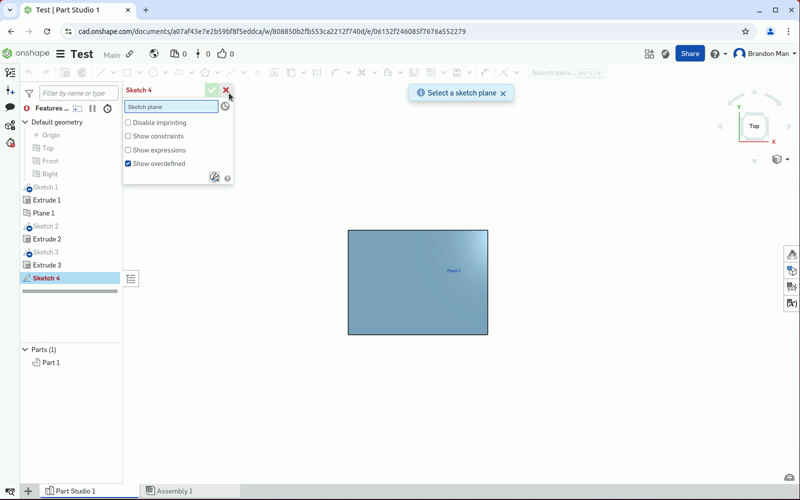
mouse_move(73, 215)
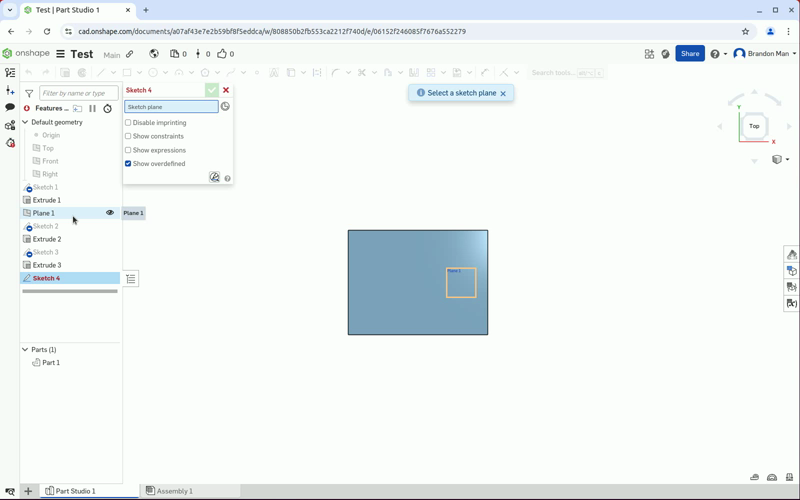
click(73, 215)
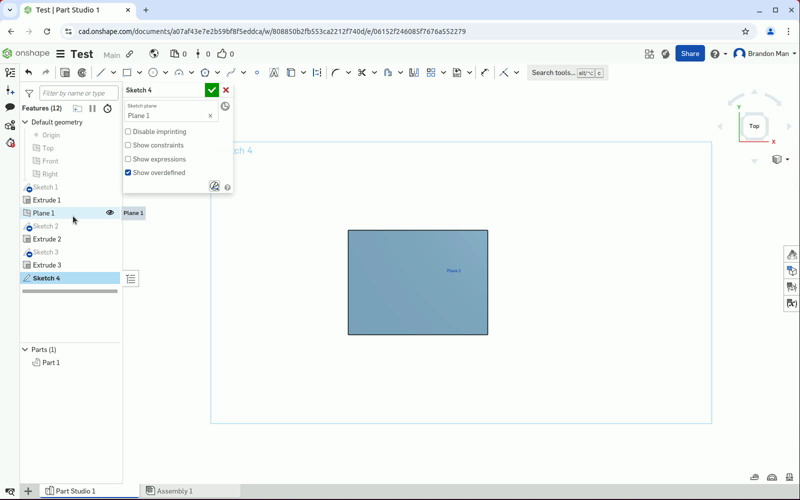
mouse_move(73, 352)
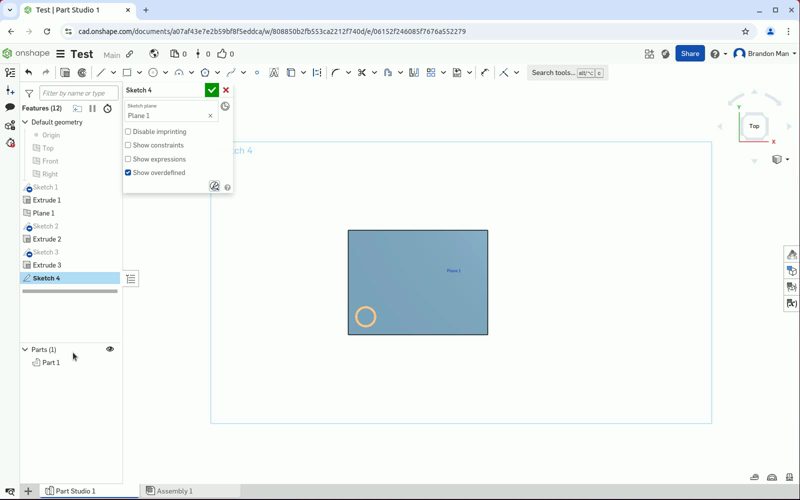
key(y)
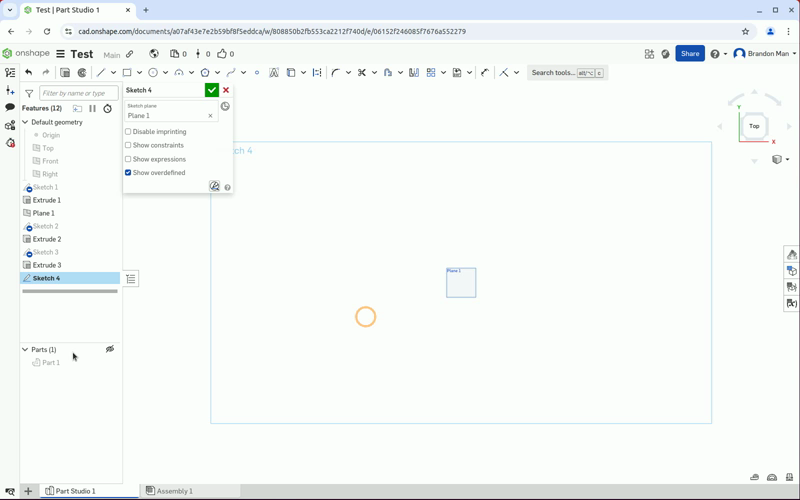
key(c)
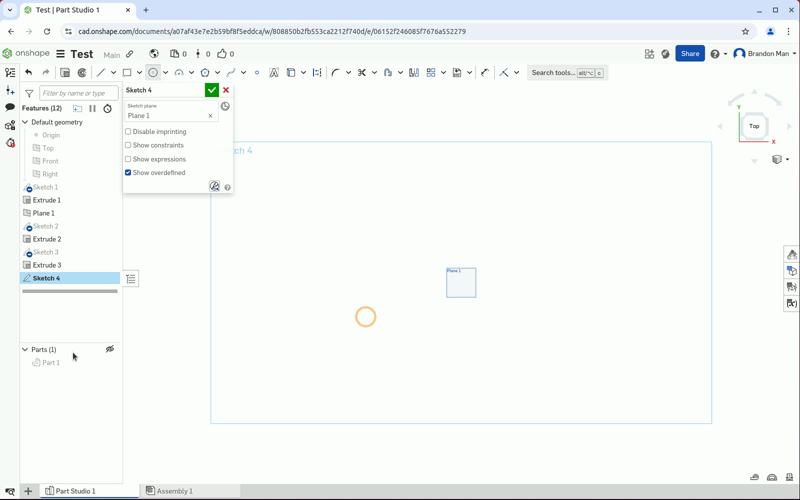
key_down(shift)
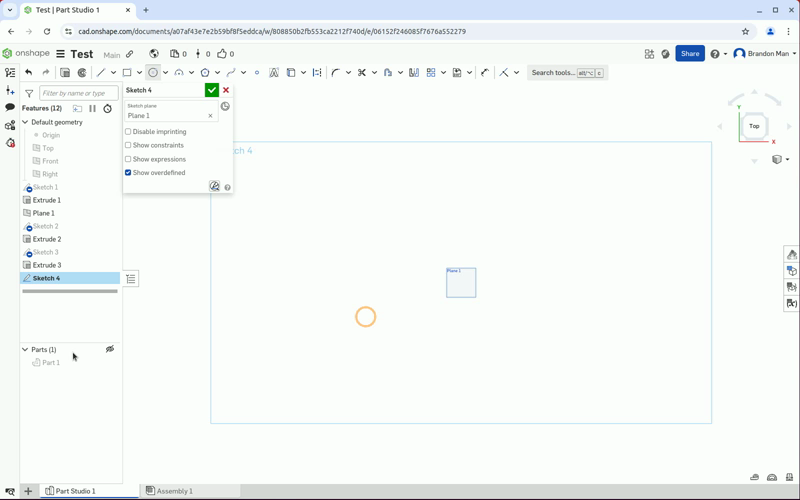
mouse_move(471, 316)
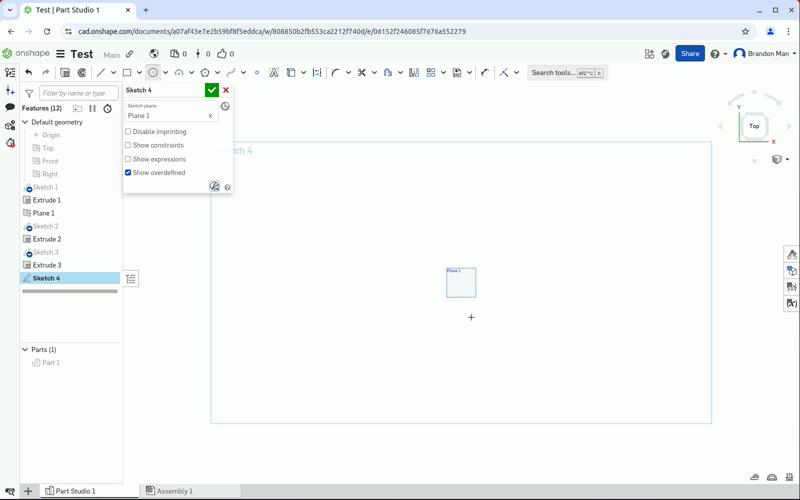
click(471, 316)
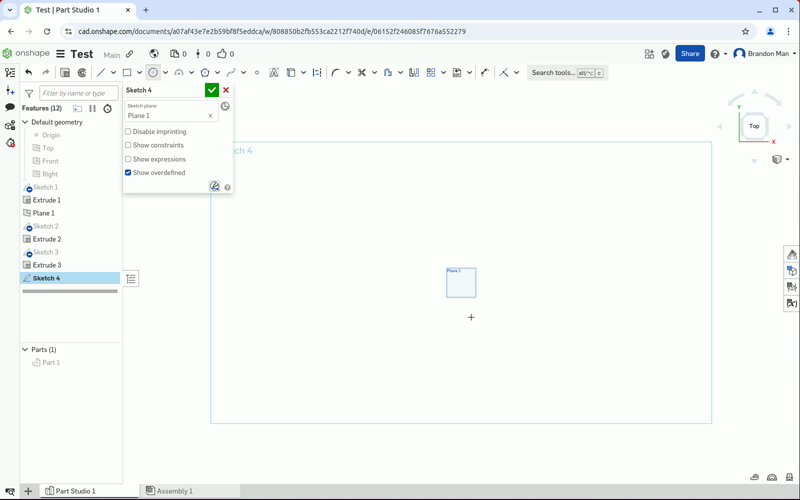
key_up(shift)
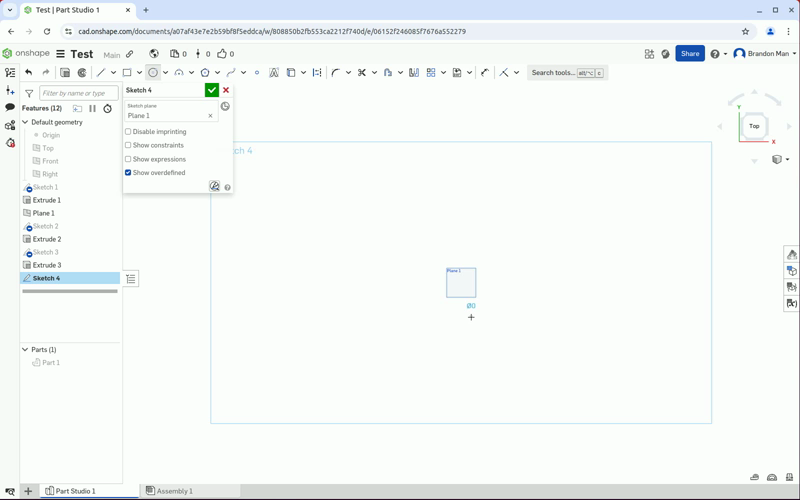
mouse_move(480, 316)
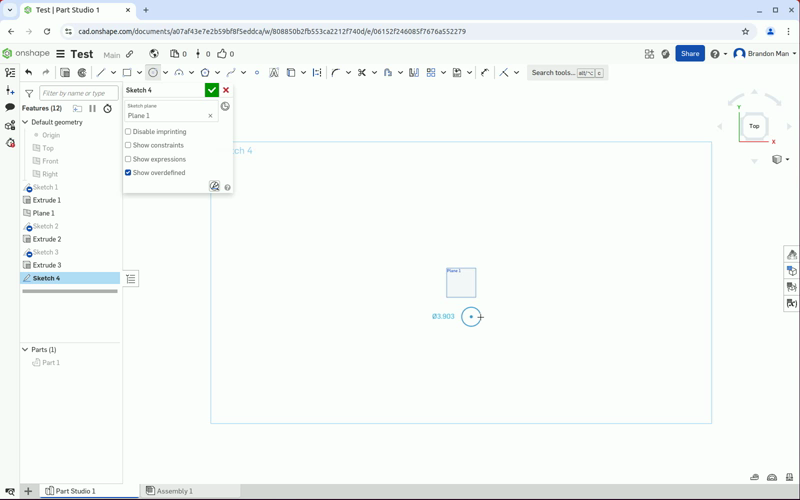
click(480, 316)
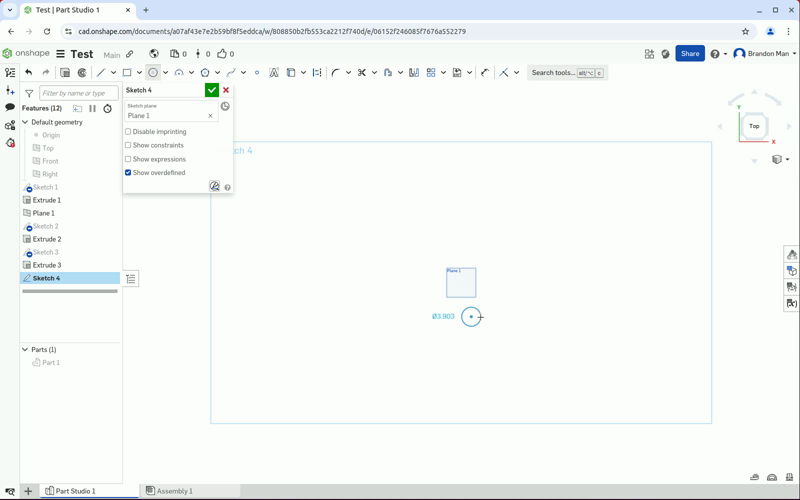
key(esc)
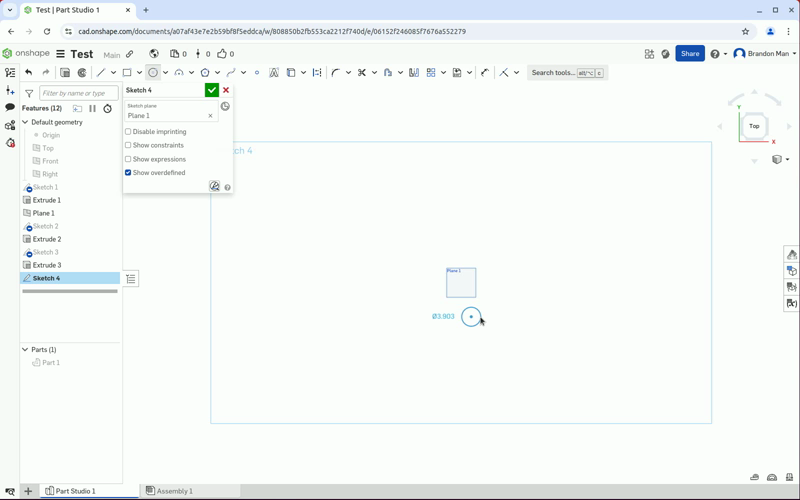
mouse_move(464, 319)
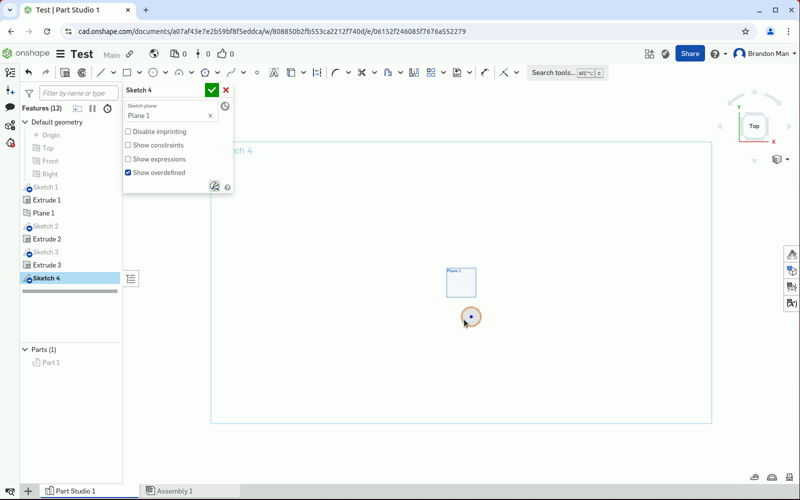
scroll(6)
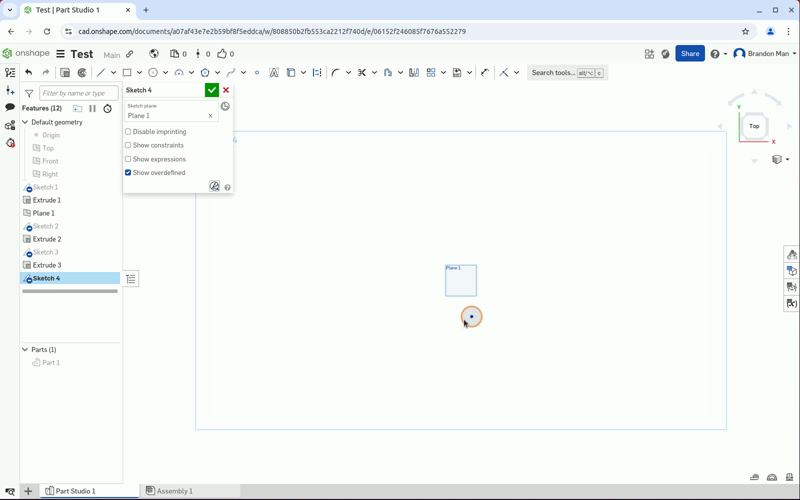
scroll(6)
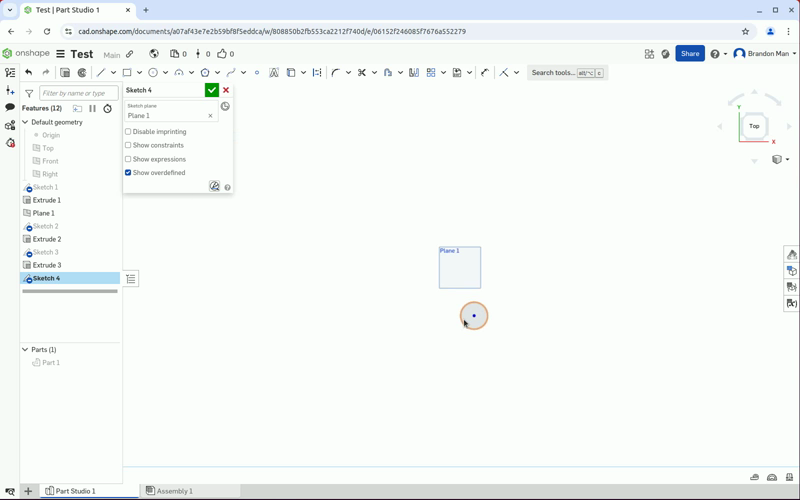
scroll(6)
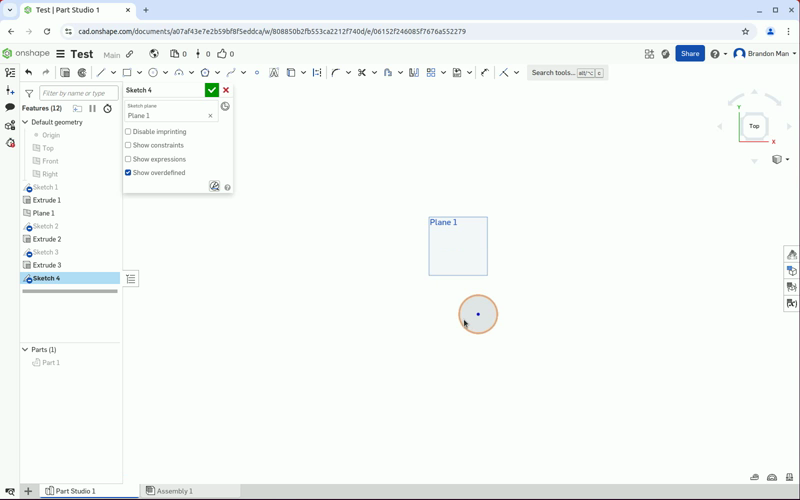
scroll(6)
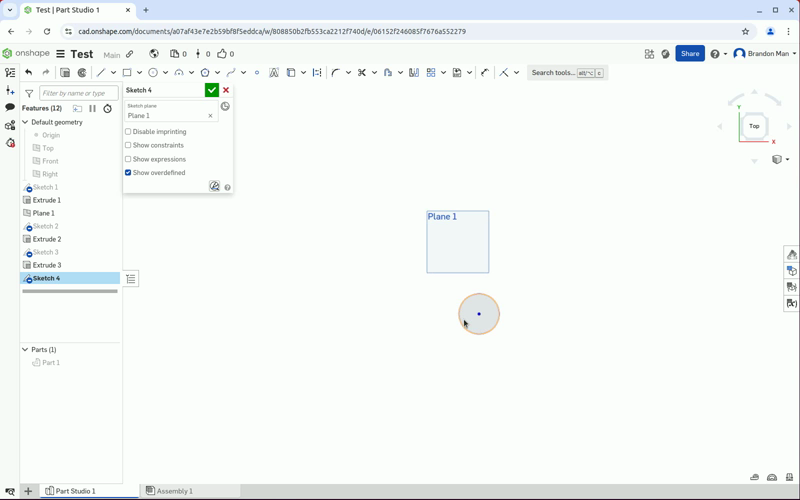
scroll(6)
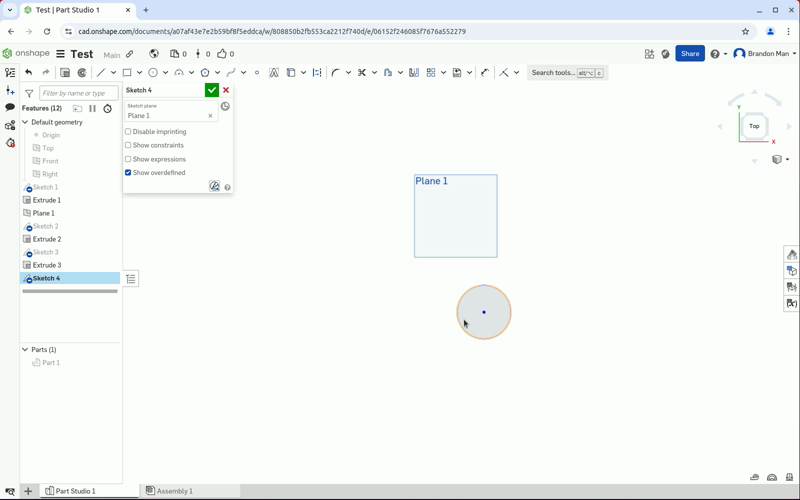
scroll(6)
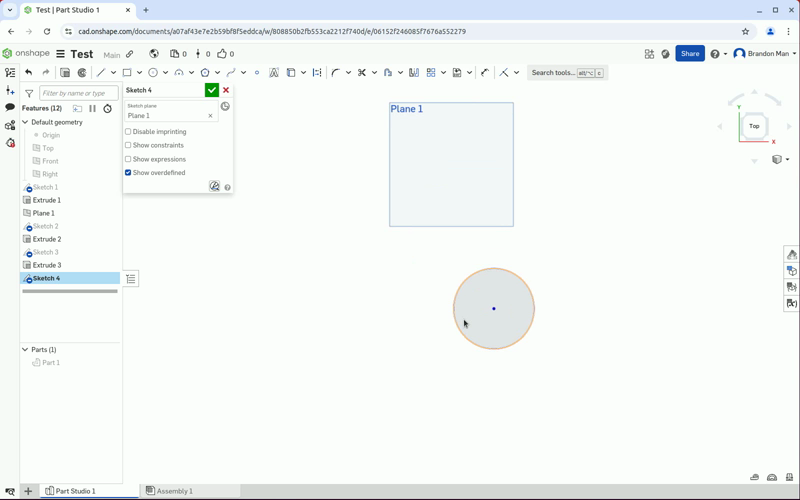
scroll(6)
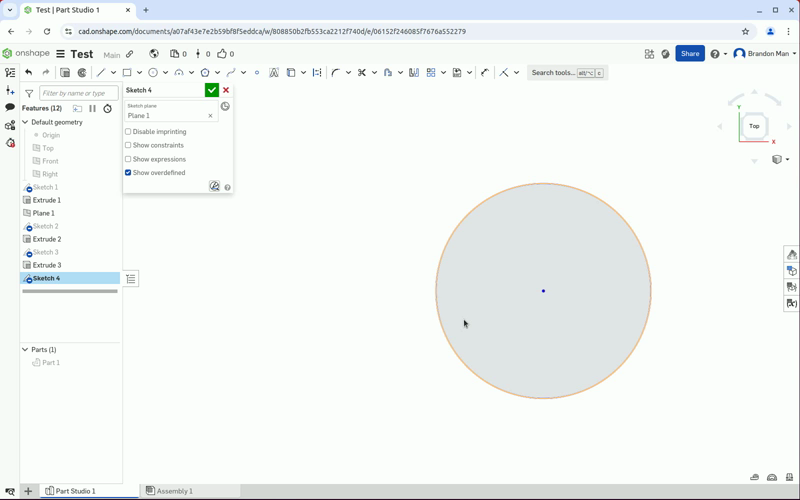
click(464, 319)
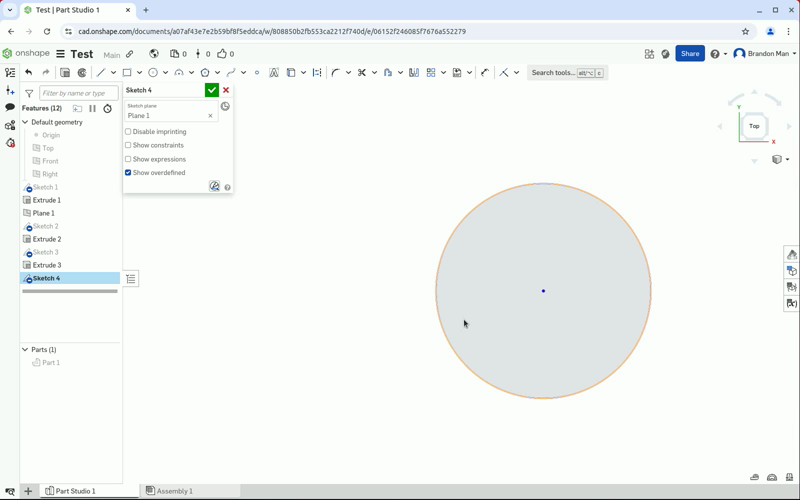
scroll(-6)
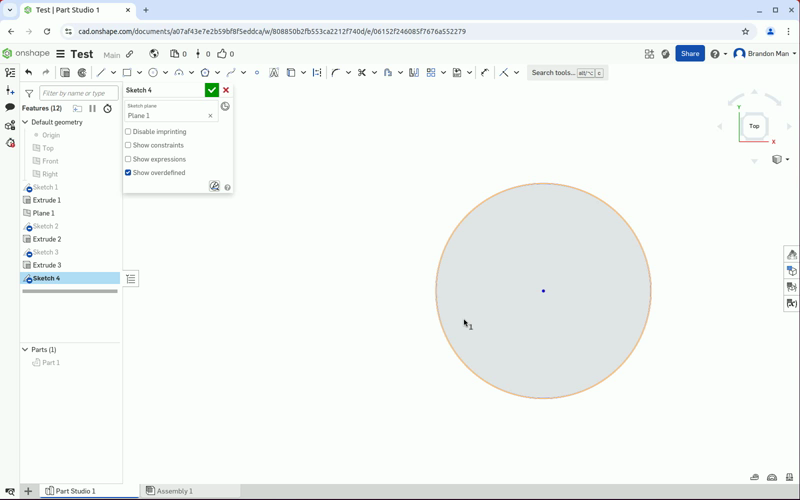
scroll(-6)
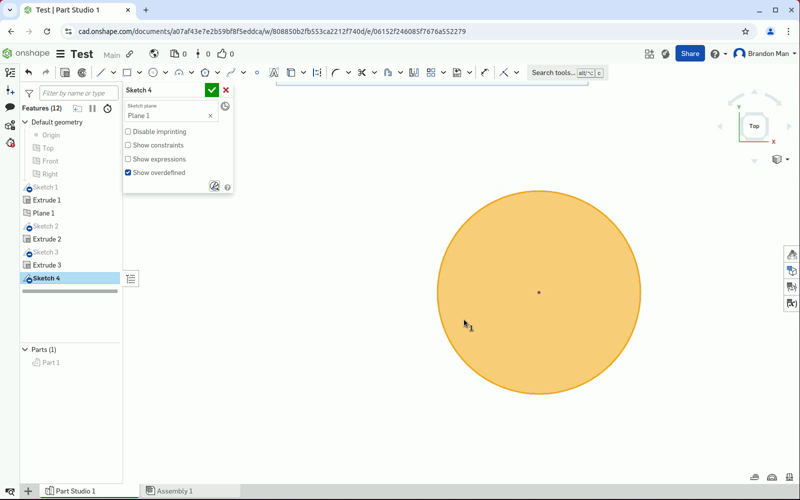
scroll(-6)
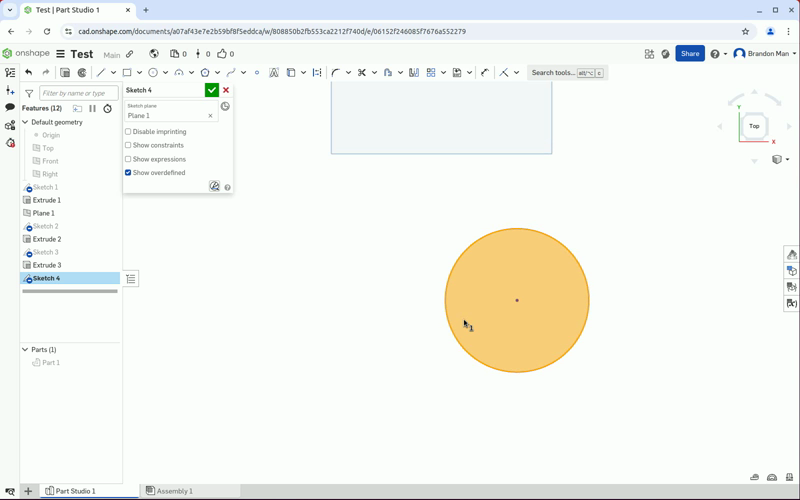
scroll(-6)
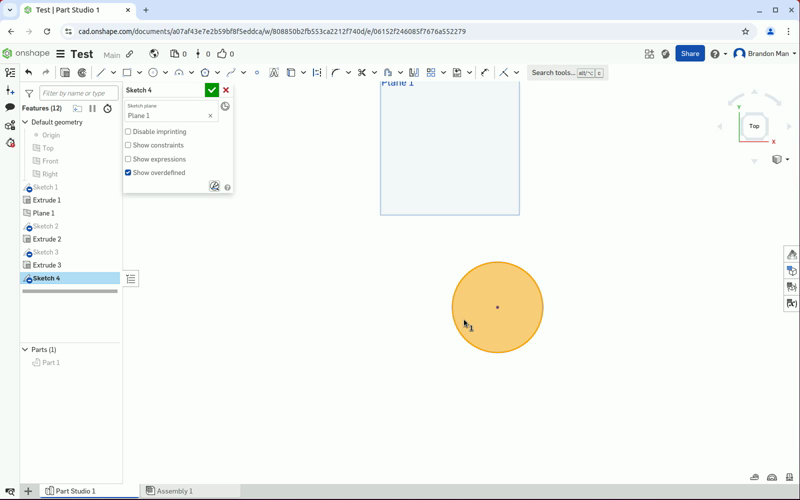
scroll(-6)
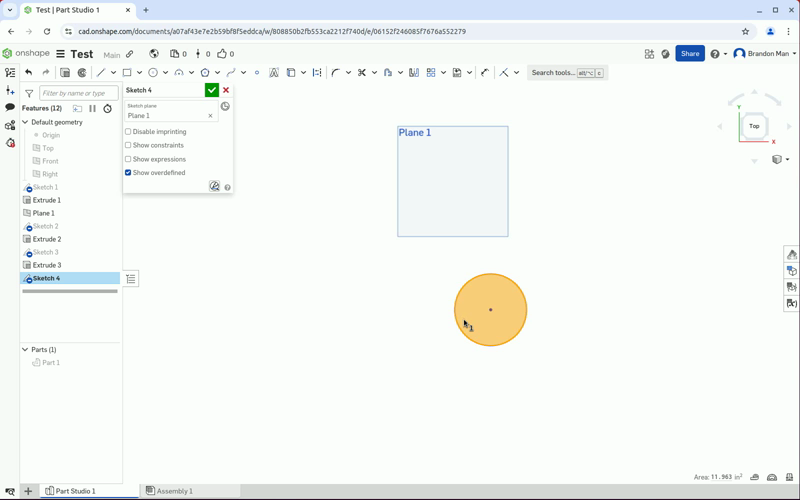
scroll(-6)
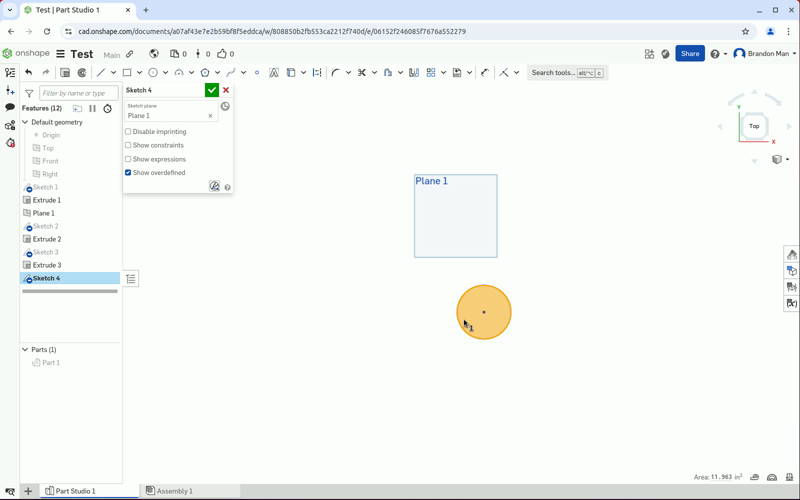
scroll(-6)
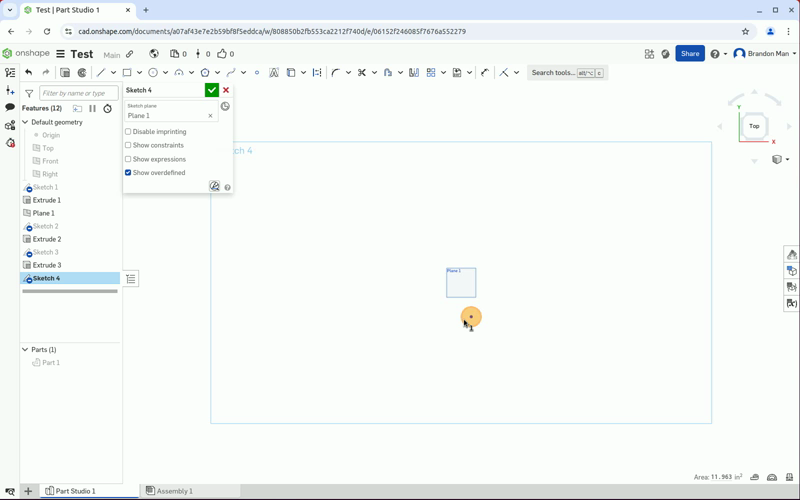
mouse_move(73, 352)
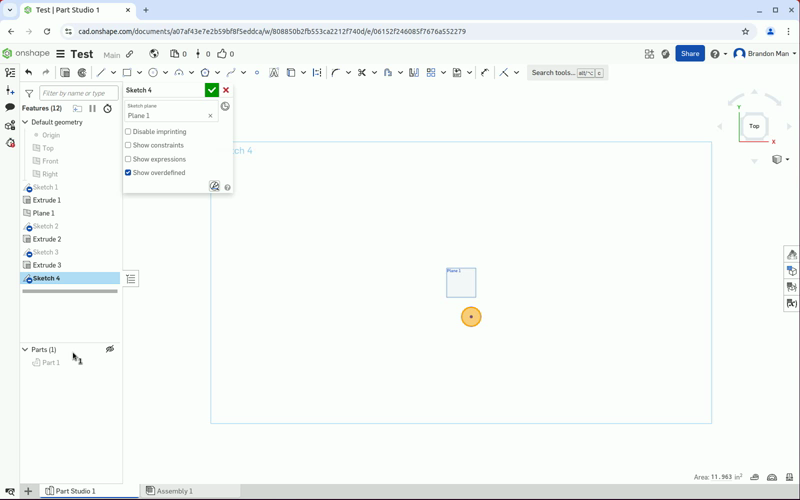
key(shift+y)
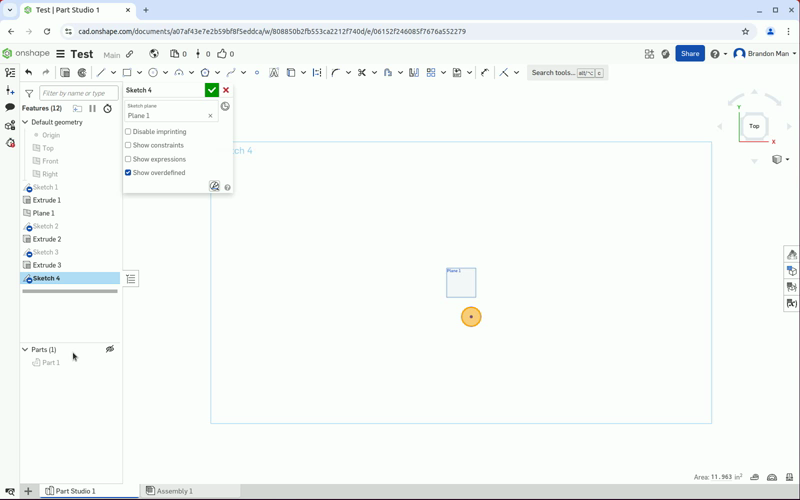
key(shift+e)
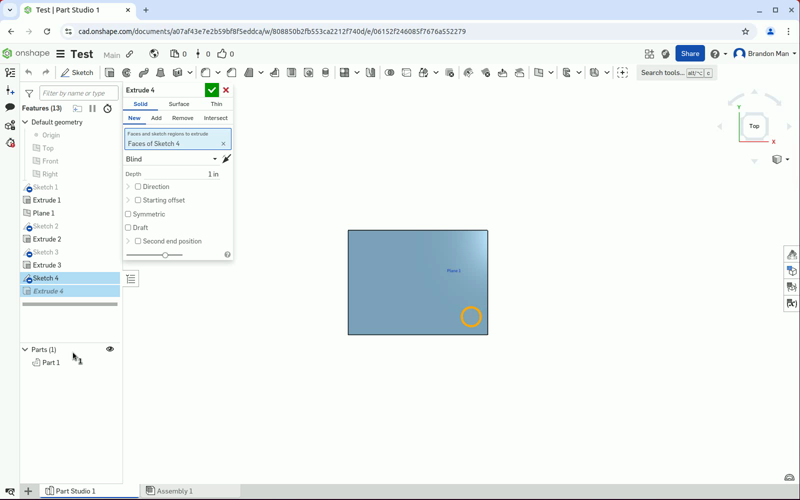
mouse_move(143, 106)
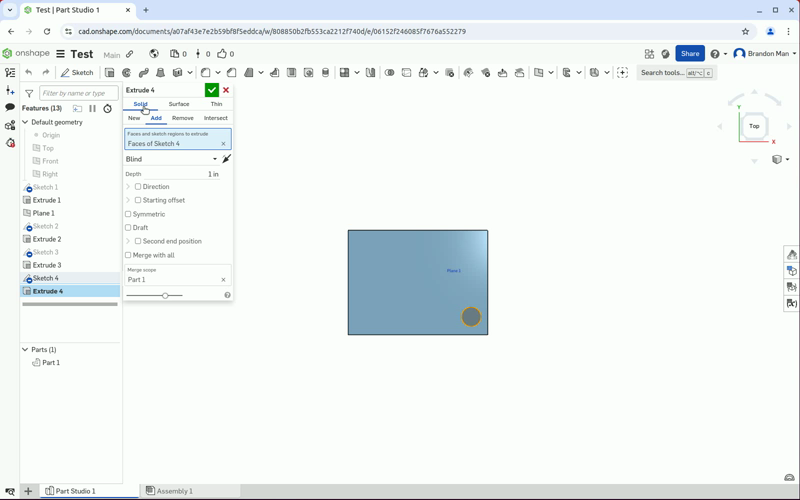
click(143, 106)
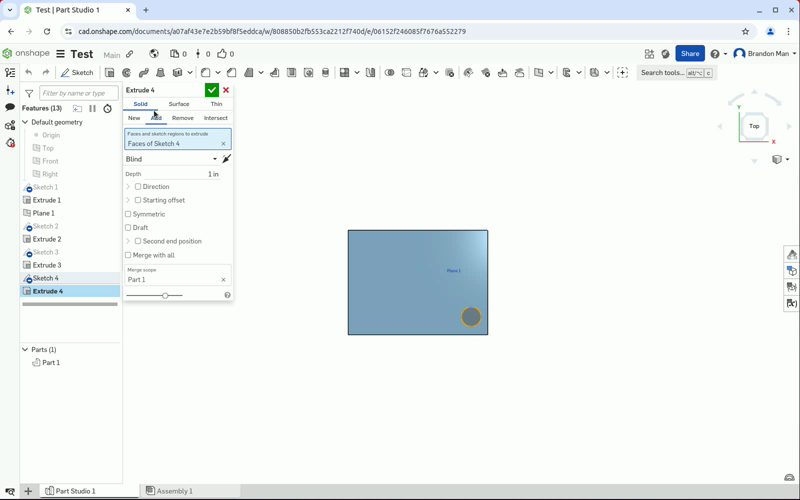
mouse_move(186, 120)
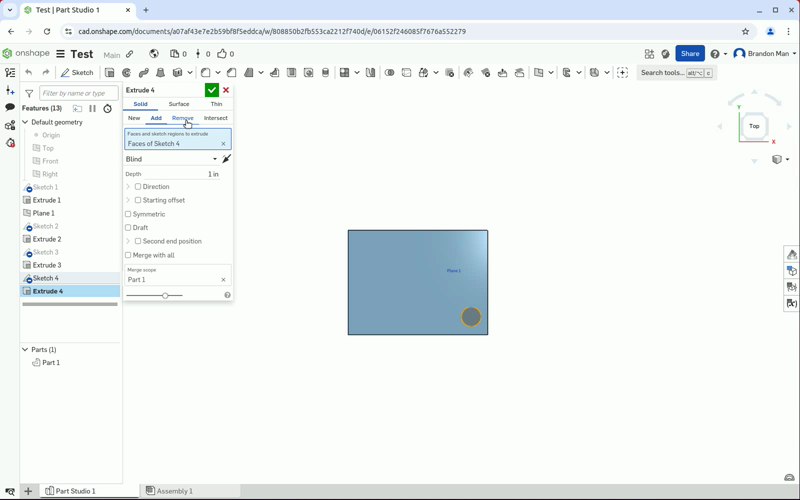
click(186, 120)
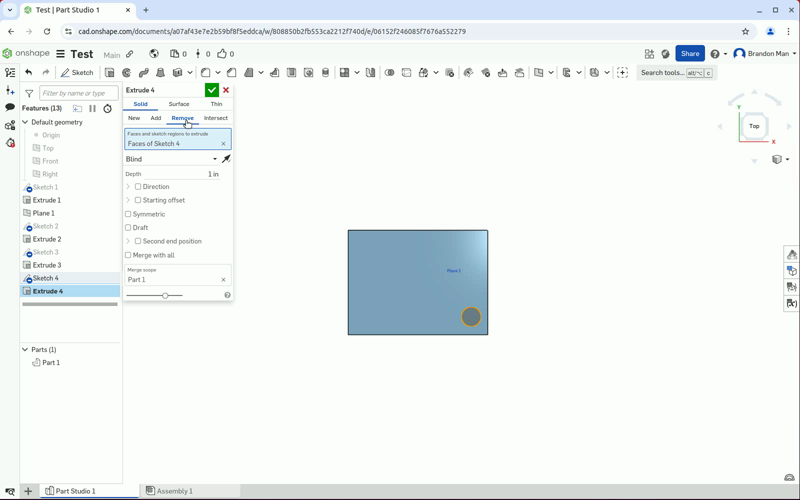
key(tab, 4)
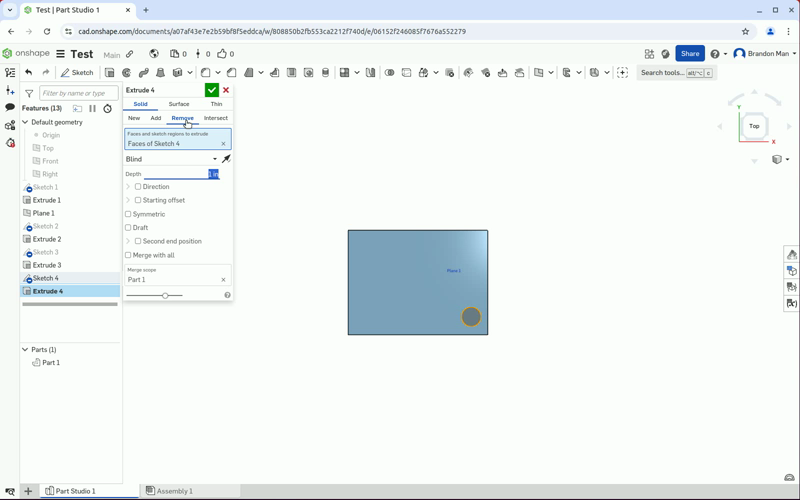
text(7.221)
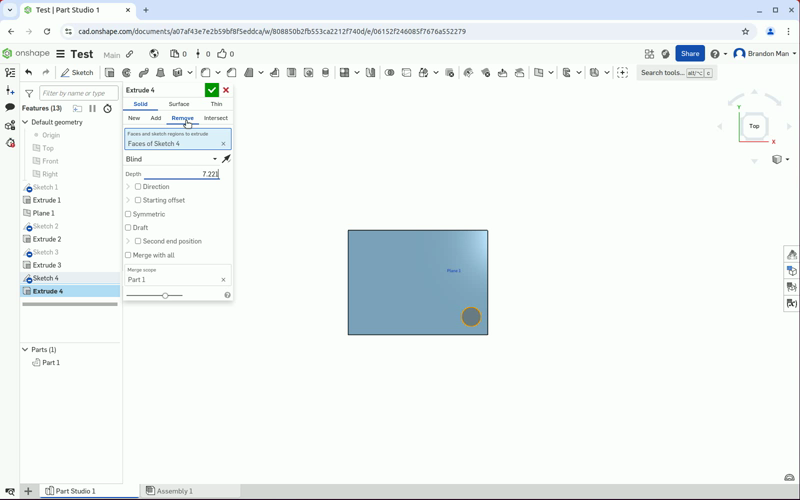
key(tab, 6)
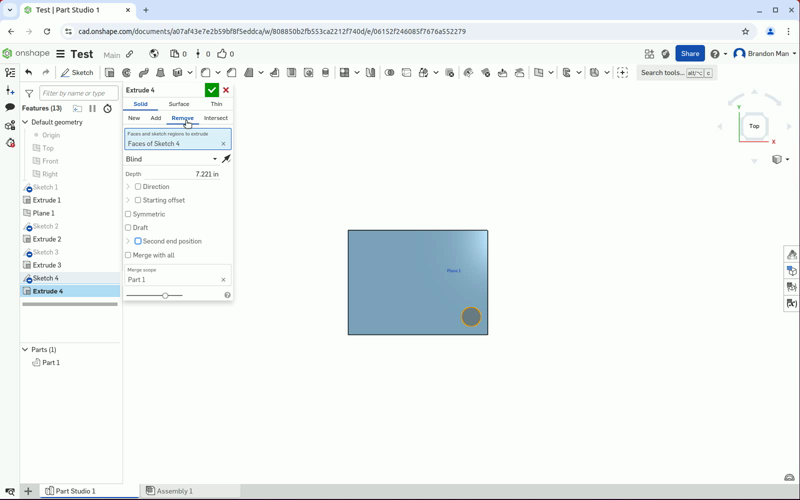
key(space)
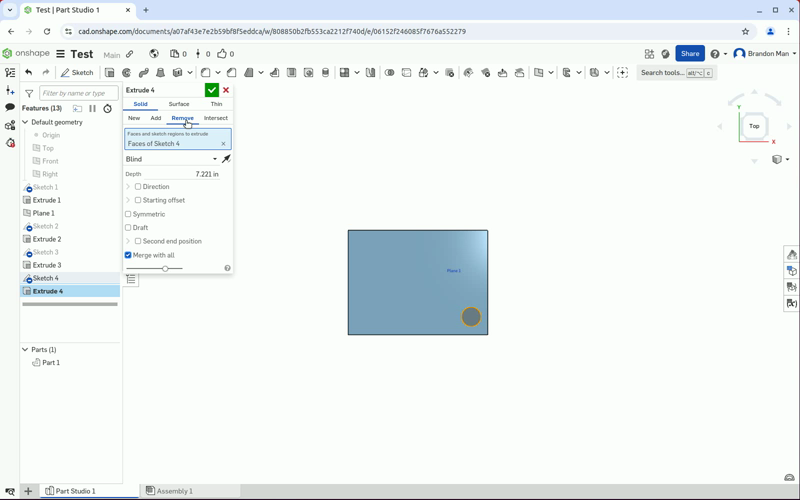
key(enter)
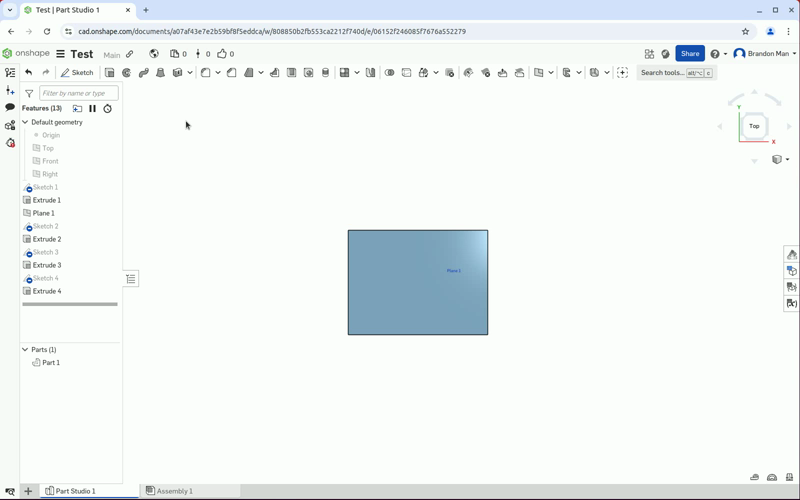
key(shift+h)
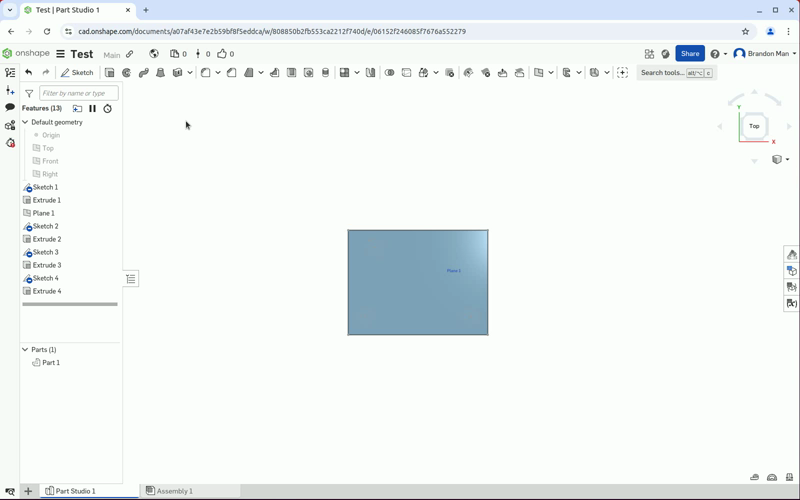
key(shift+h)
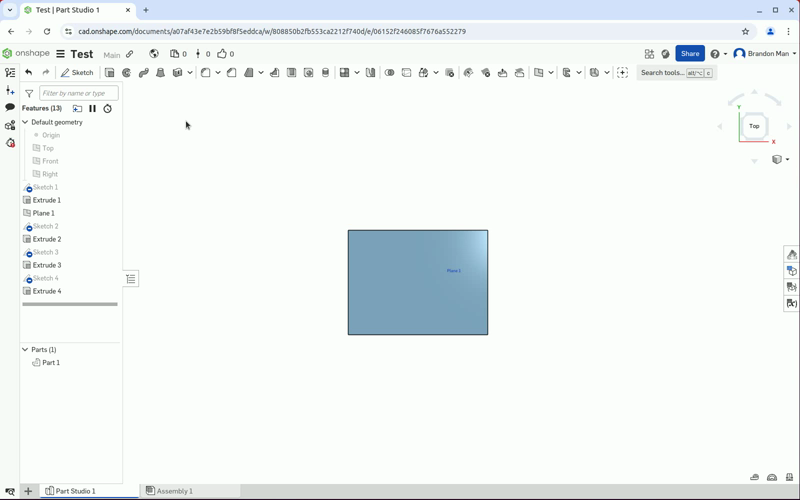
mouse_move(73, 189)
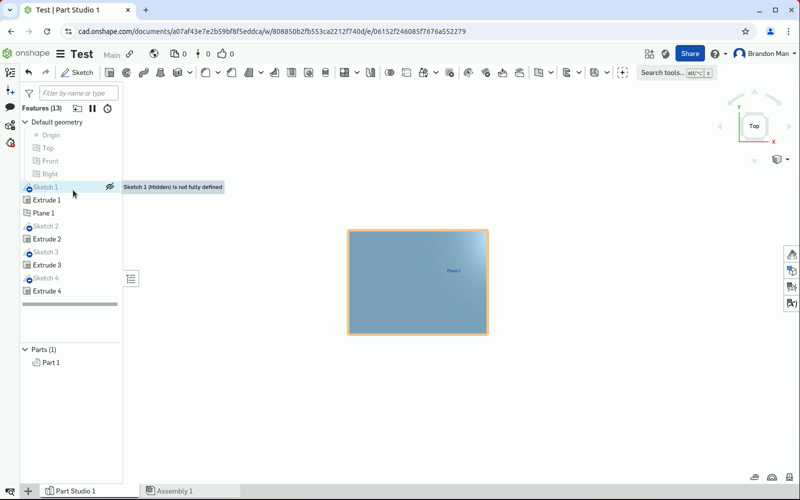
click(73, 189)
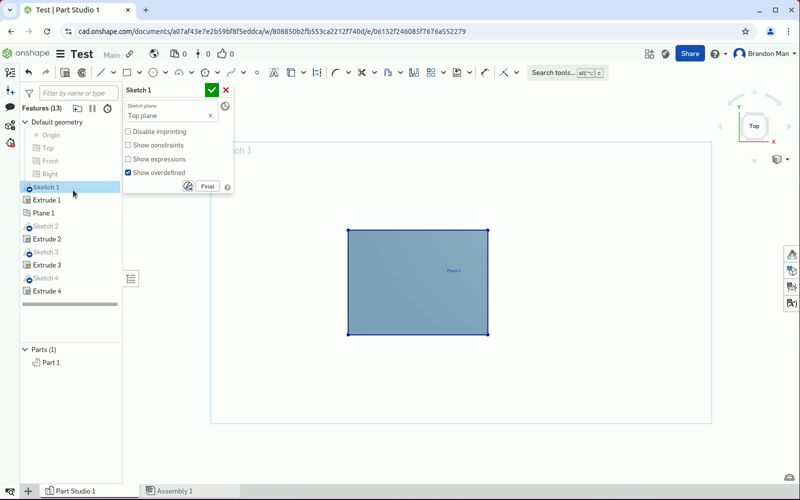
mouse_move(229, 92)
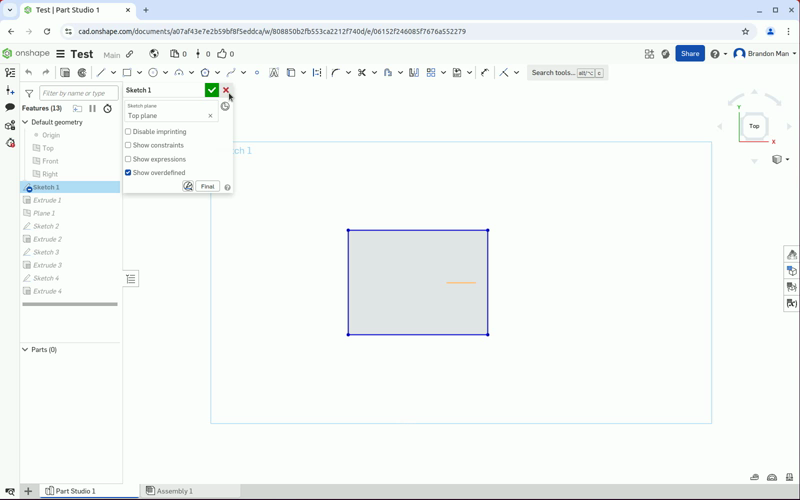
click(229, 92)
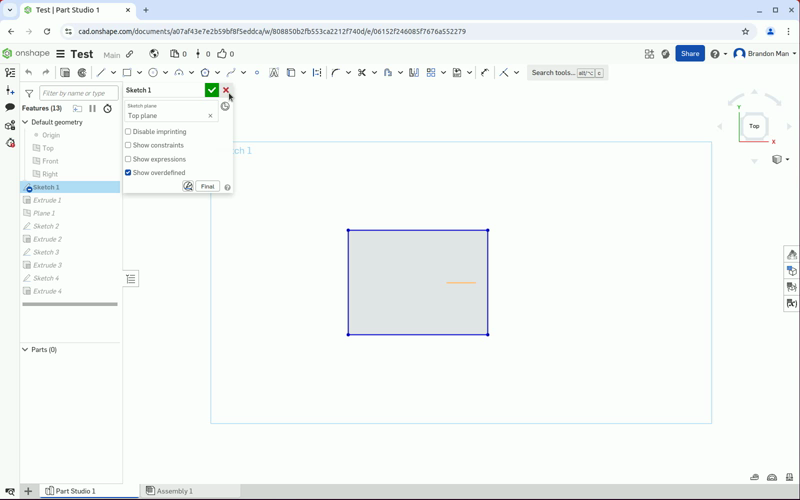
key(shift+s)
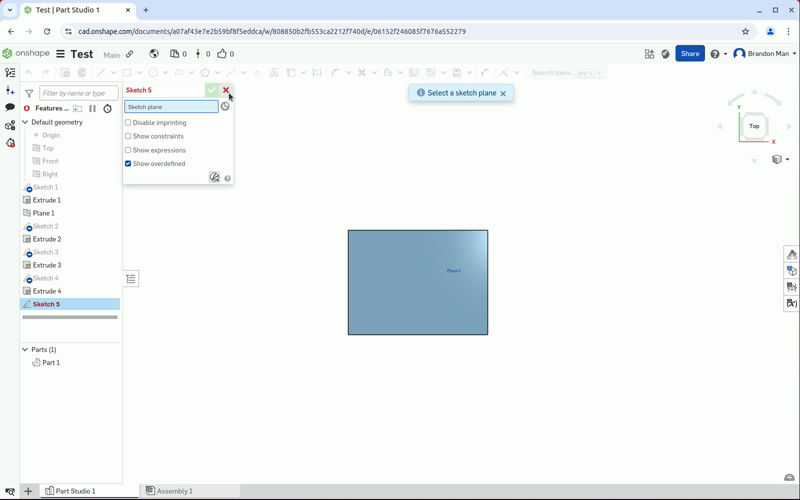
mouse_move(73, 215)
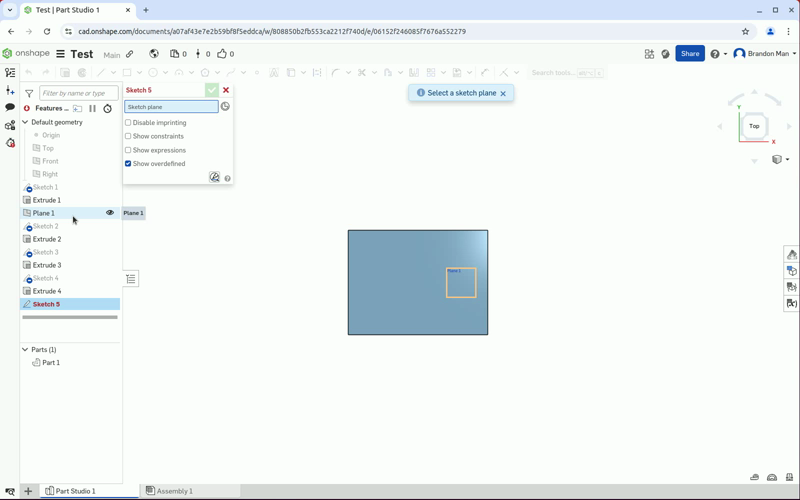
click(73, 215)
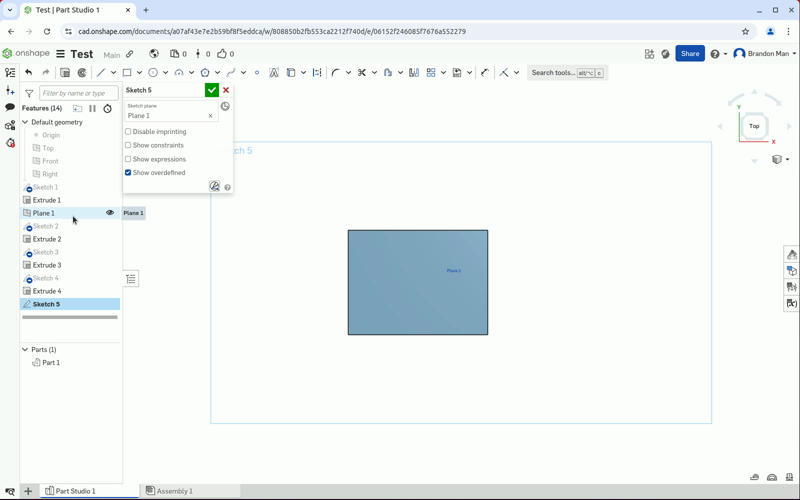
mouse_move(73, 352)
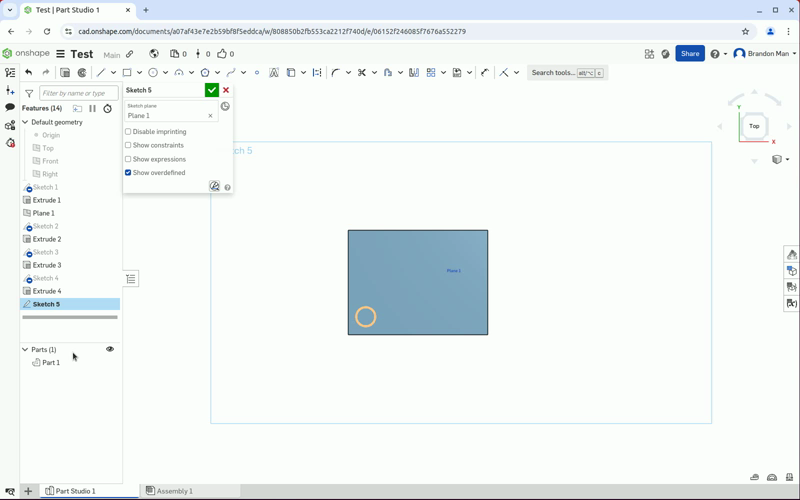
key(y)
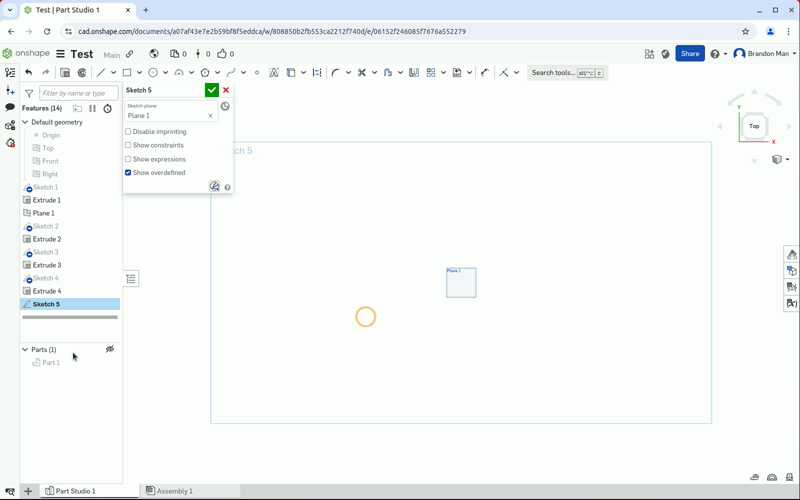
key(c)
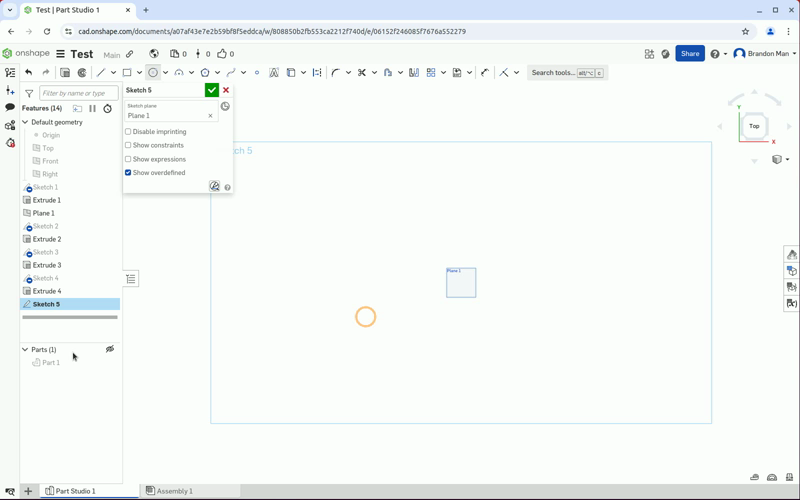
key_down(shift)
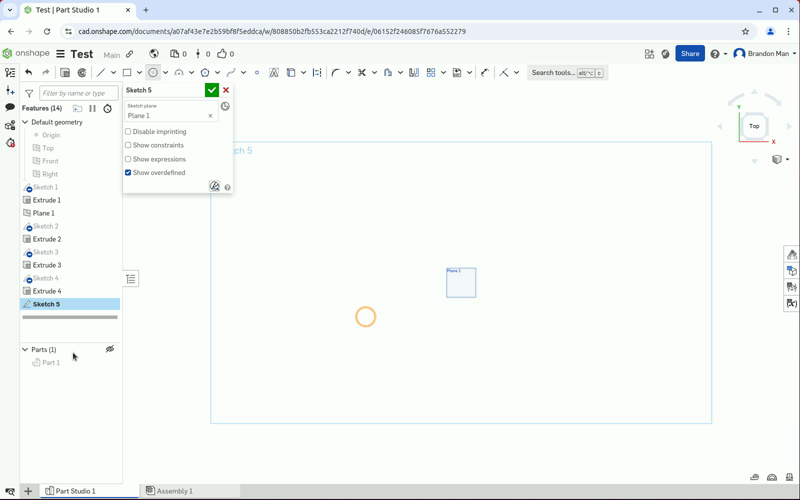
mouse_move(470, 251)
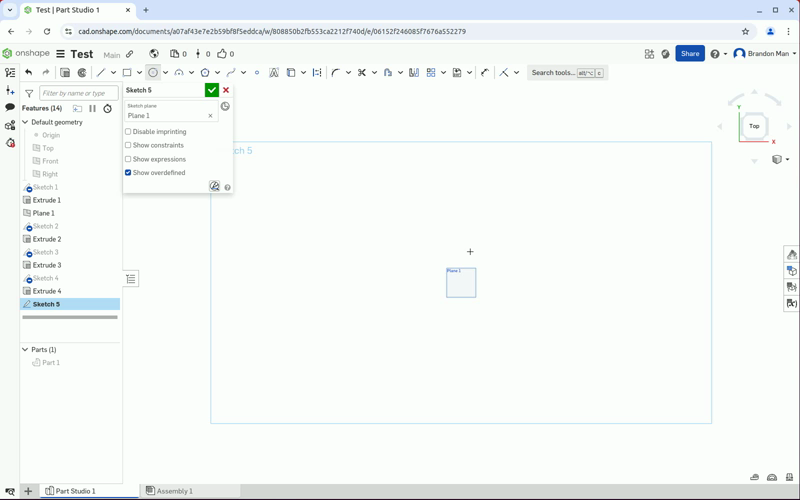
click(470, 251)
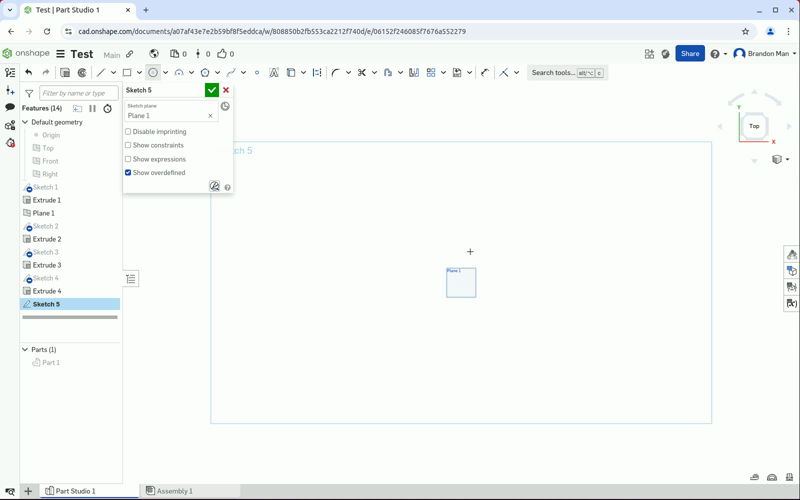
key_up(shift)
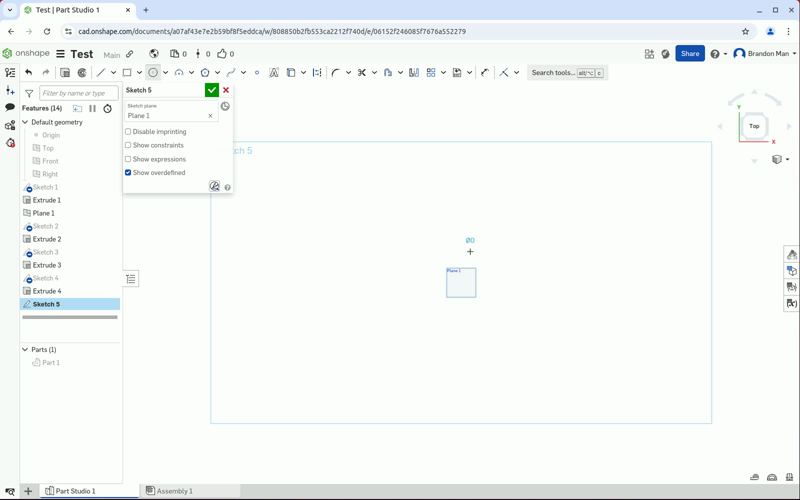
mouse_move(479, 251)
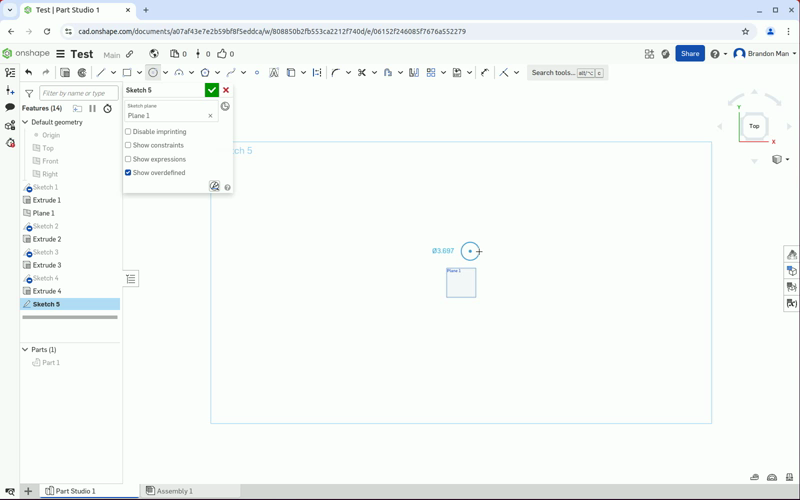
click(479, 251)
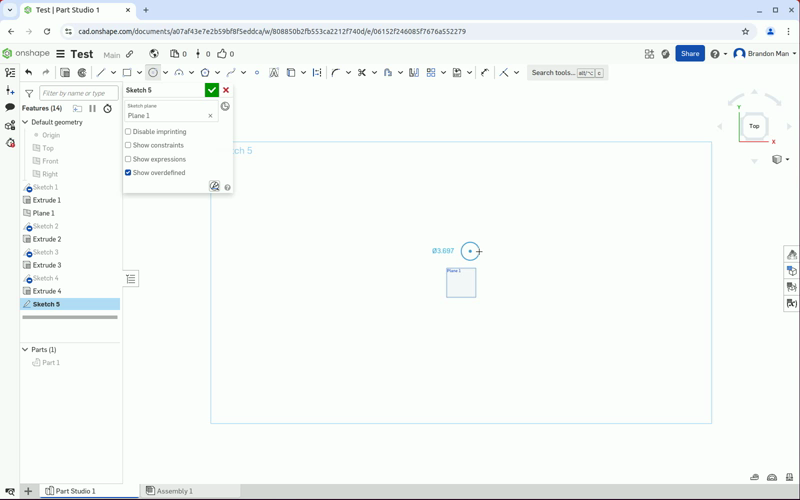
key(esc)
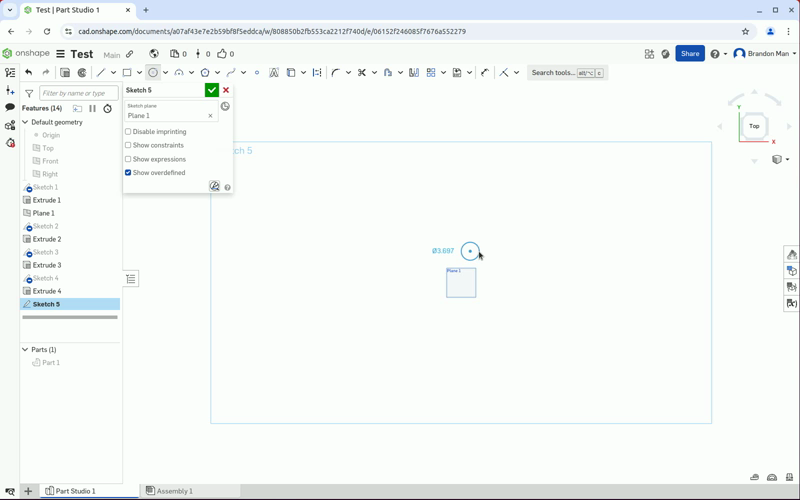
mouse_move(476, 258)
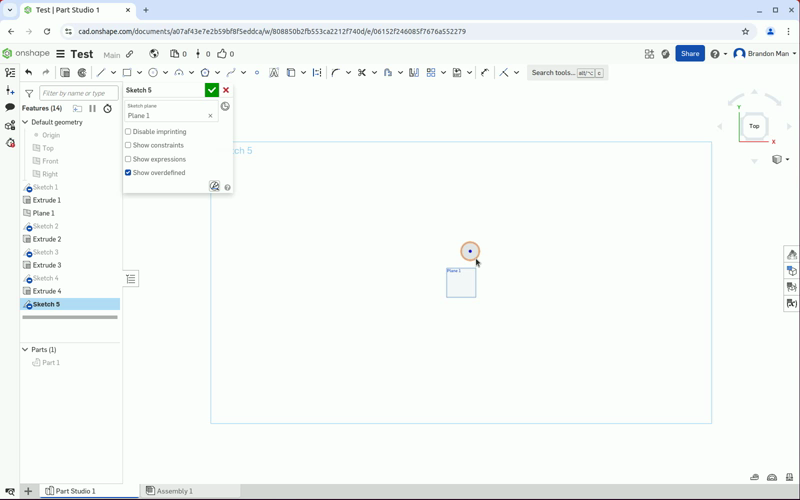
scroll(6)
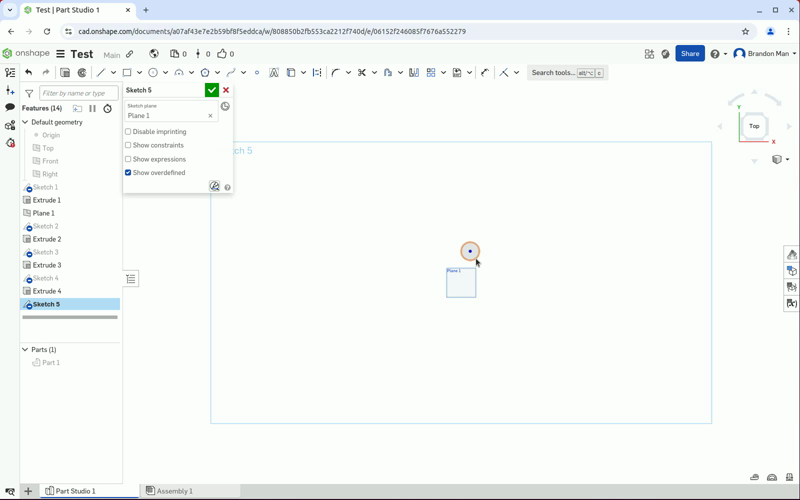
scroll(6)
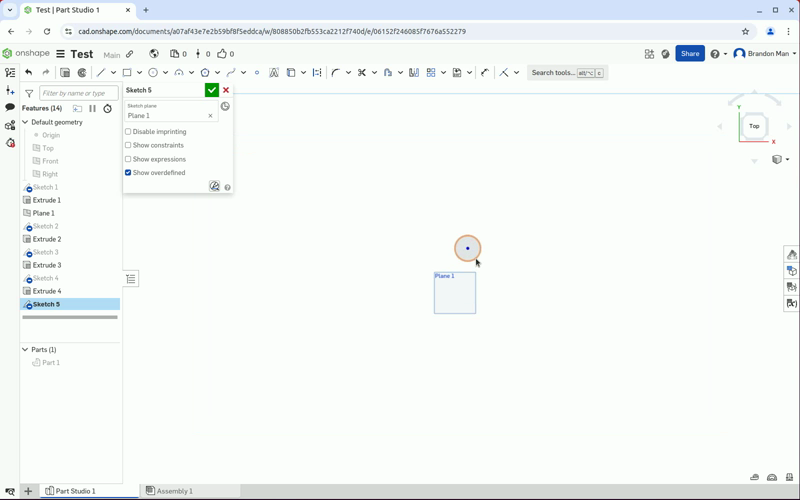
scroll(6)
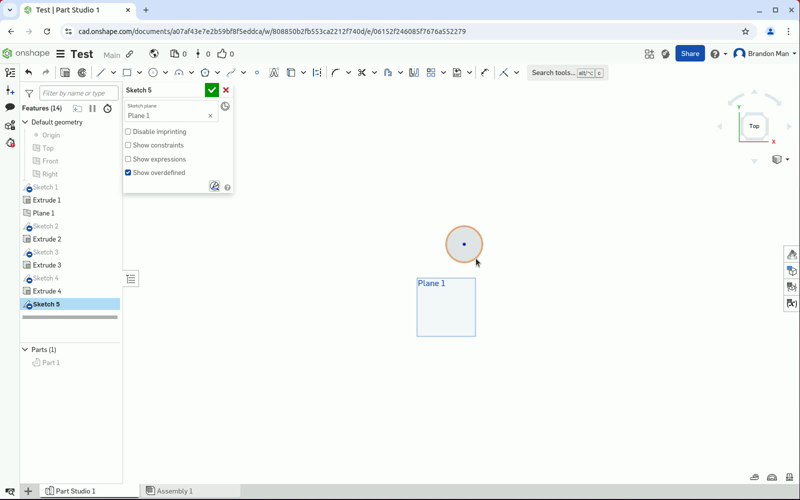
scroll(6)
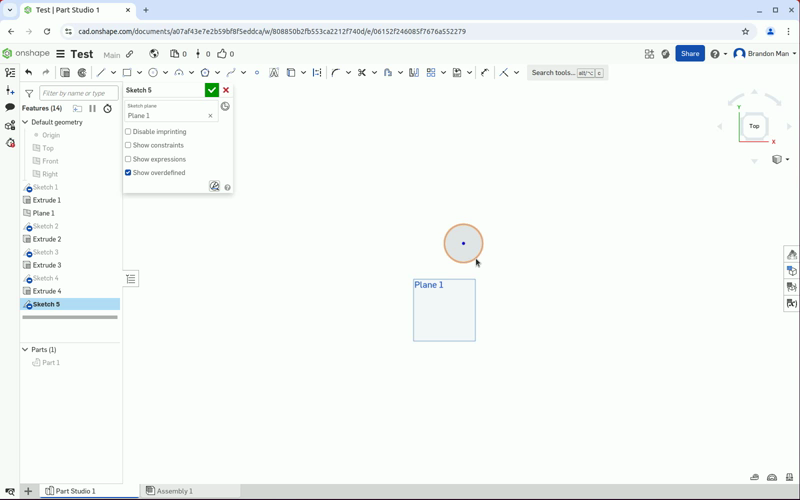
scroll(6)
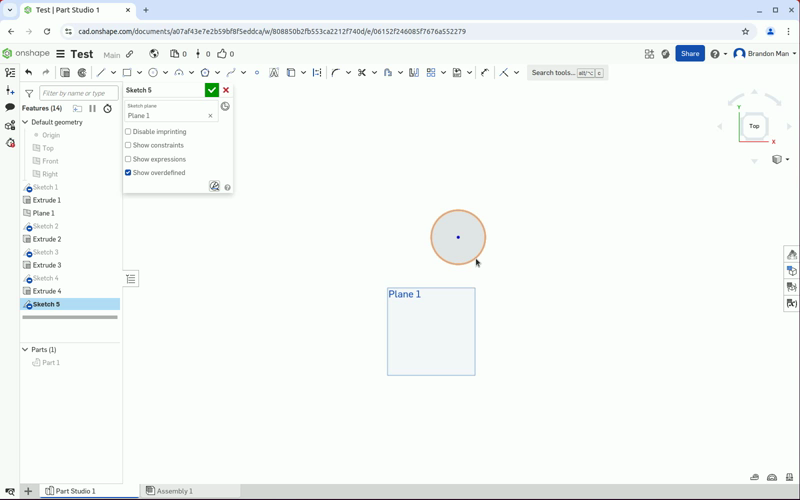
scroll(6)
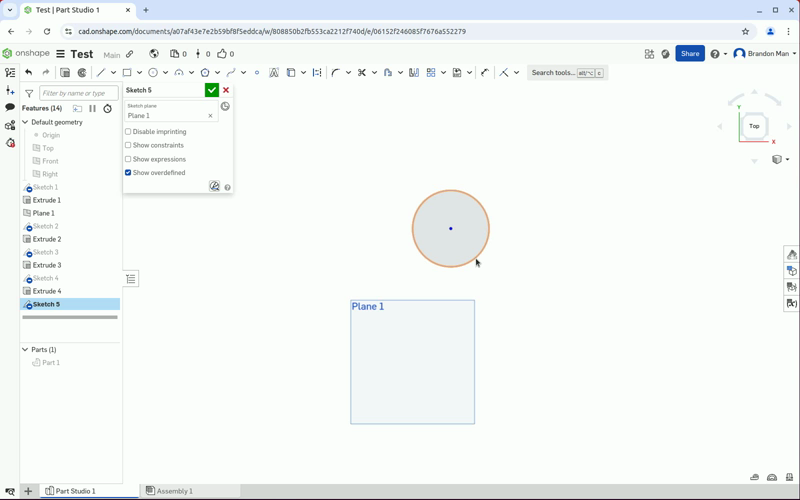
scroll(6)
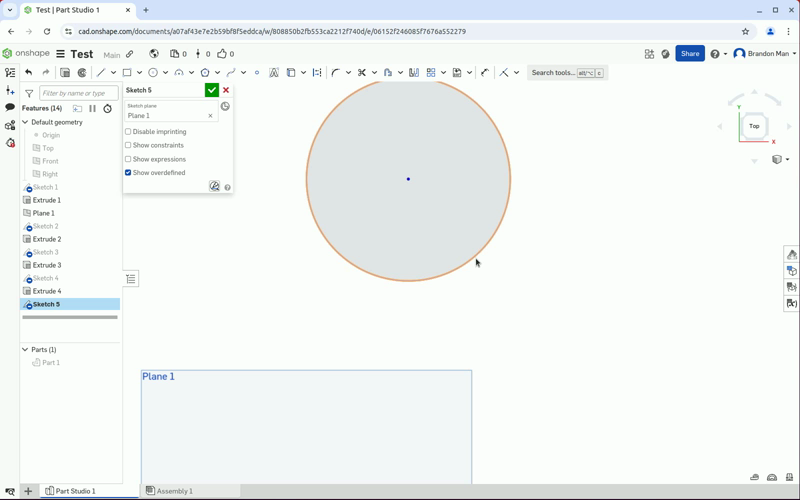
click(476, 258)
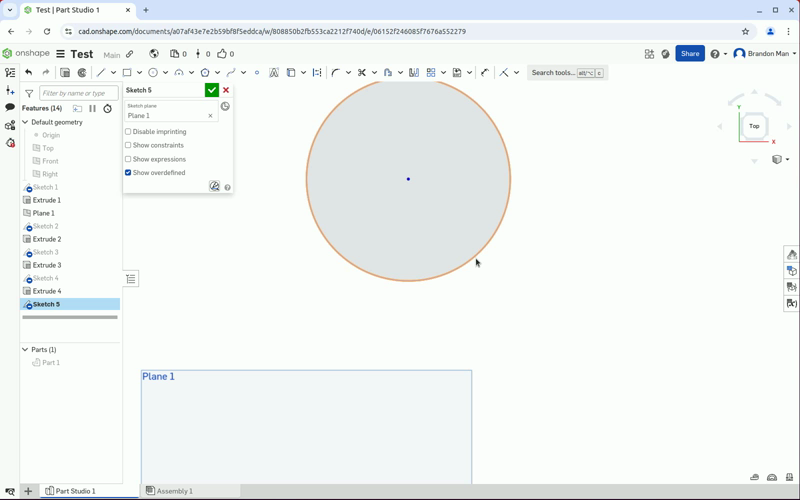
scroll(-6)
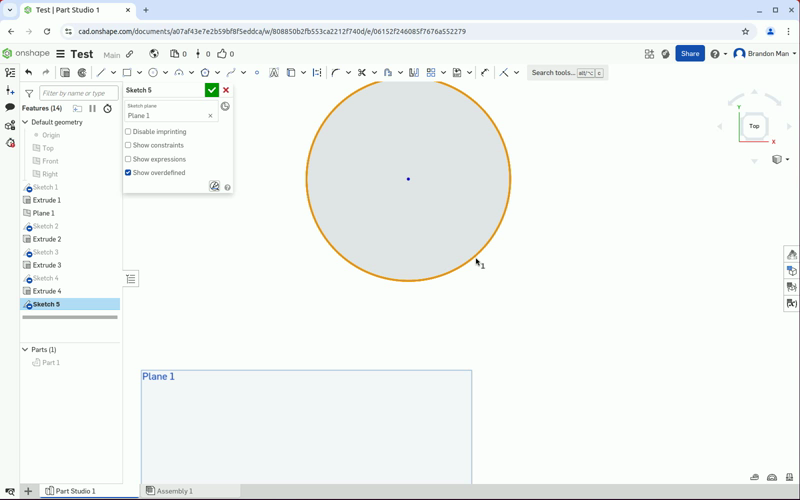
scroll(-6)
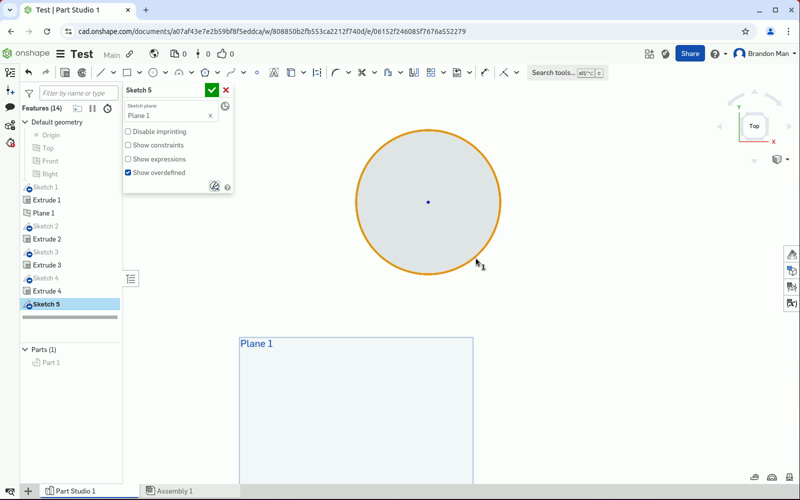
scroll(-6)
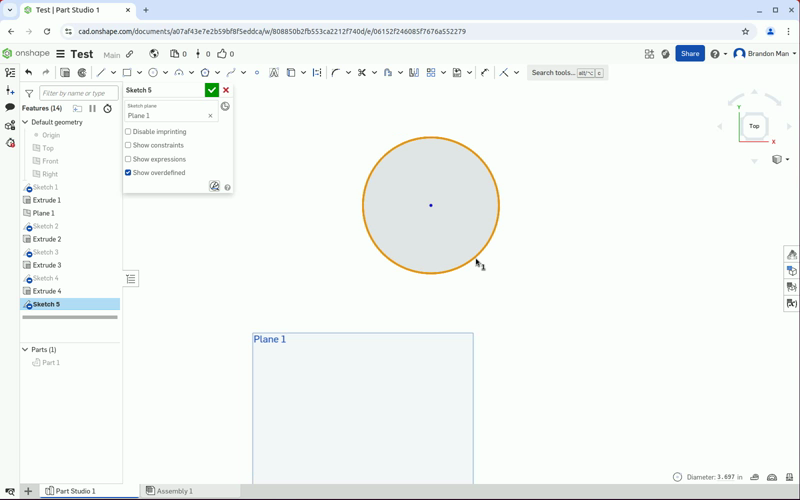
scroll(-6)
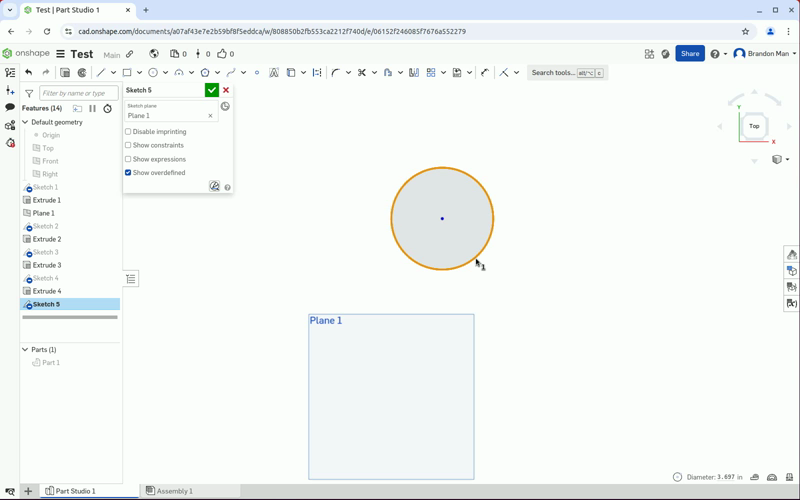
scroll(-6)
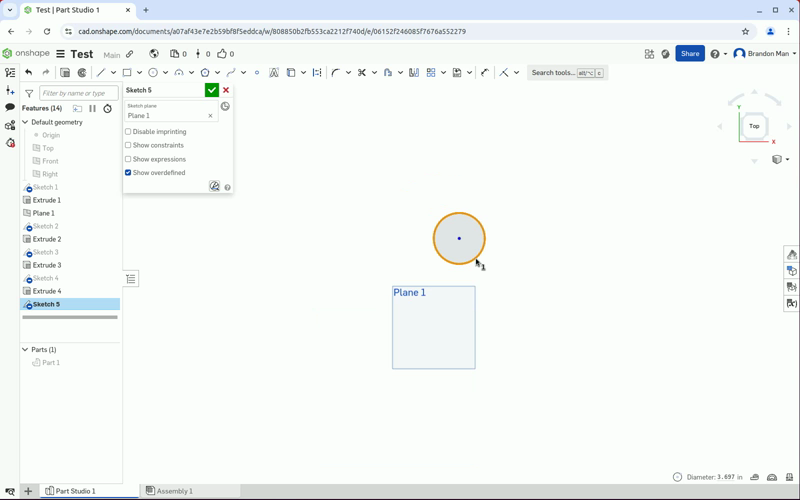
scroll(-6)
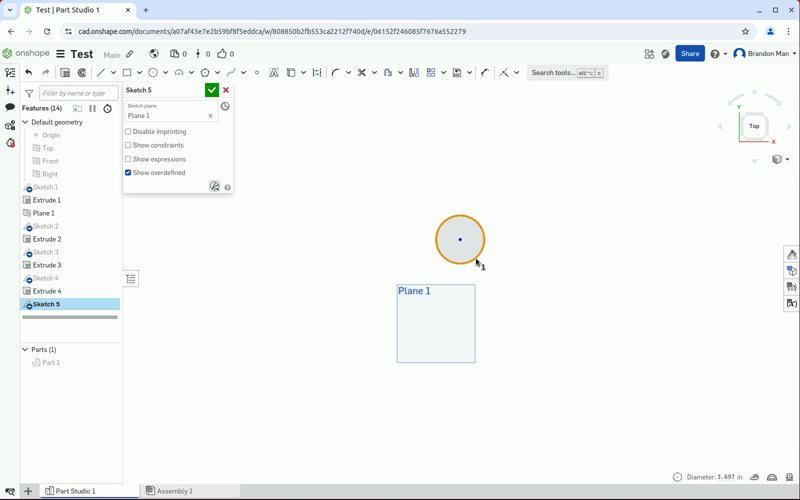
scroll(-6)
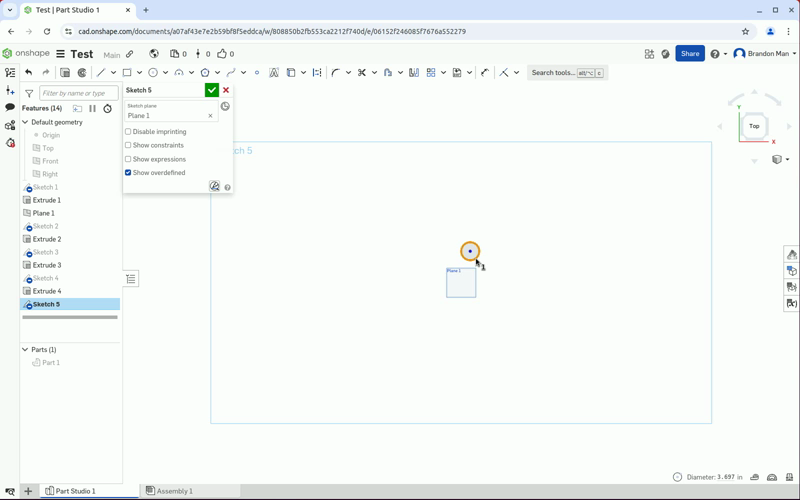
mouse_move(73, 352)
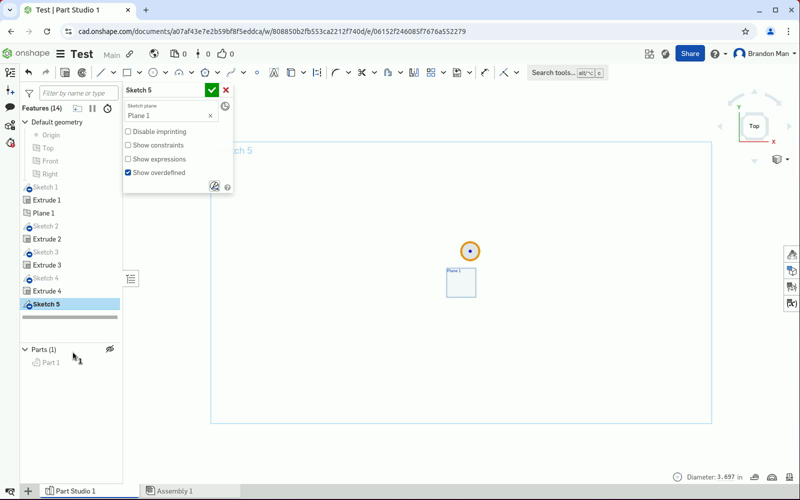
key(shift+y)
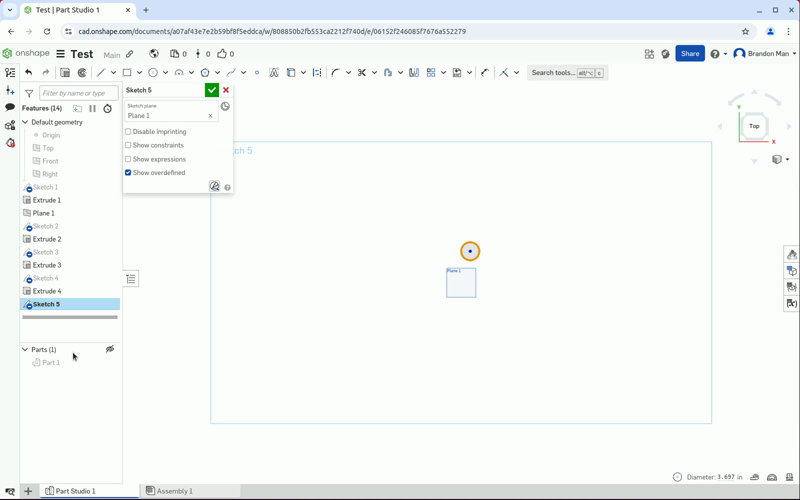
key(shift+e)
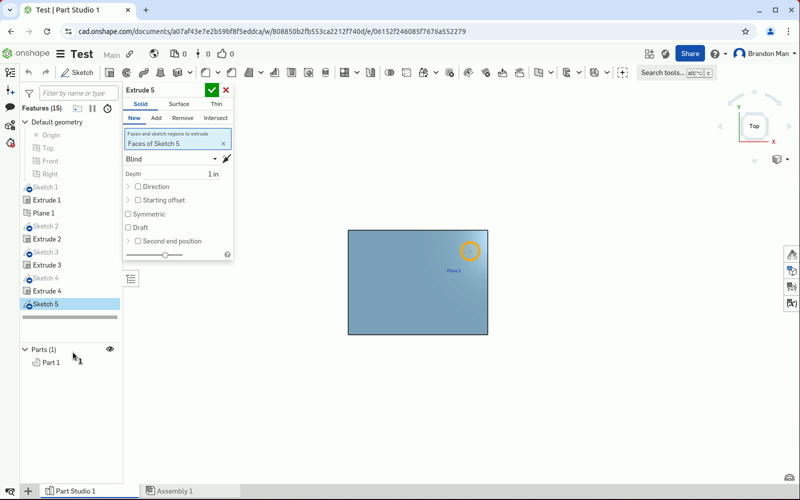
mouse_move(143, 106)
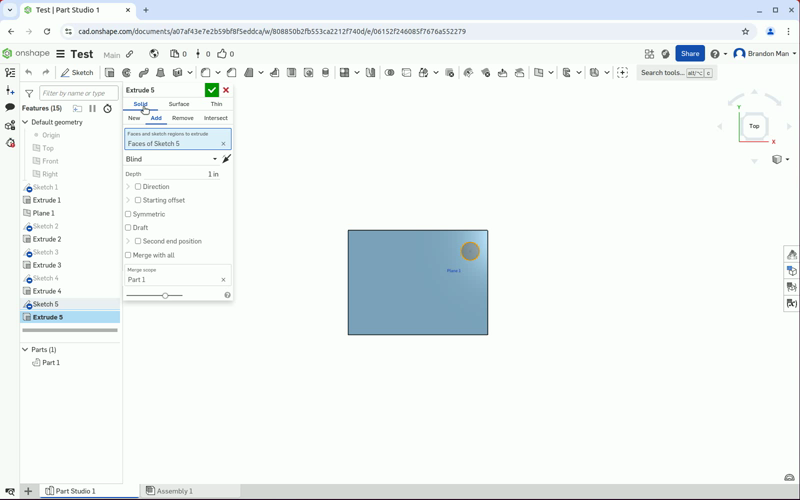
click(143, 106)
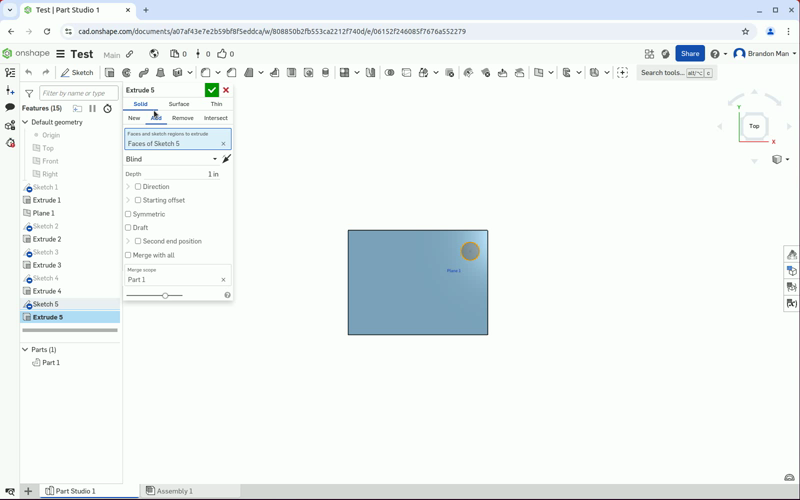
mouse_move(186, 120)
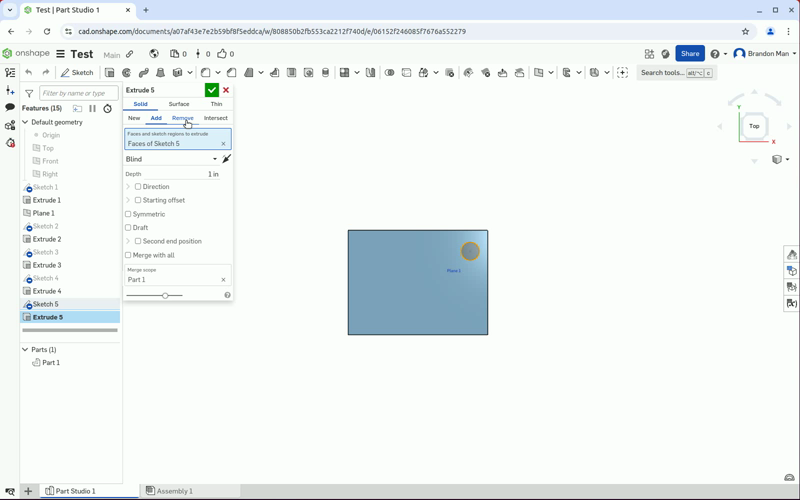
click(186, 120)
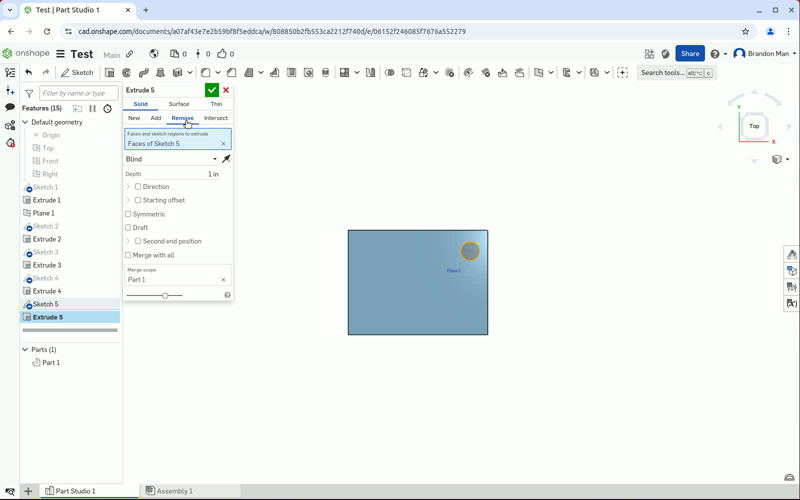
key(tab, 4)
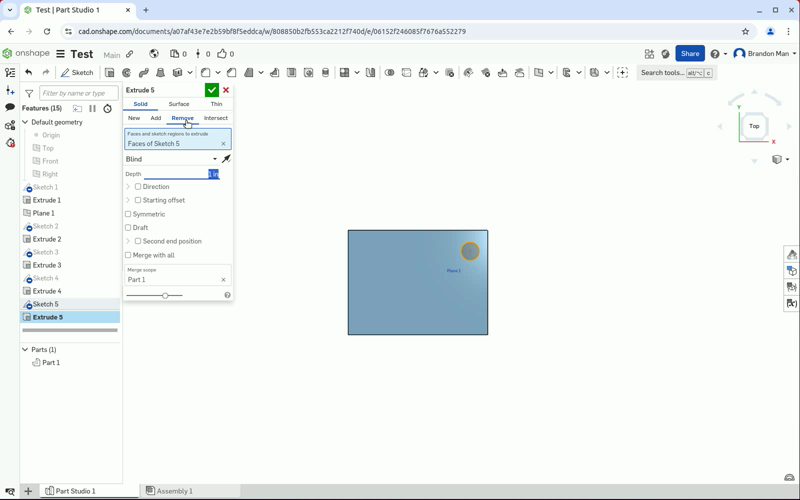
text(7.221)
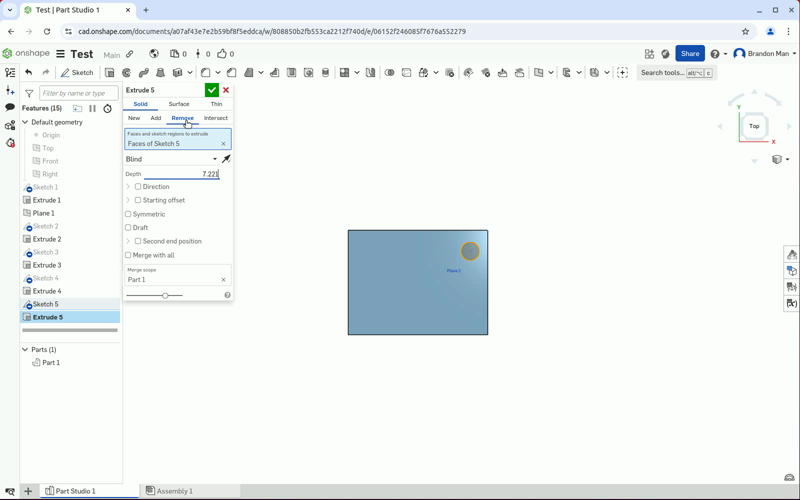
key(tab, 6)
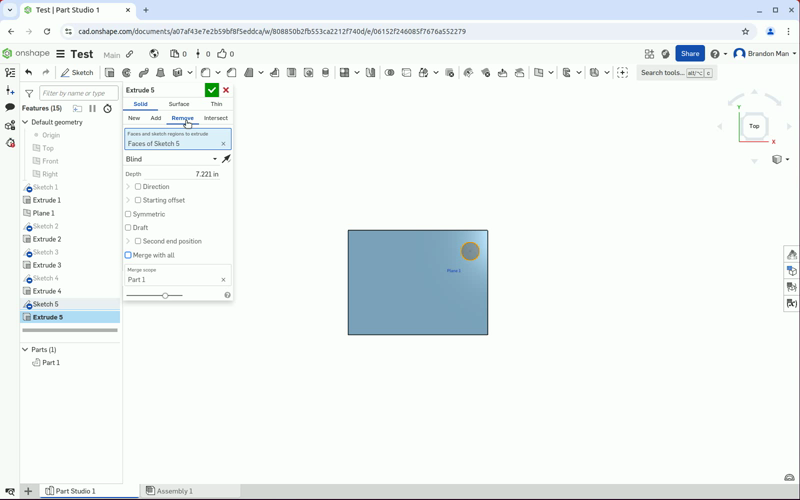
key(space)
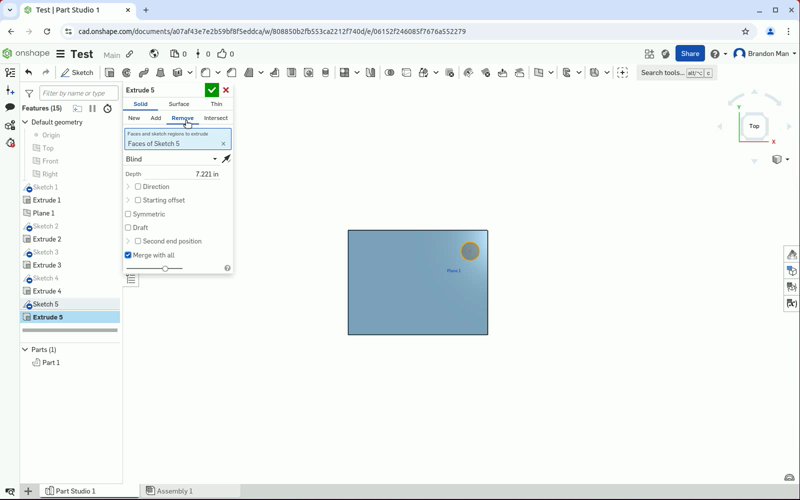
key(enter)
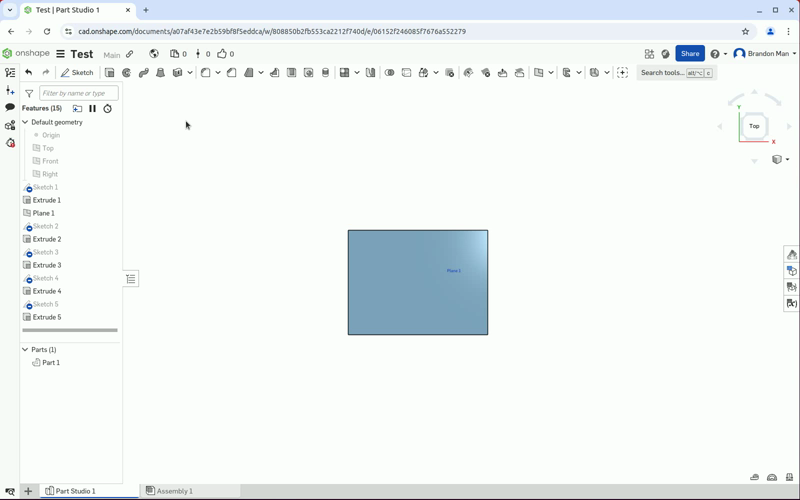
key(shift+h)
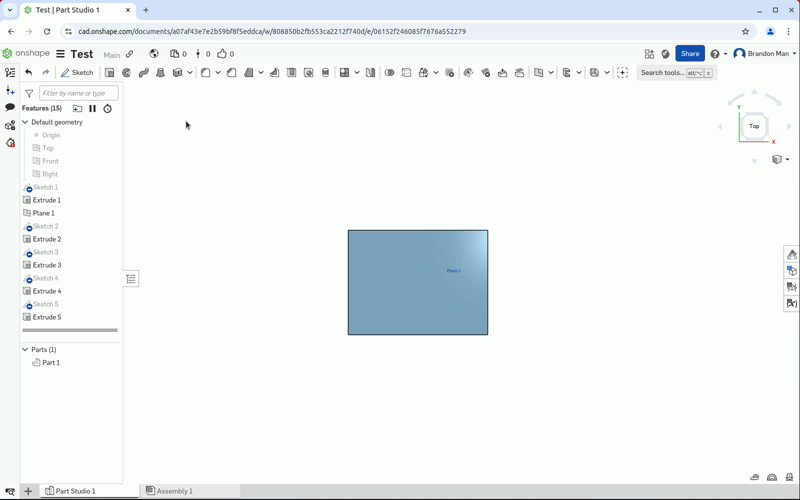
key(shift+h)
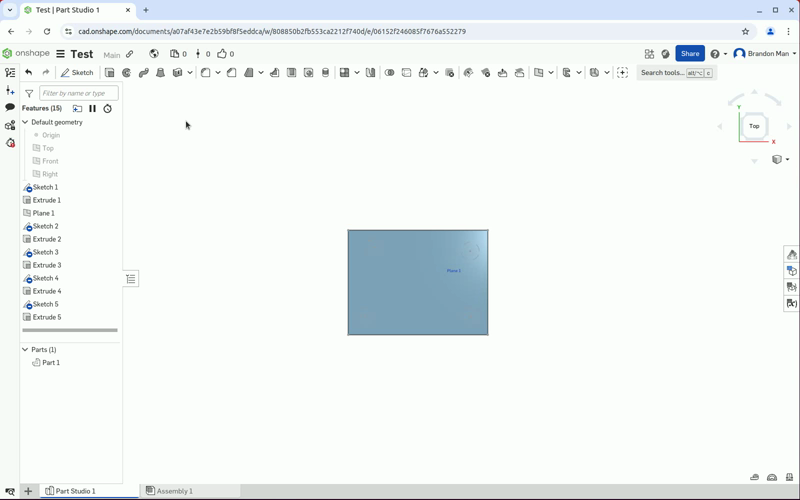
key(shift+7)
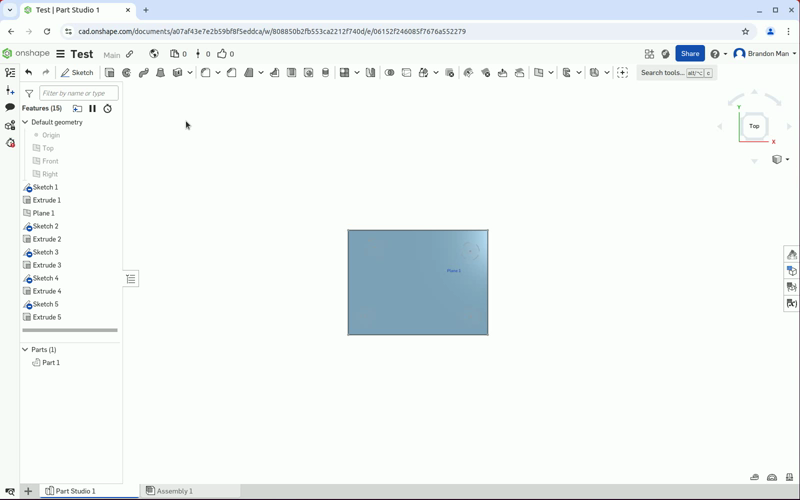
key(up, 3)
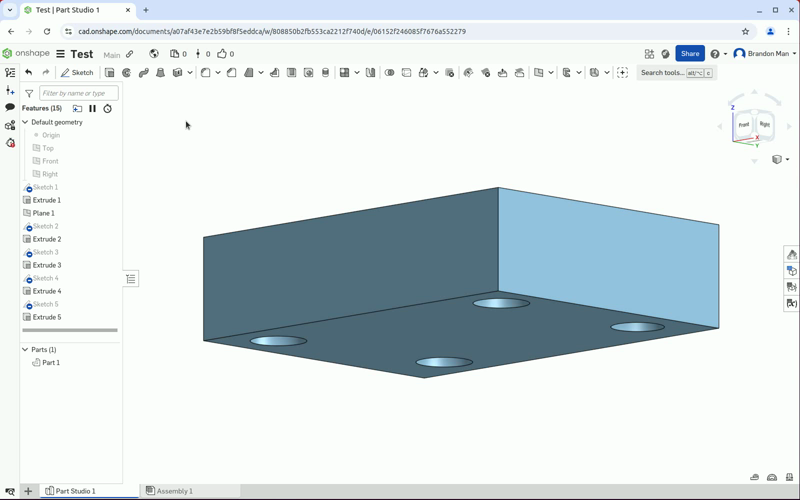
key(left, 3)
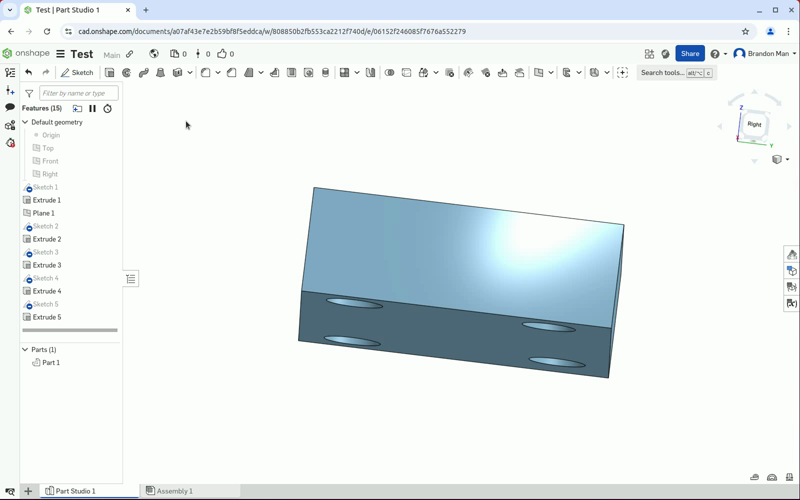
key(right, 3)
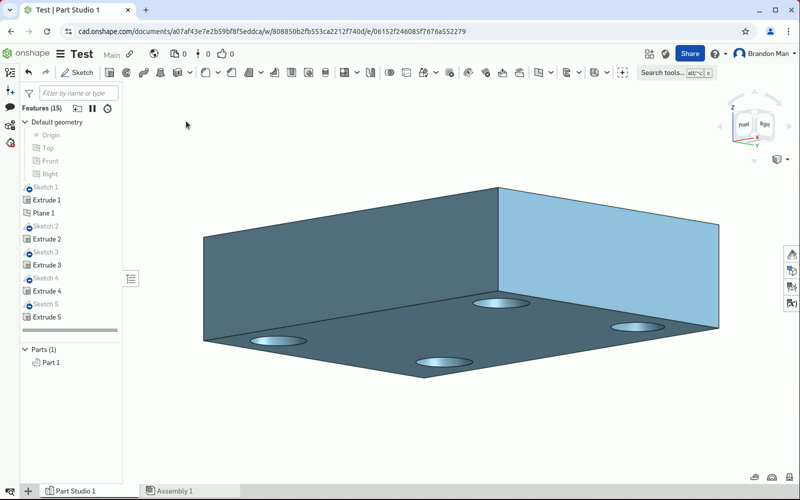
key(down, 3)
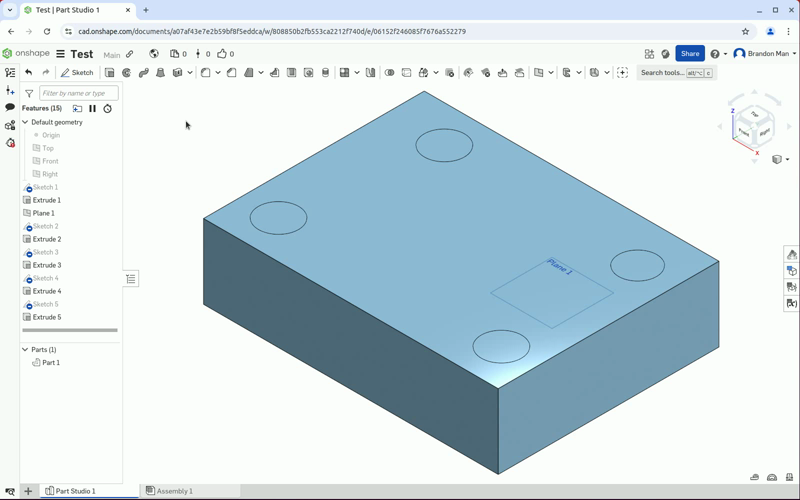
mouse_move(73, 189)
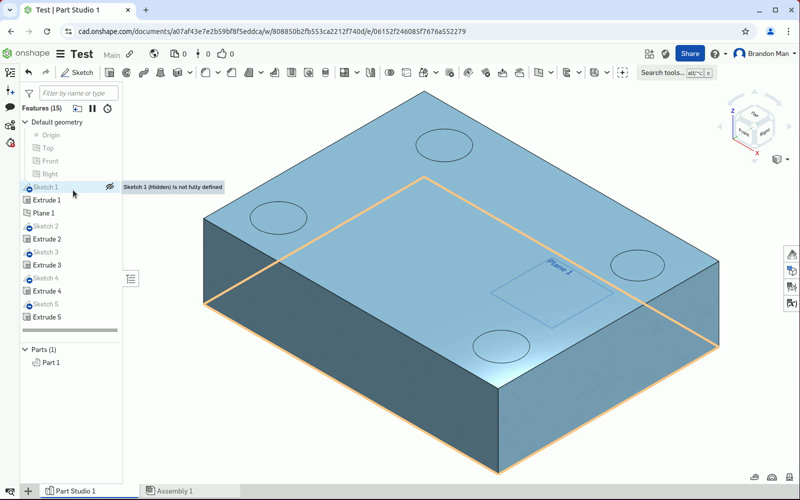
click(73, 189)